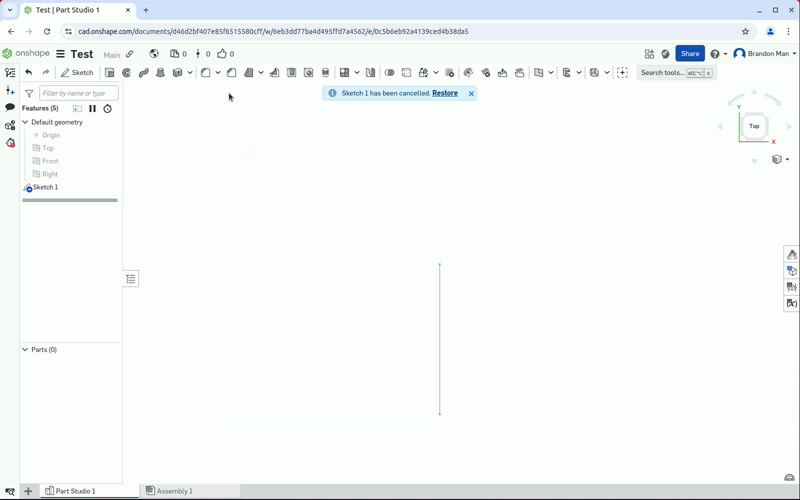
key(shift+h)
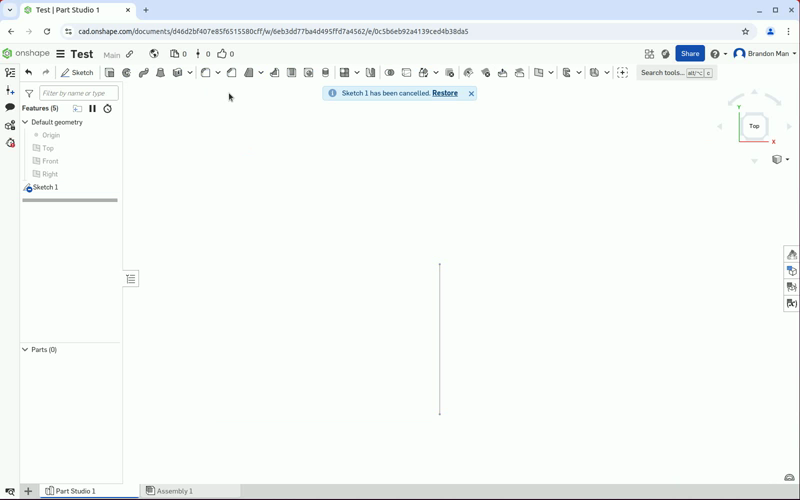
key(shift+s)
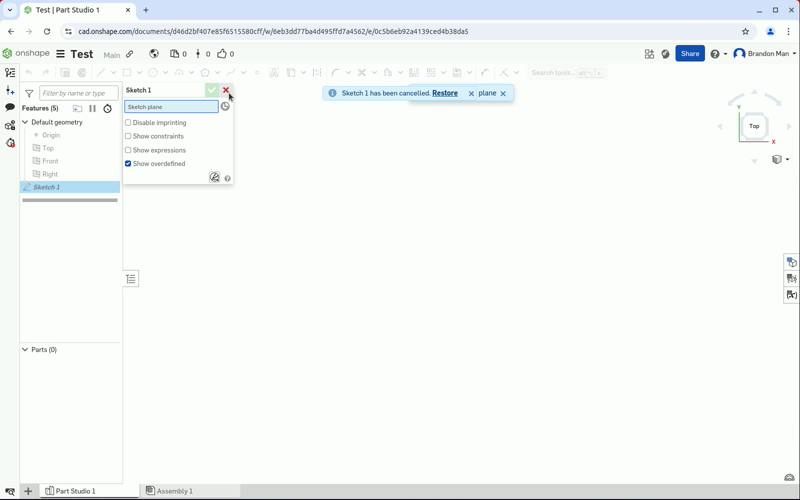
mouse_move(73, 150)
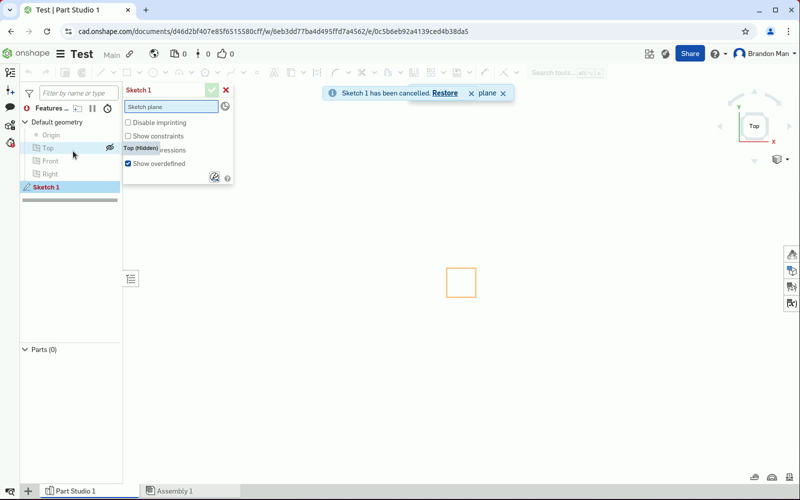
click(73, 150)
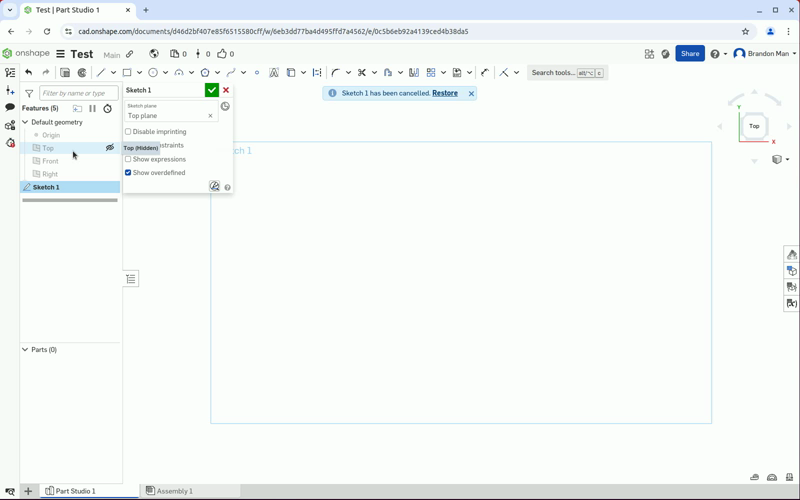
mouse_move(73, 352)
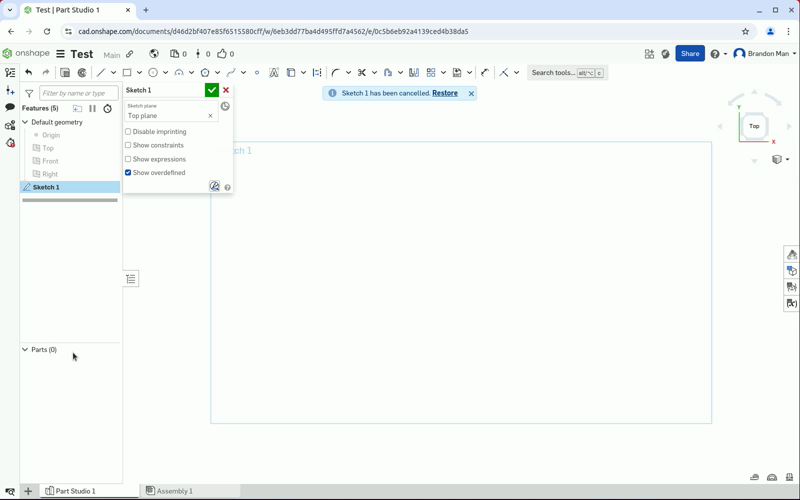
key(y)
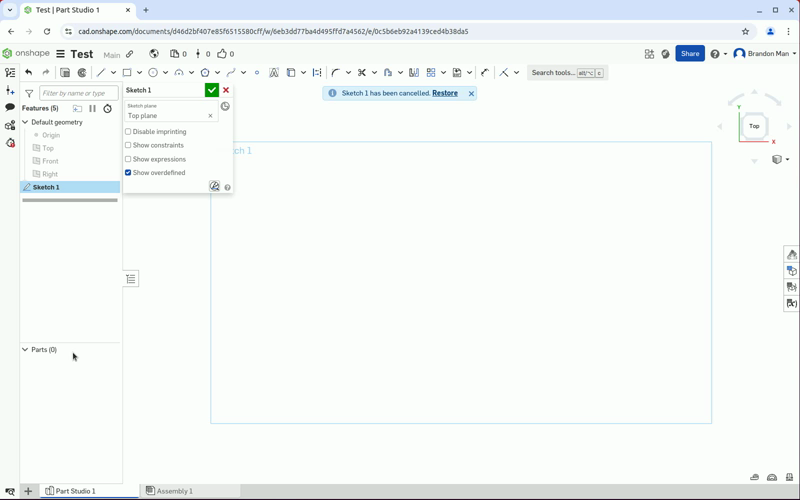
key(l)
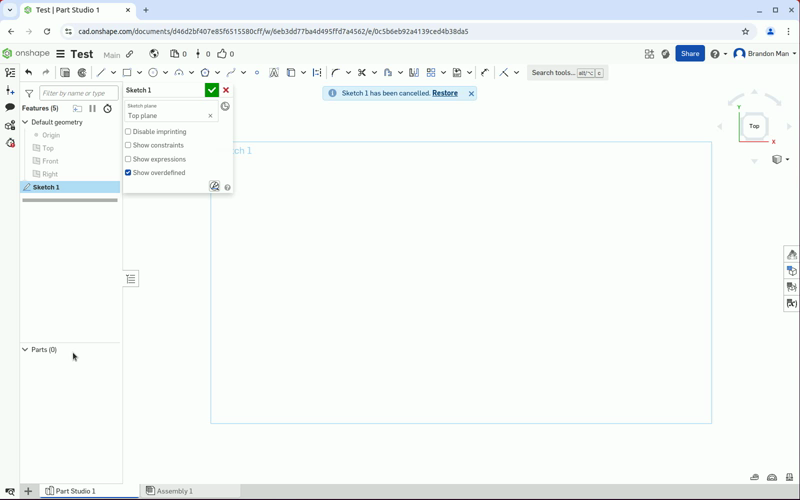
key_down(shift)
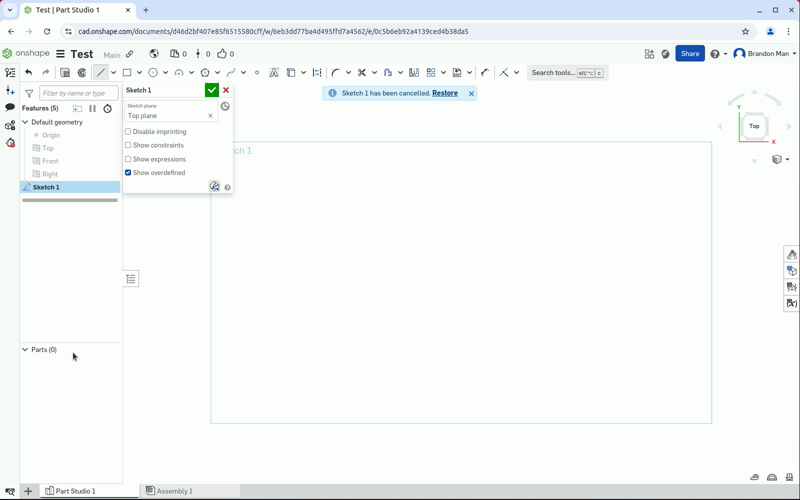
mouse_move(498, 282)
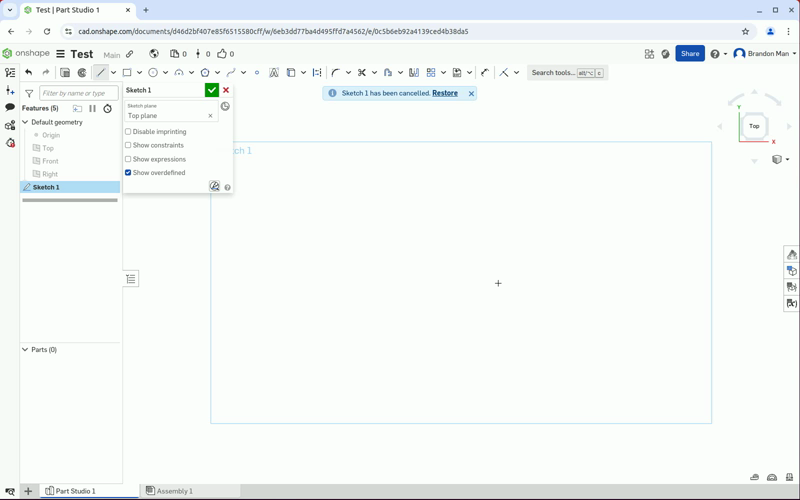
click(498, 282)
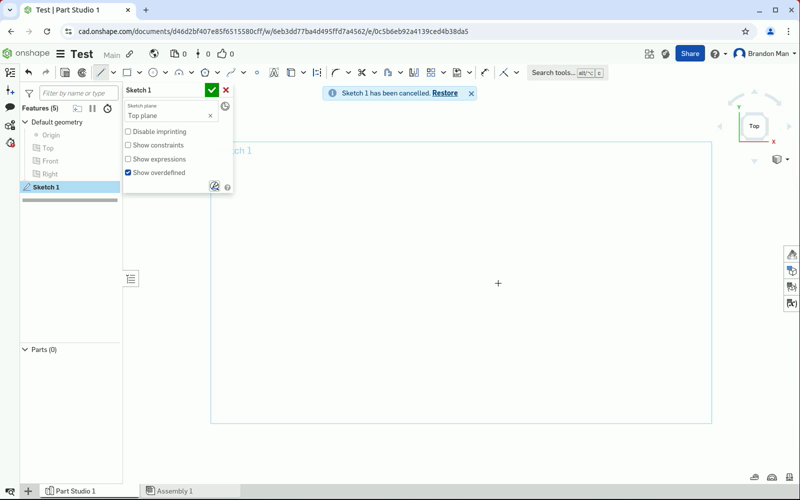
key_up(shift)
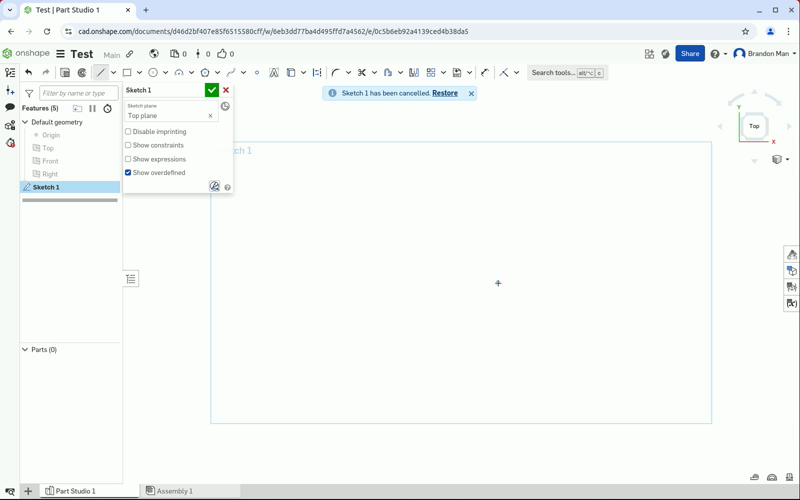
key_down(shift)
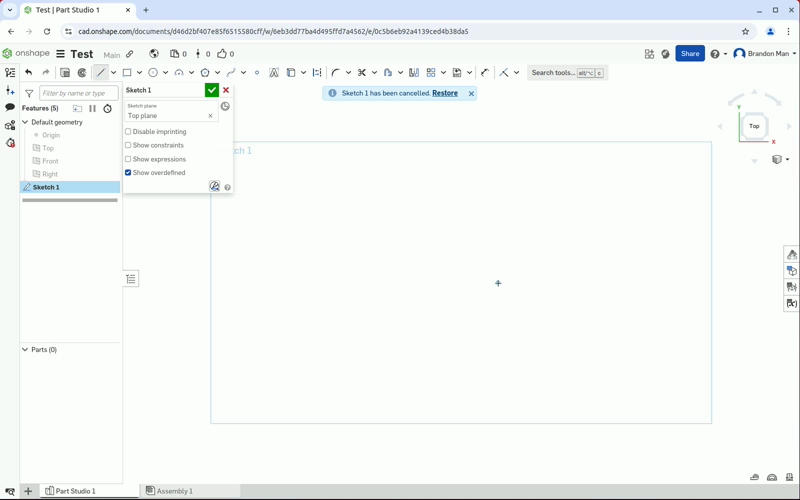
mouse_move(528, 282)
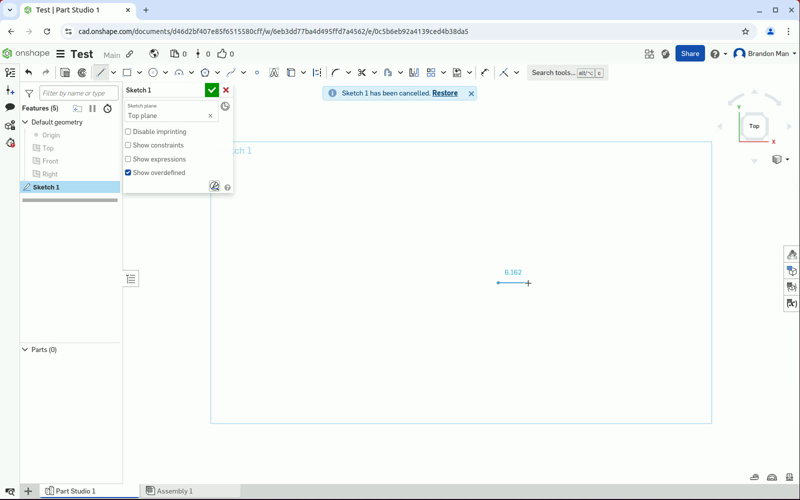
mouse_move(528, 282)
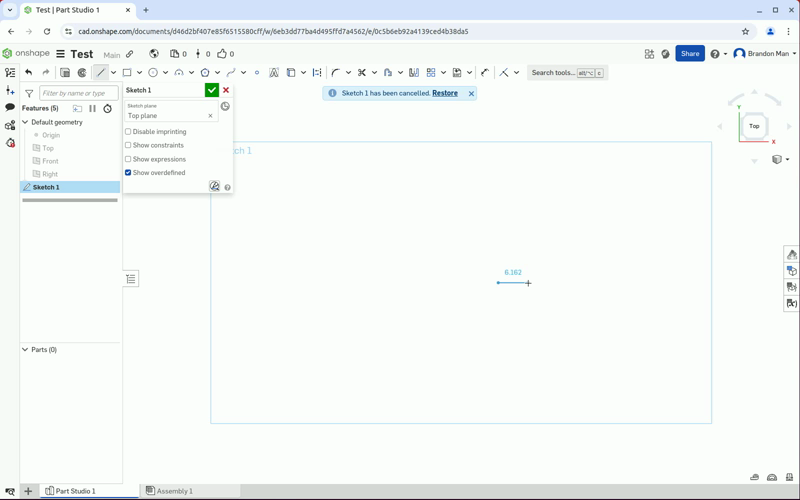
click(528, 282)
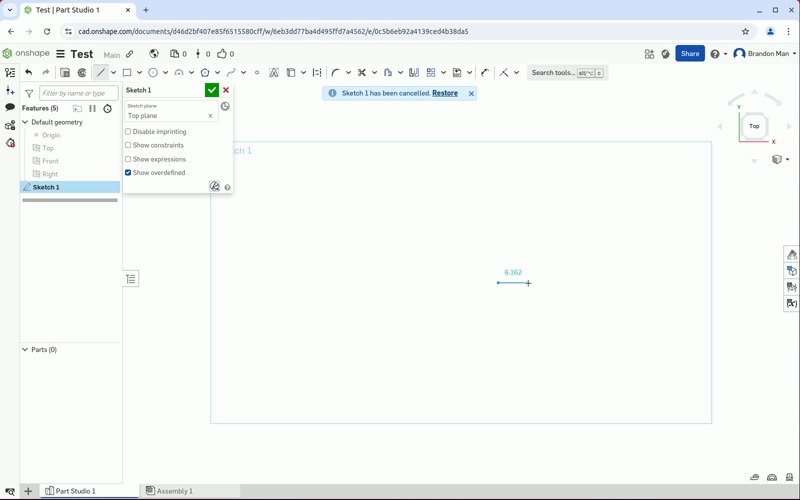
key_up(shift)
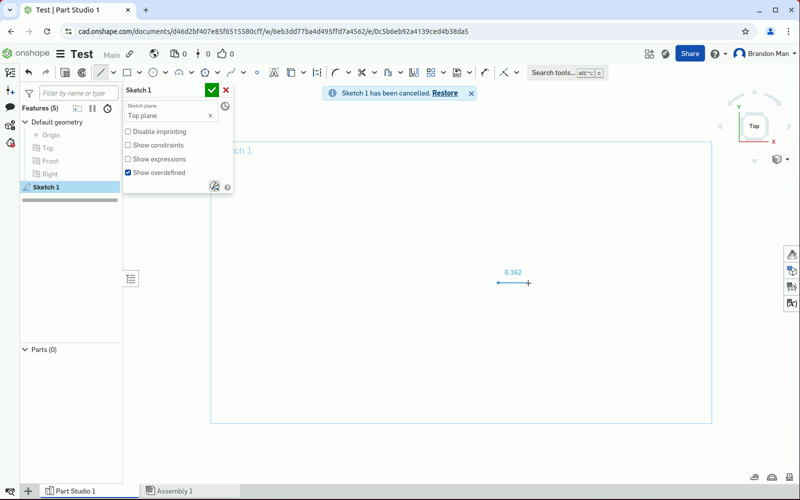
key_down(shift)
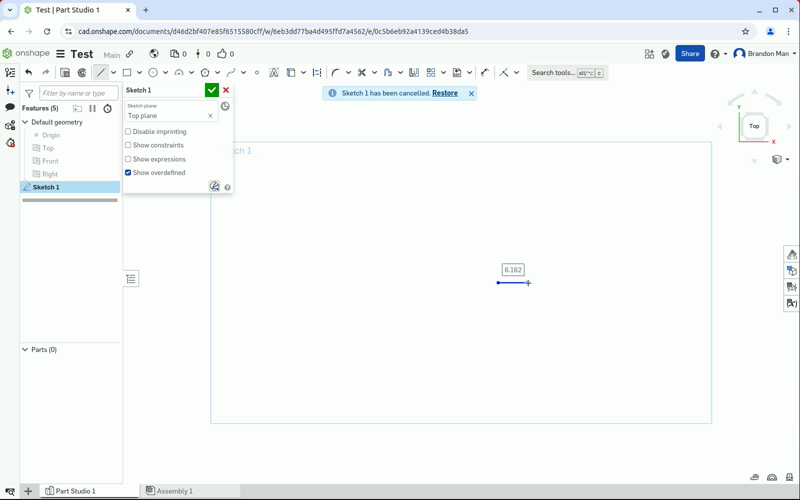
mouse_move(528, 170)
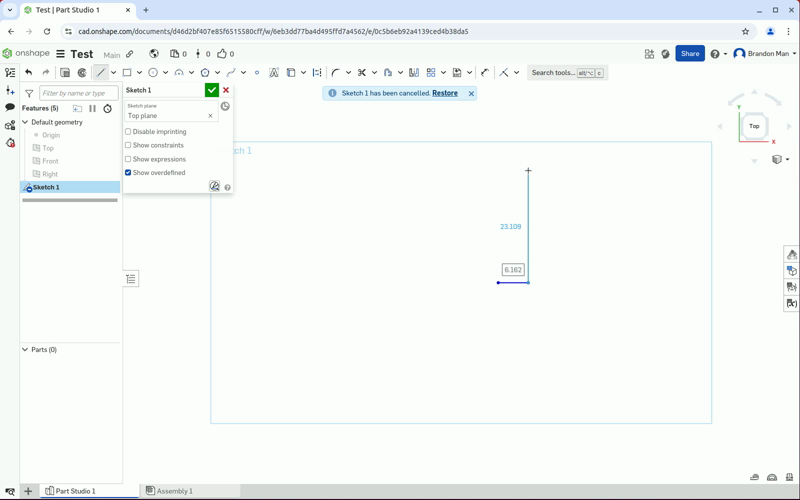
click(528, 170)
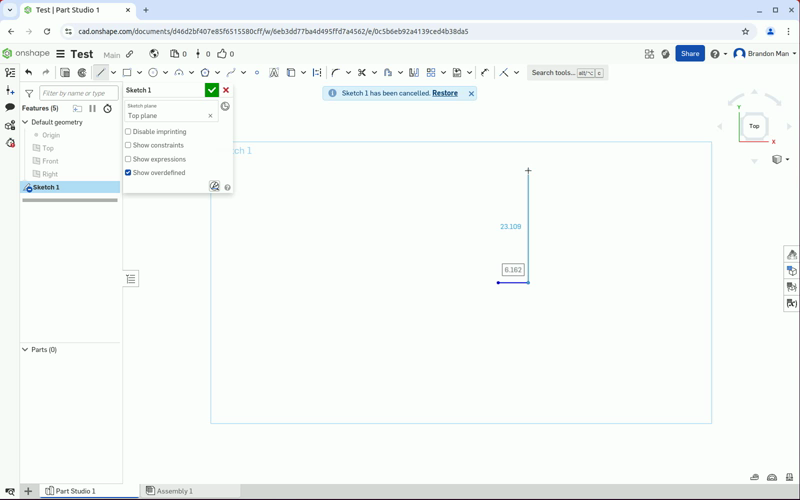
key_up(shift)
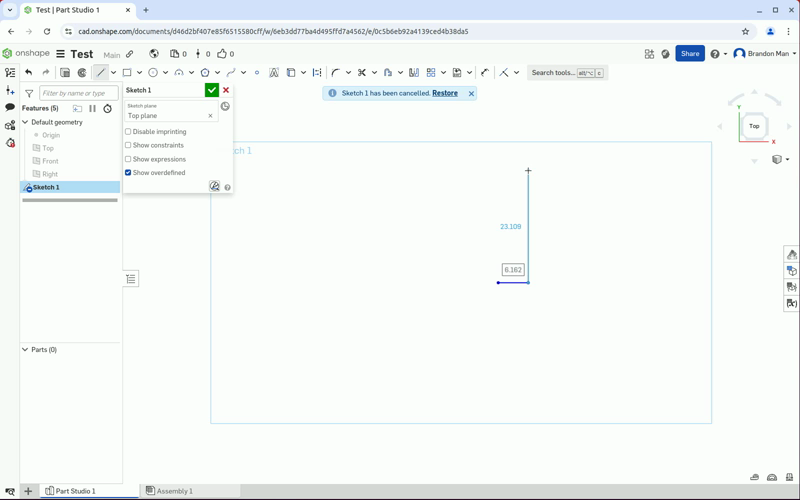
key_down(shift)
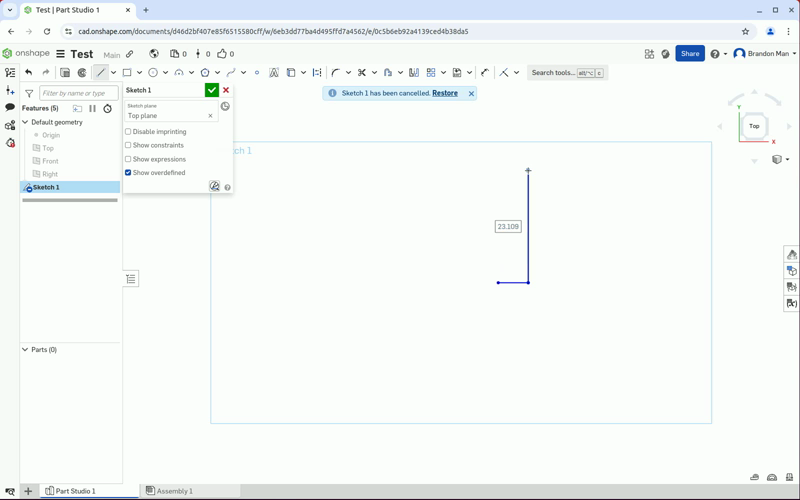
mouse_move(558, 170)
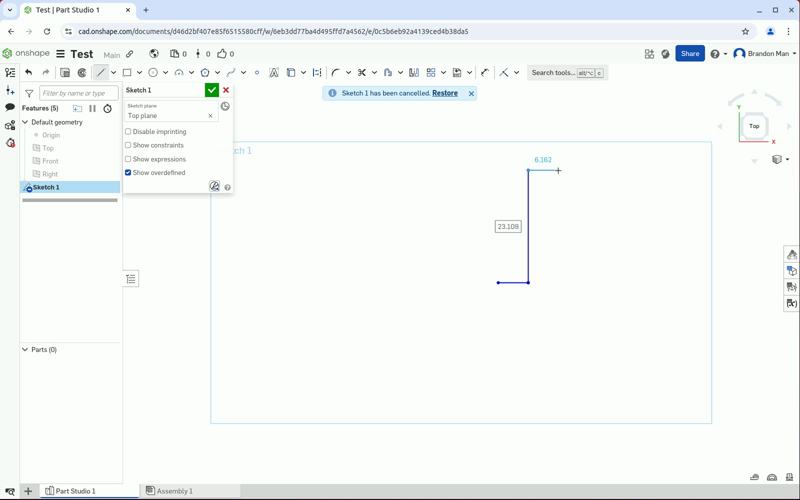
mouse_move(498, 170)
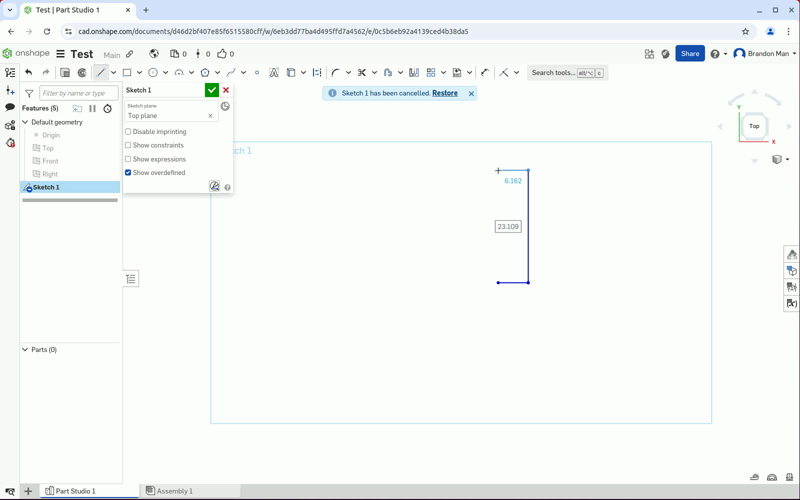
click(498, 170)
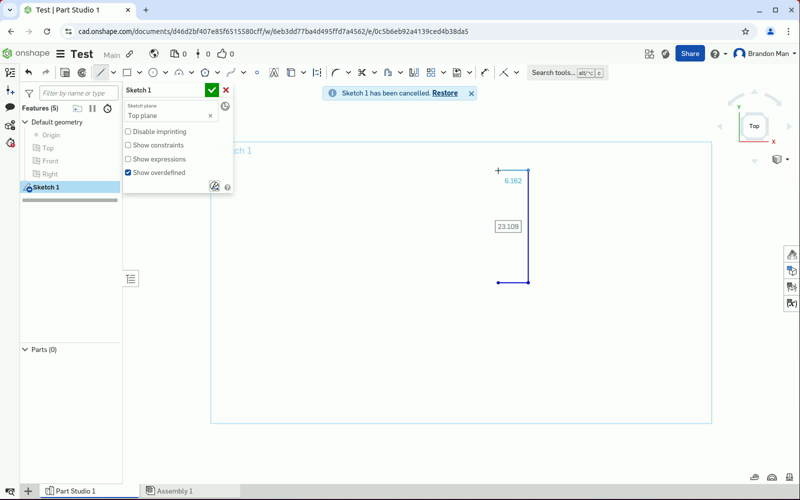
key_up(shift)
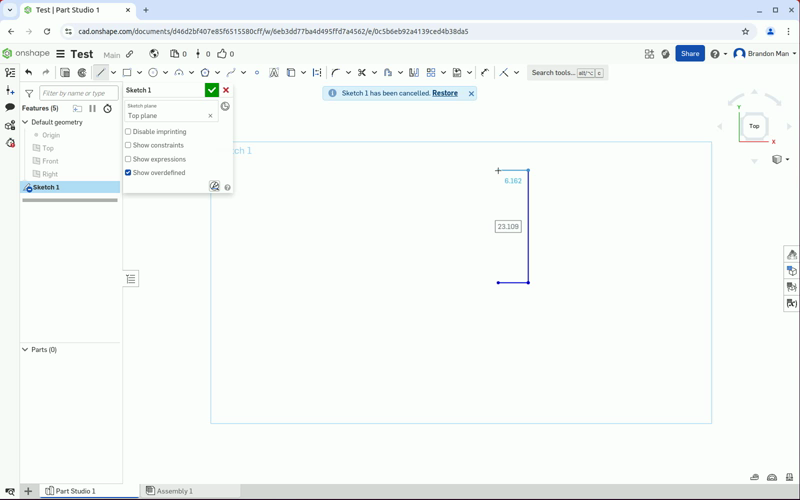
key_down(shift)
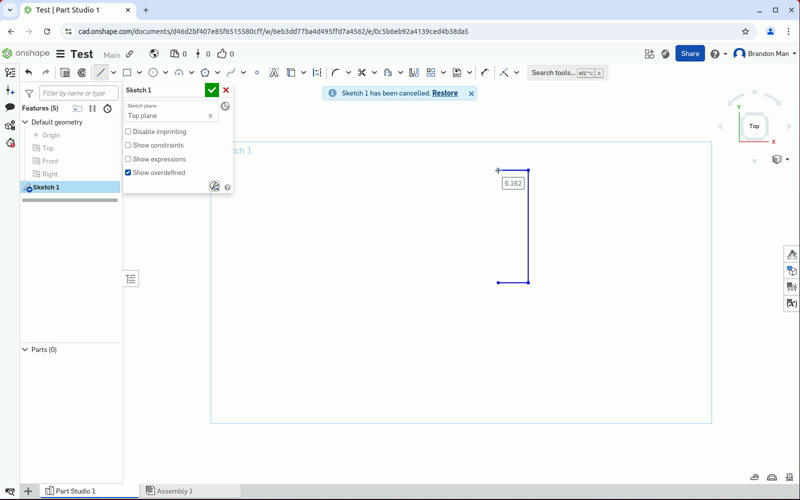
mouse_move(528, 170)
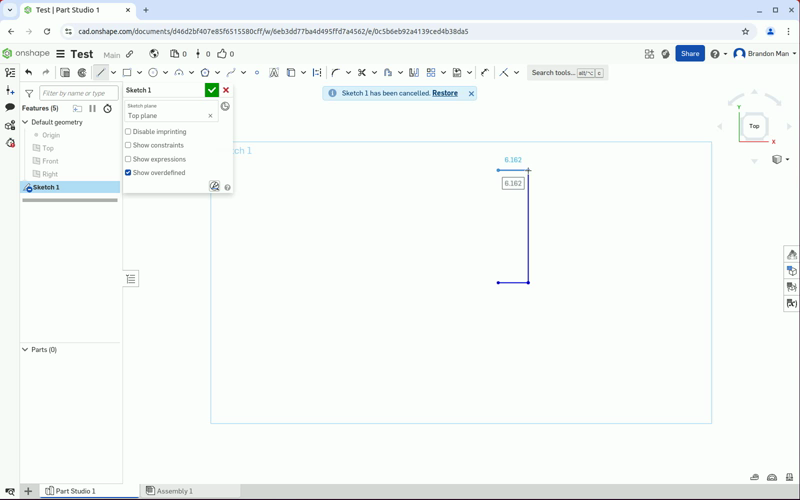
mouse_move(498, 226)
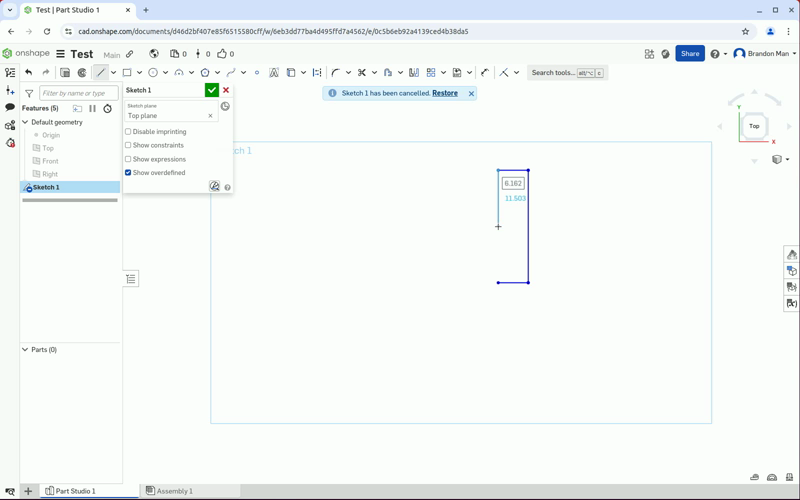
click(498, 226)
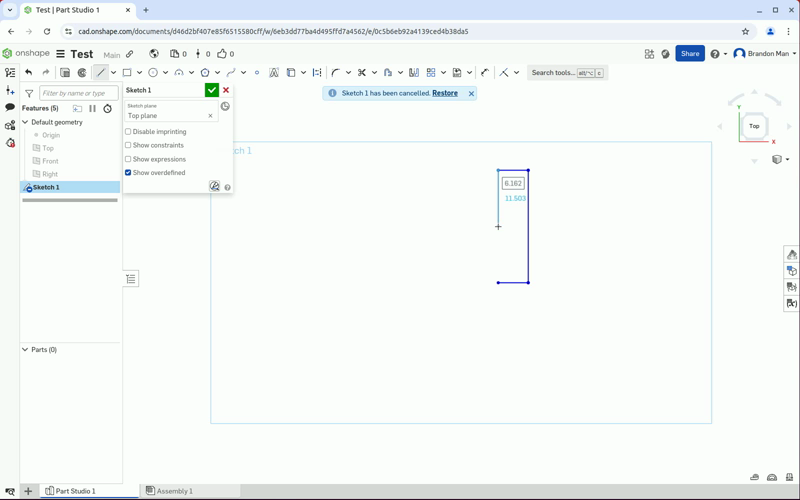
key_up(shift)
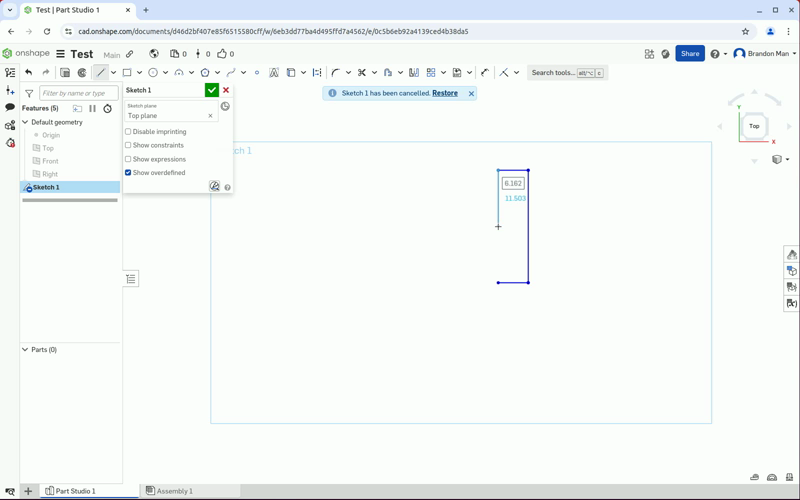
mouse_move(528, 226)
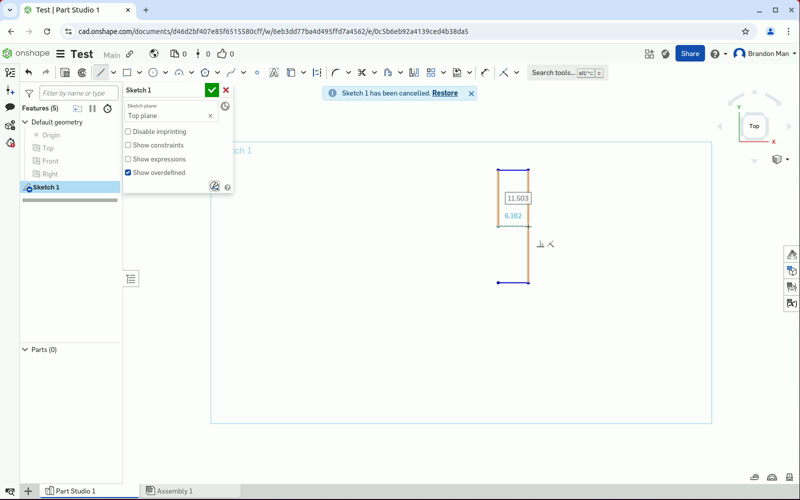
key_down(shift)
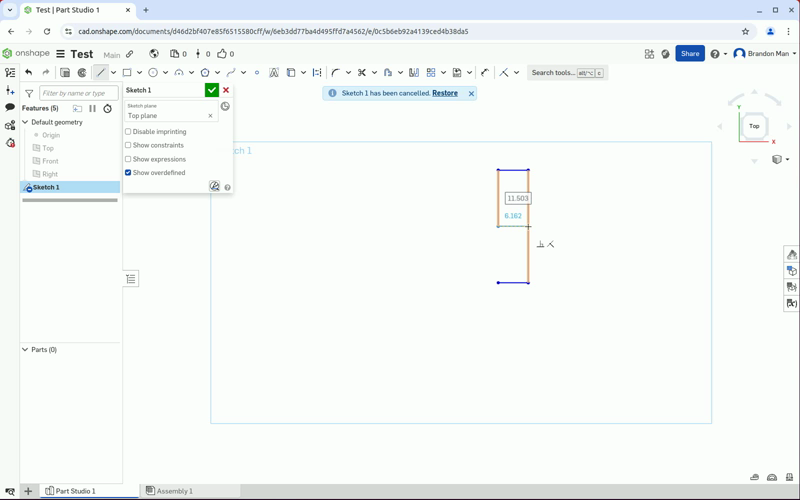
mouse_move(498, 282)
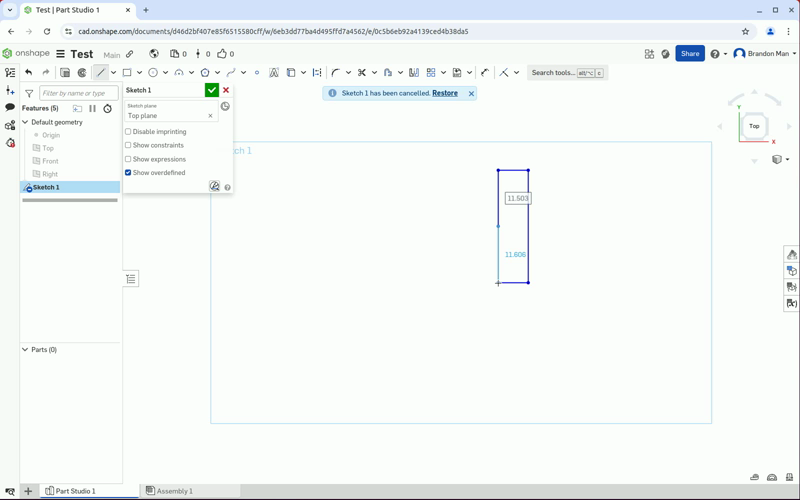
key_up(shift)
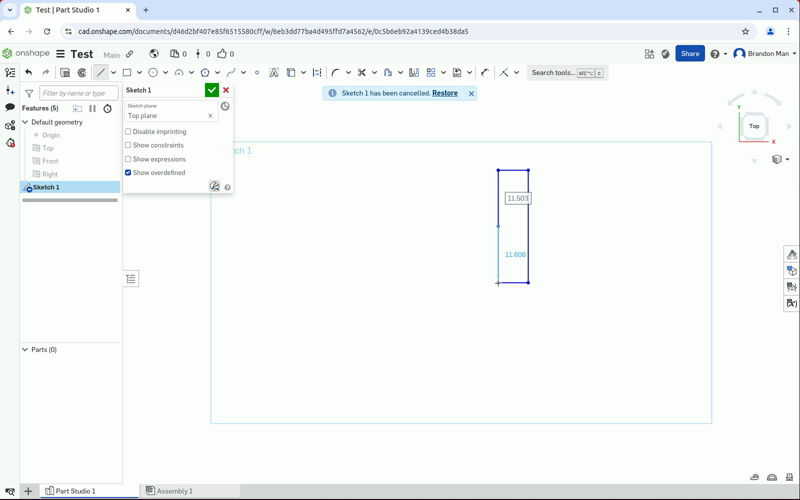
click(498, 282)
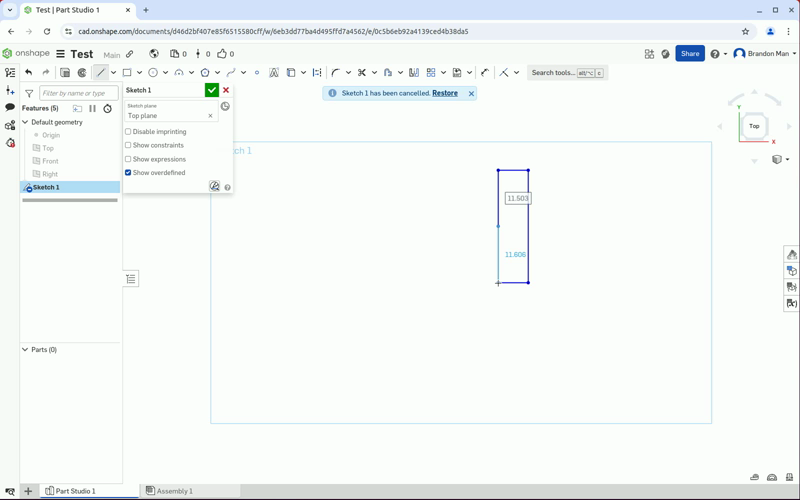
key(esc)
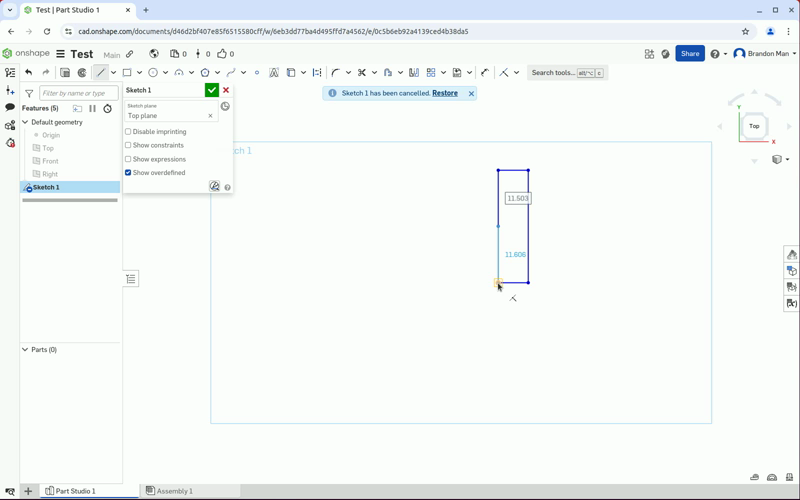
key(c)
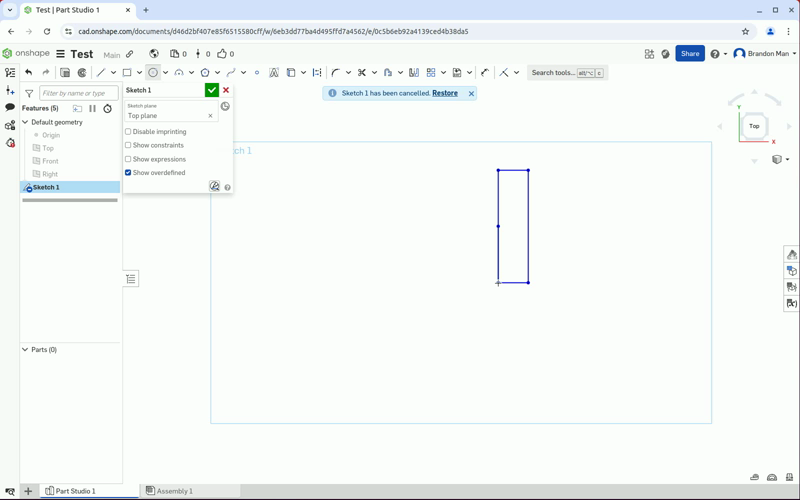
key_down(shift)
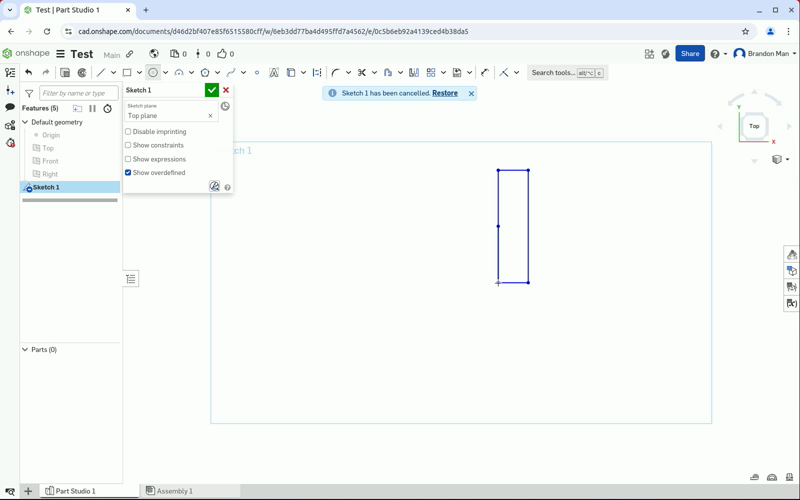
mouse_move(511, 266)
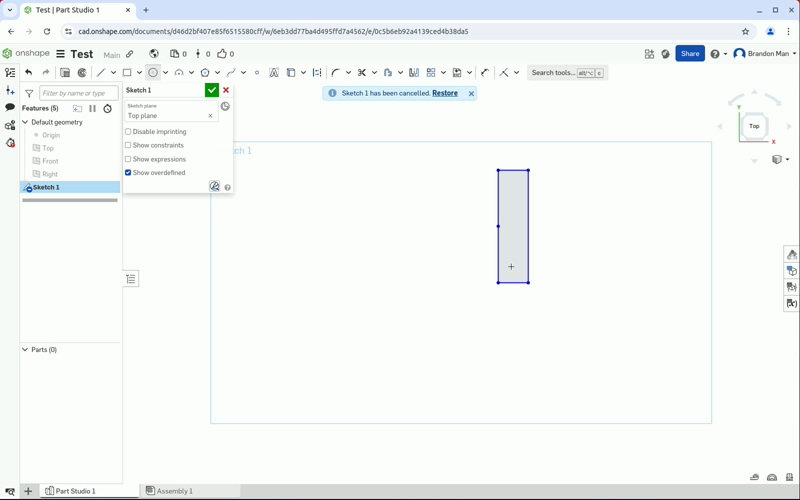
click(511, 266)
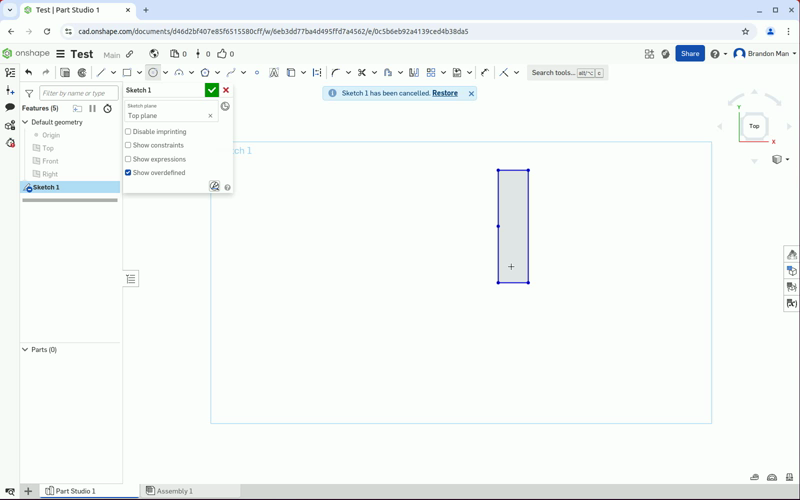
key_up(shift)
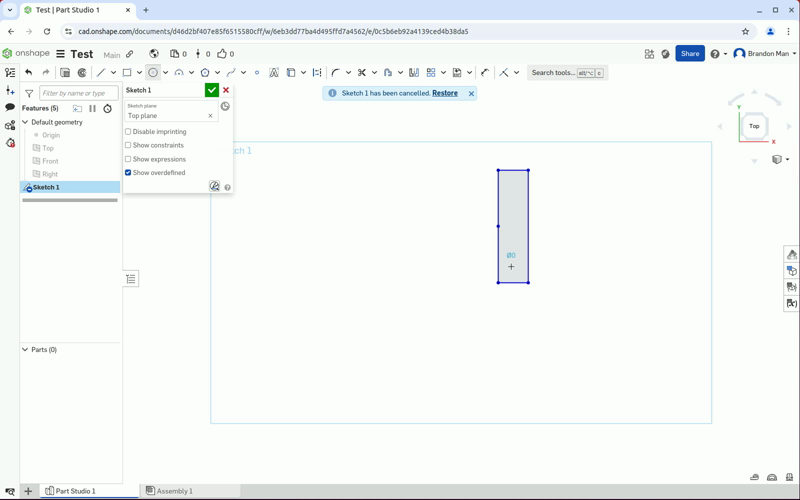
mouse_move(518, 266)
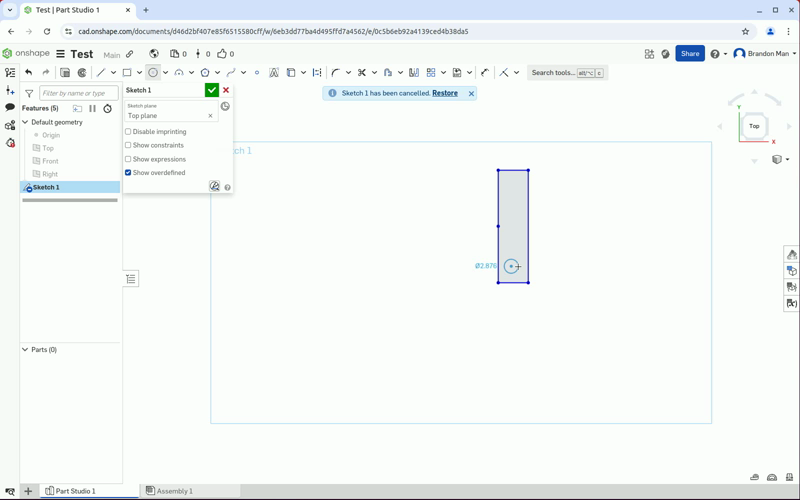
click(518, 266)
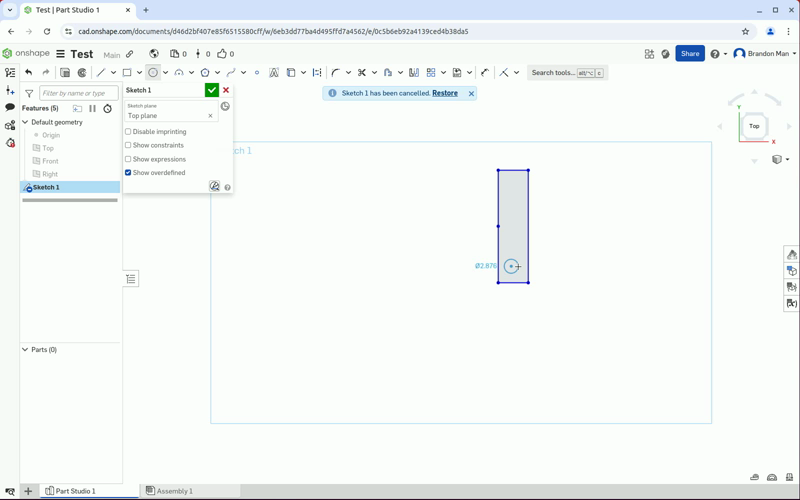
key(esc)
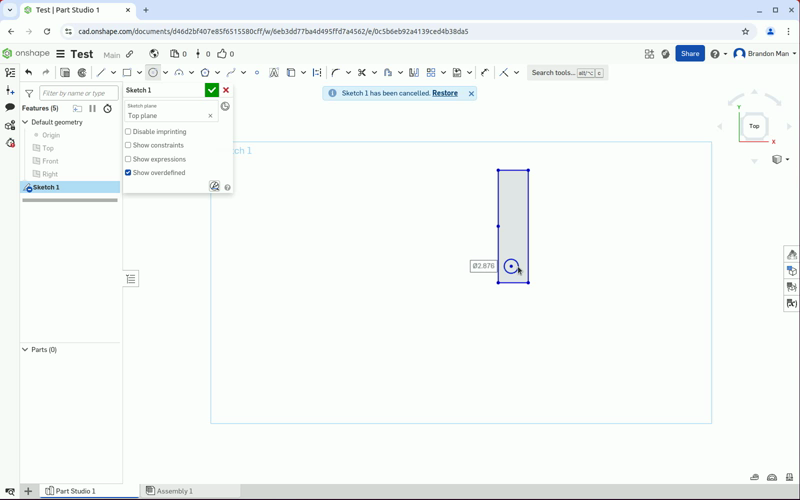
key(c)
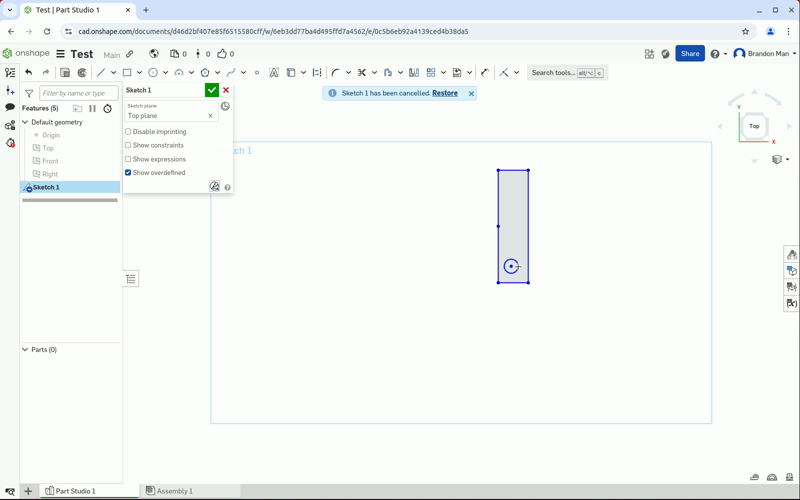
key_down(shift)
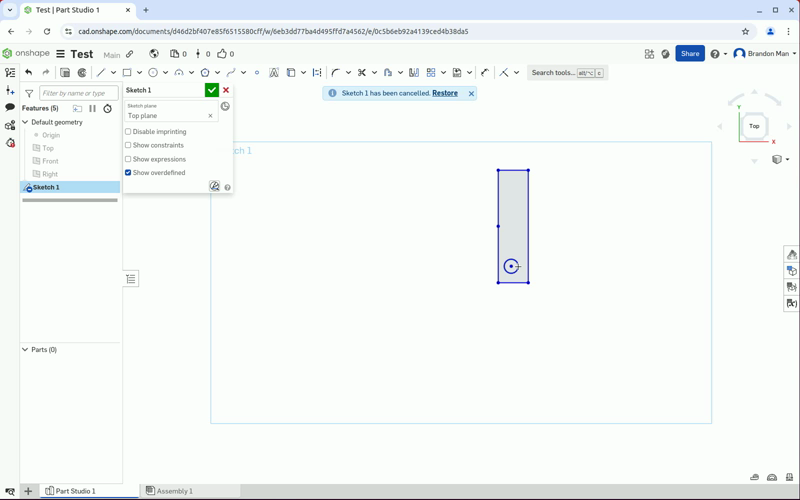
mouse_move(511, 186)
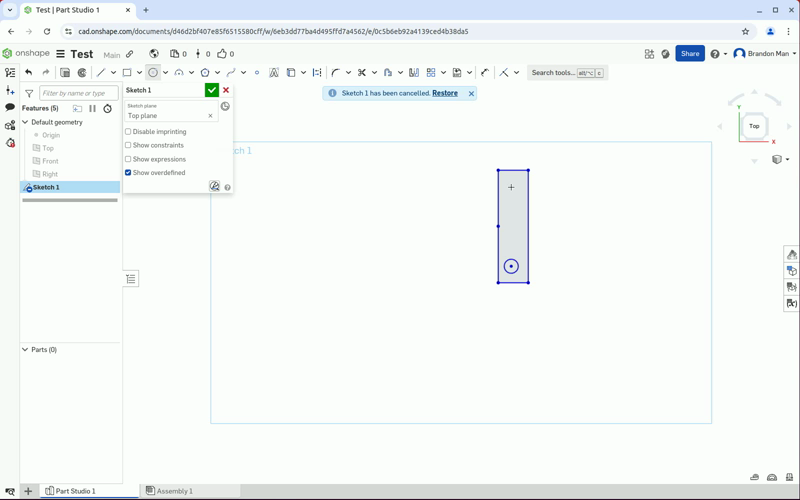
click(511, 186)
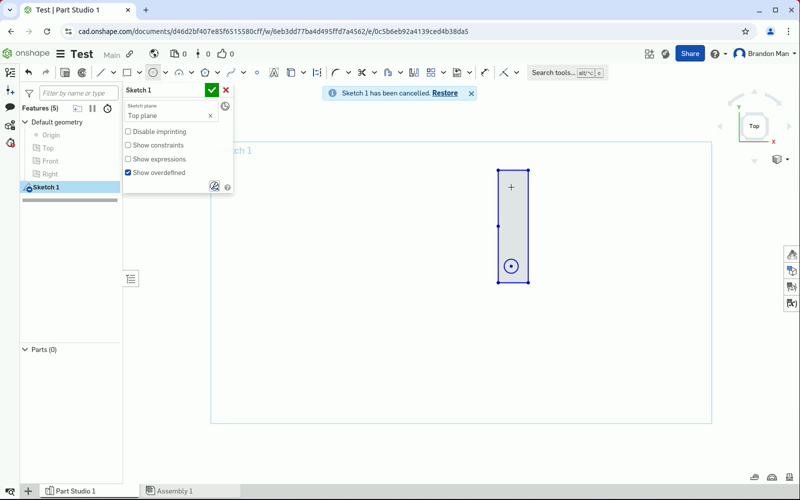
key_up(shift)
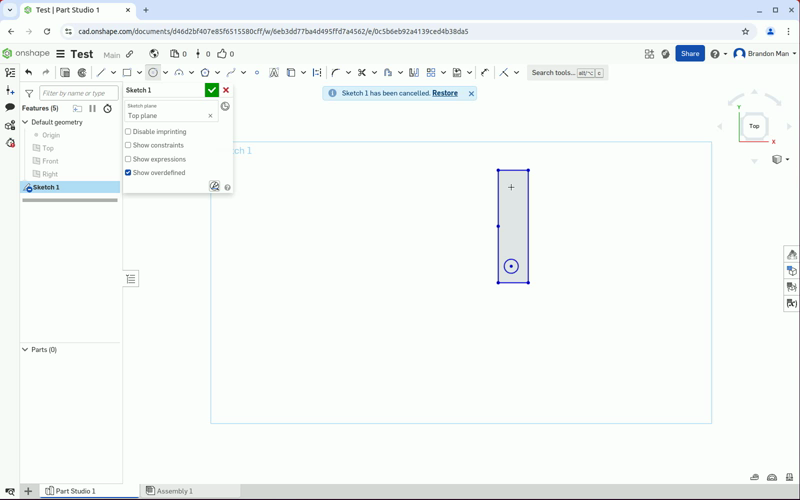
mouse_move(518, 186)
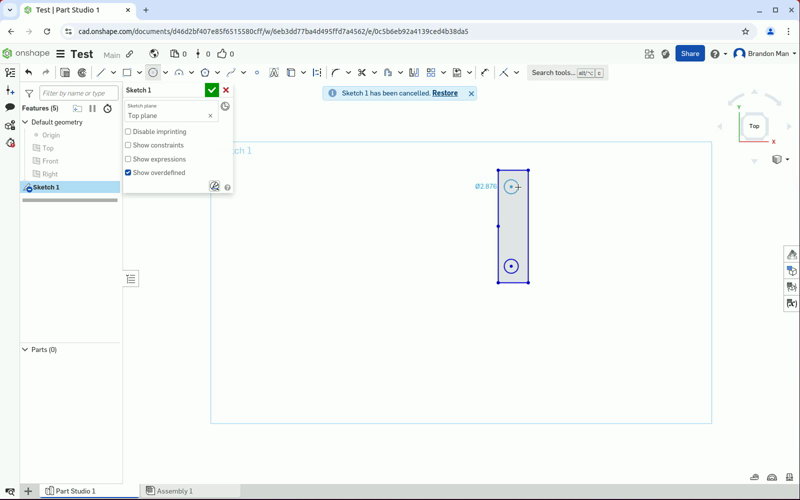
click(518, 186)
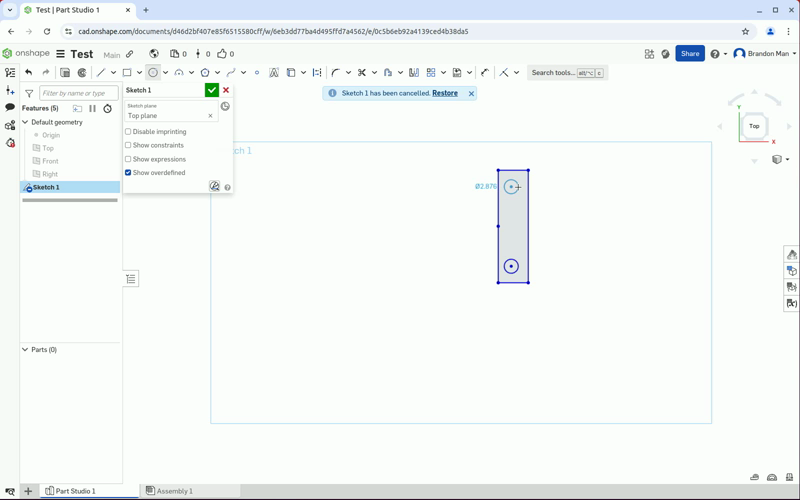
key(esc)
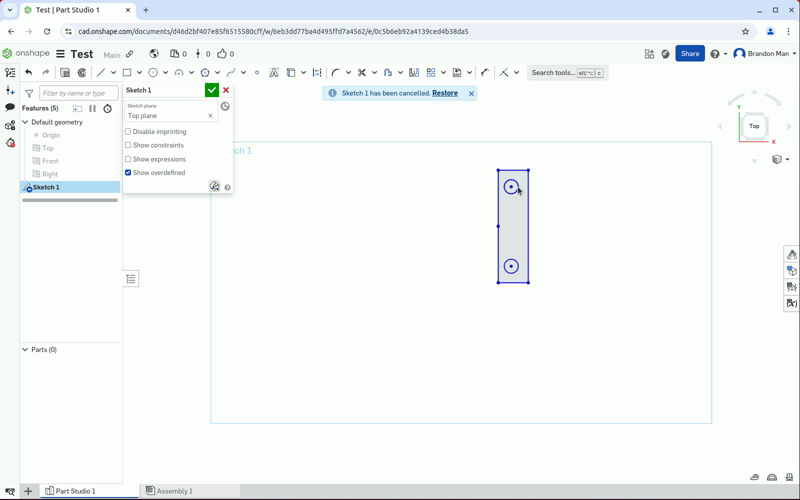
mouse_move(510, 208)
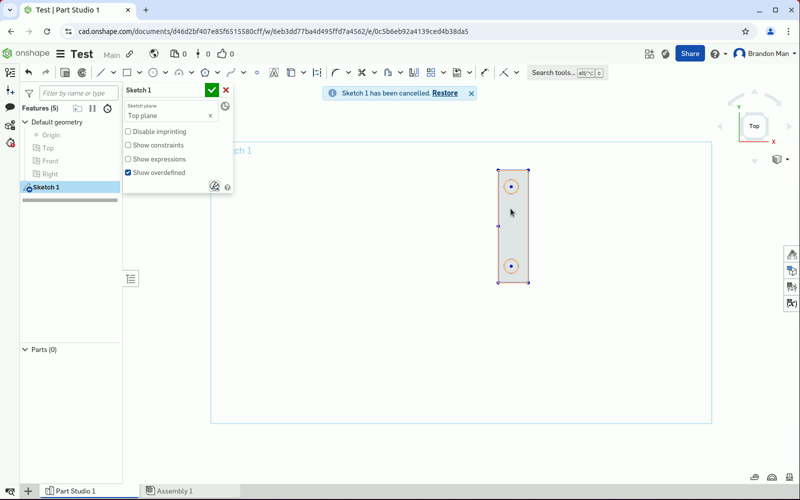
click(510, 208)
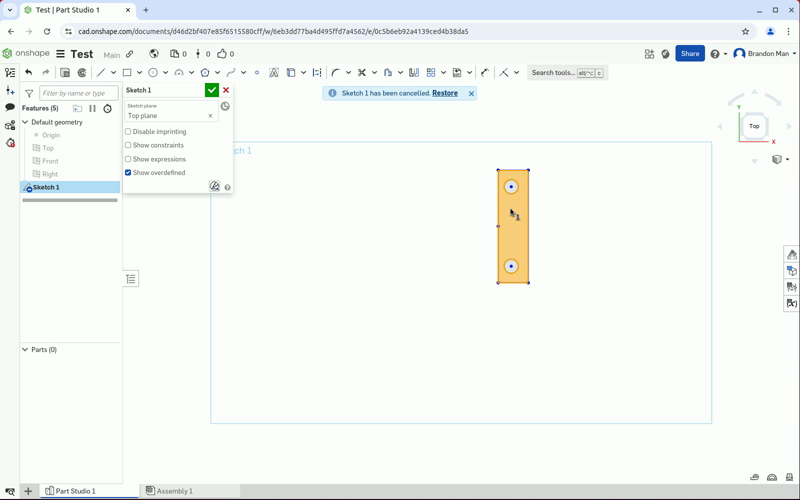
mouse_move(73, 352)
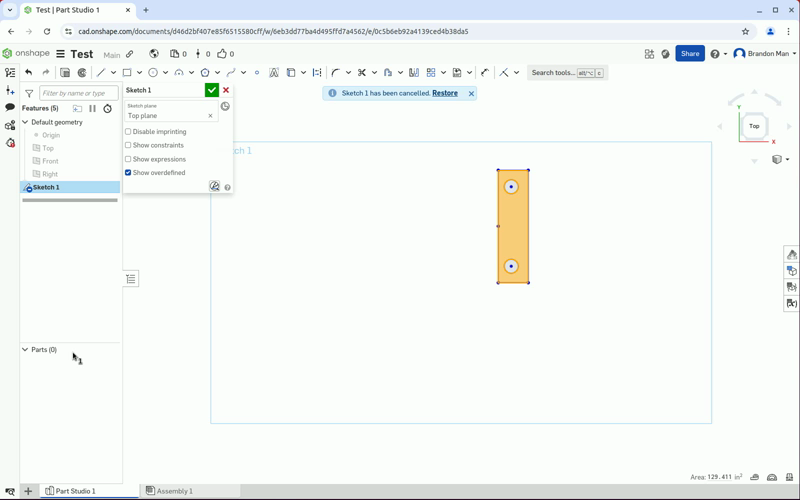
key(shift+y)
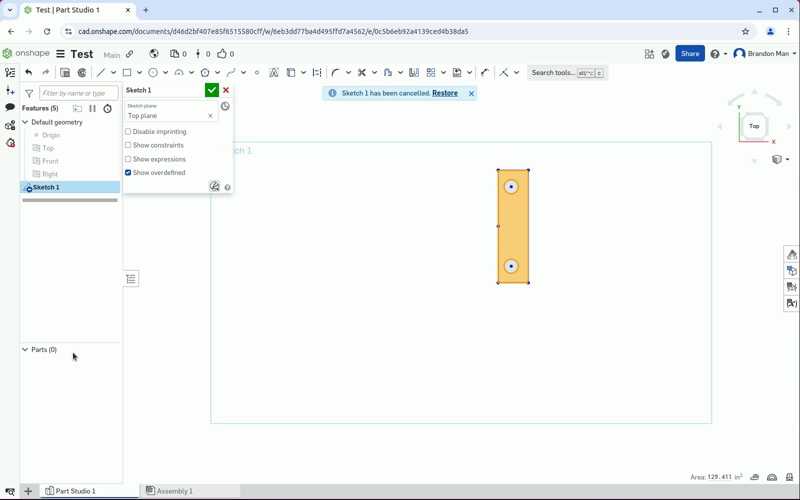
key(shift+e)
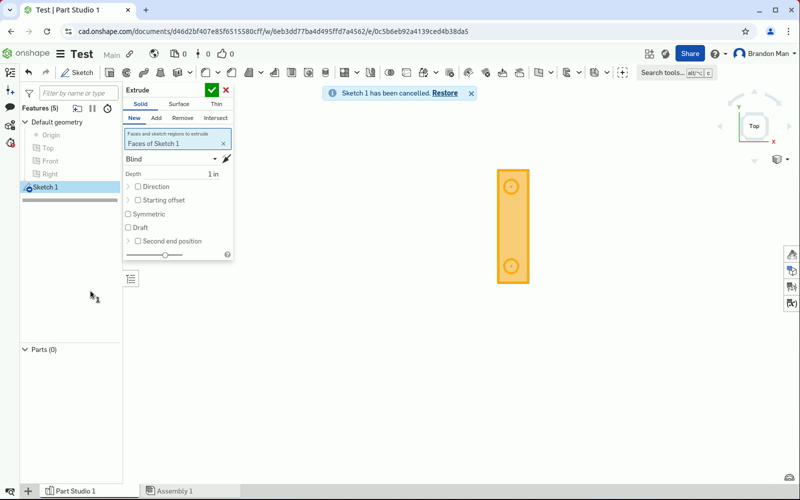
mouse_move(143, 106)
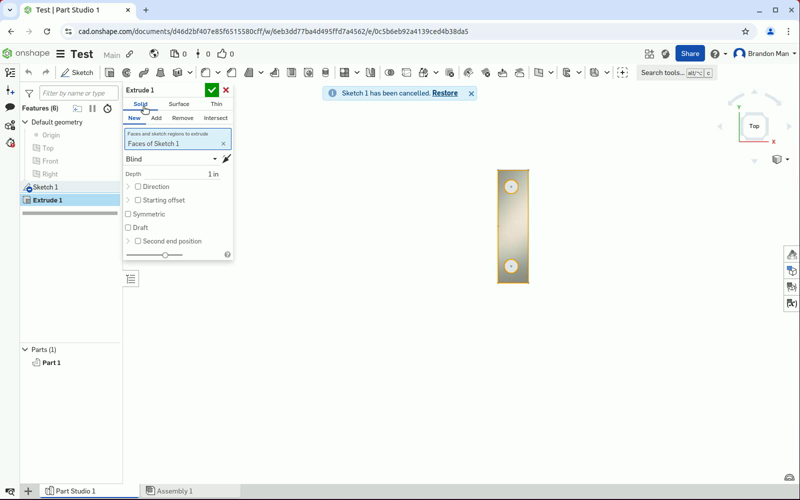
click(143, 106)
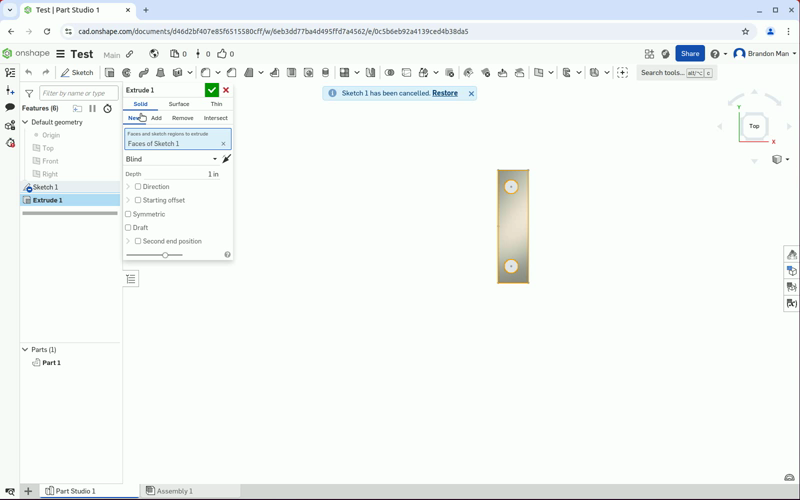
mouse_move(137, 120)
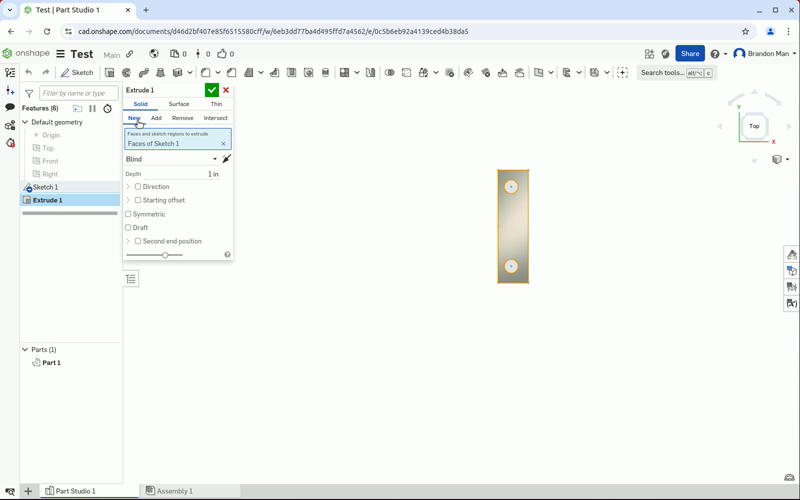
click(137, 120)
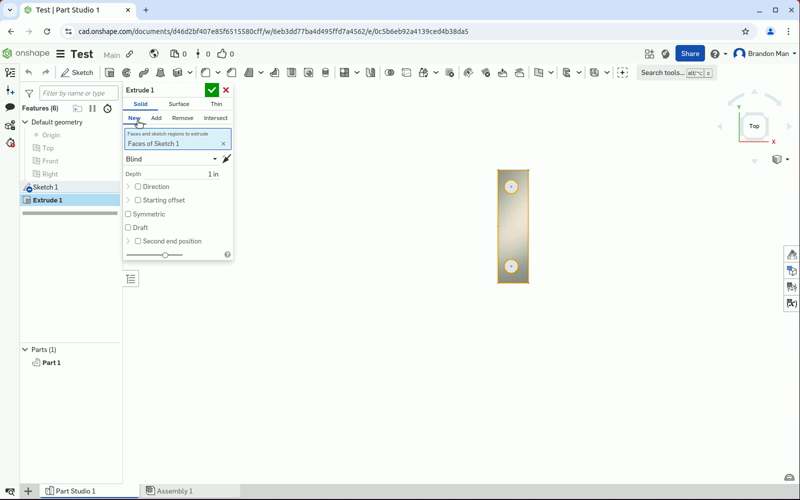
key(tab, 4)
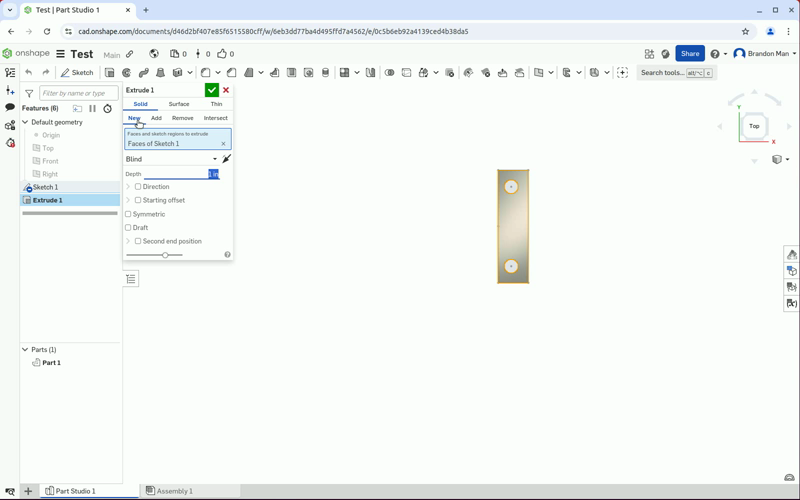
text(1.444)
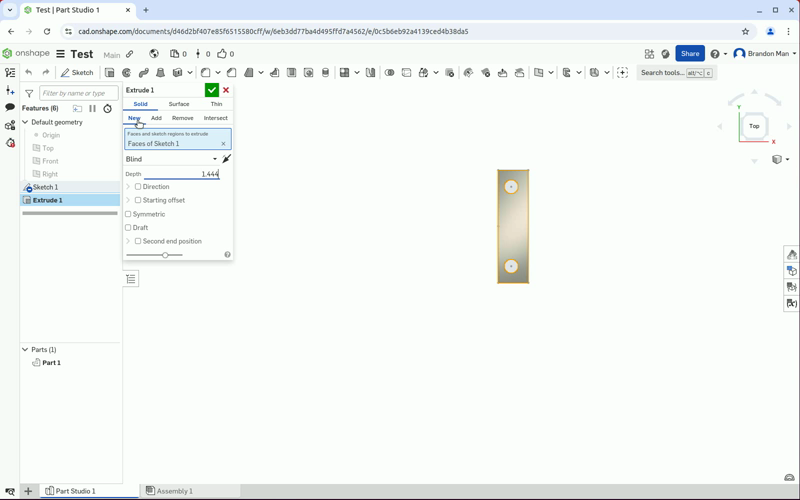
key(enter)
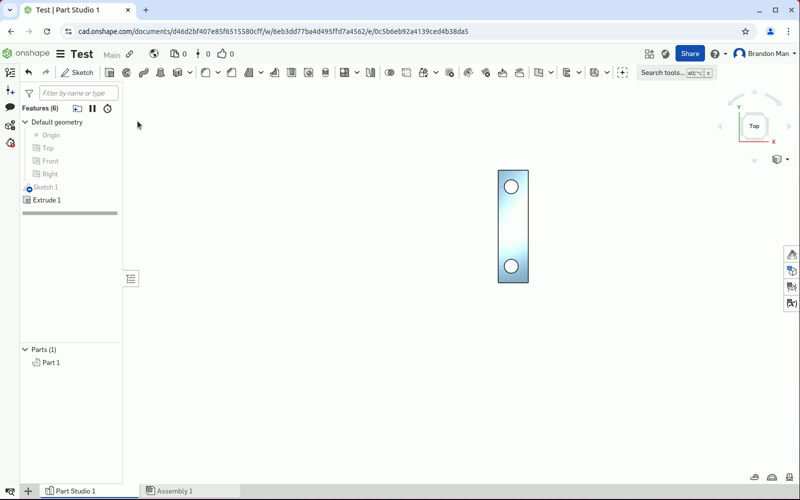
key(shift+h)
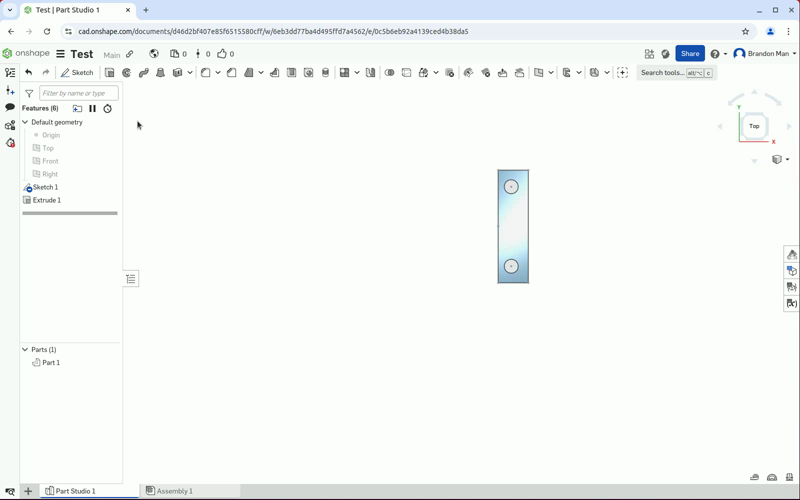
key(shift+h)
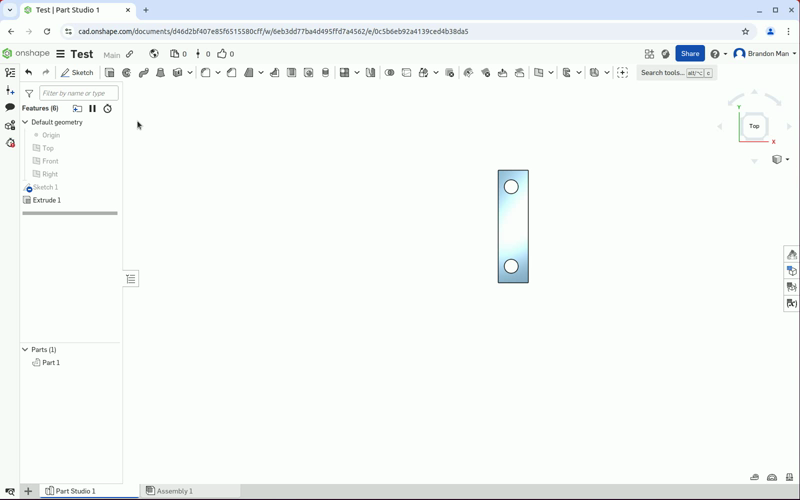
mouse_move(73, 189)
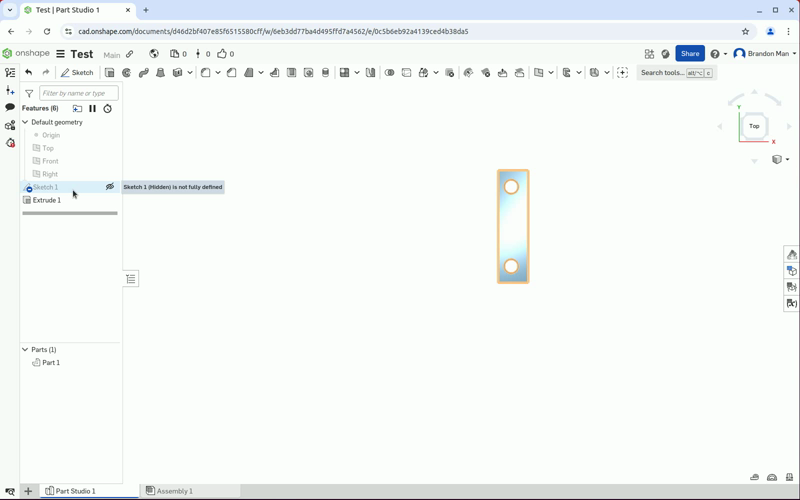
click(73, 189)
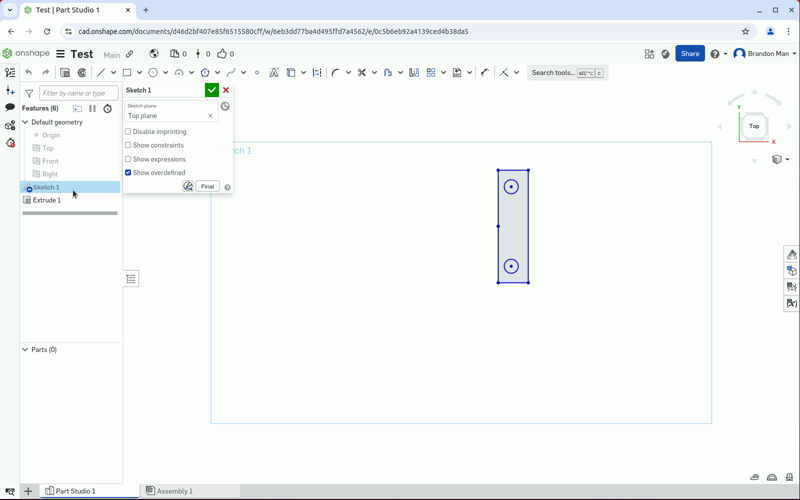
mouse_move(229, 92)
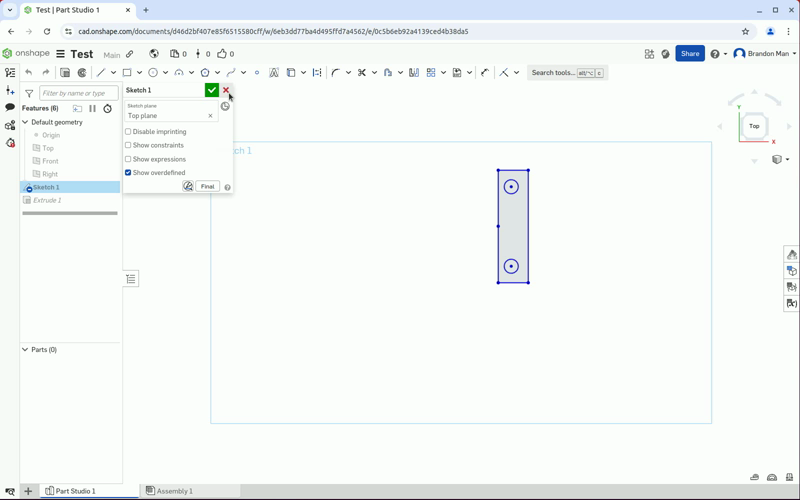
click(229, 92)
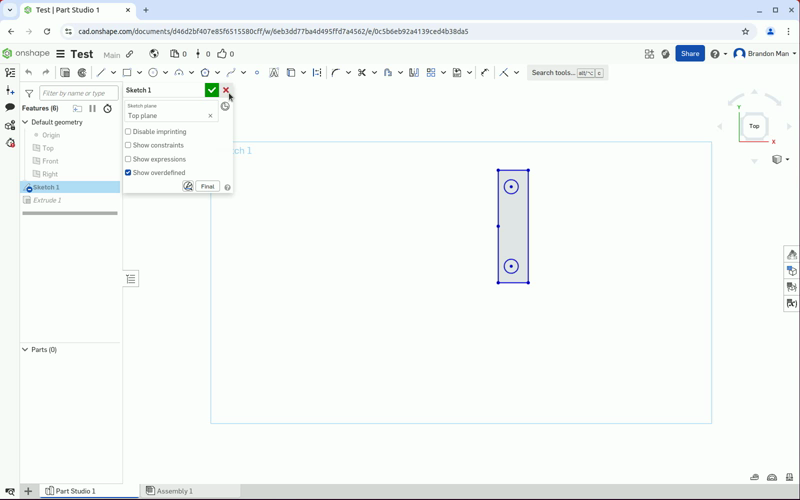
key(shift+s)
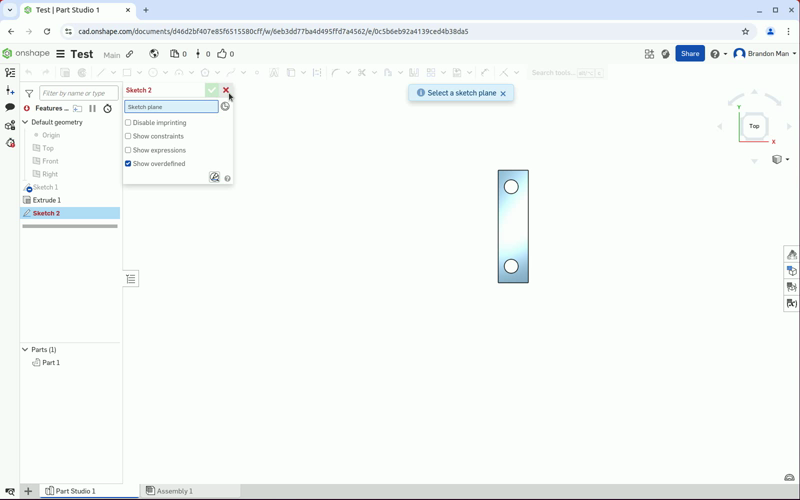
mouse_move(73, 150)
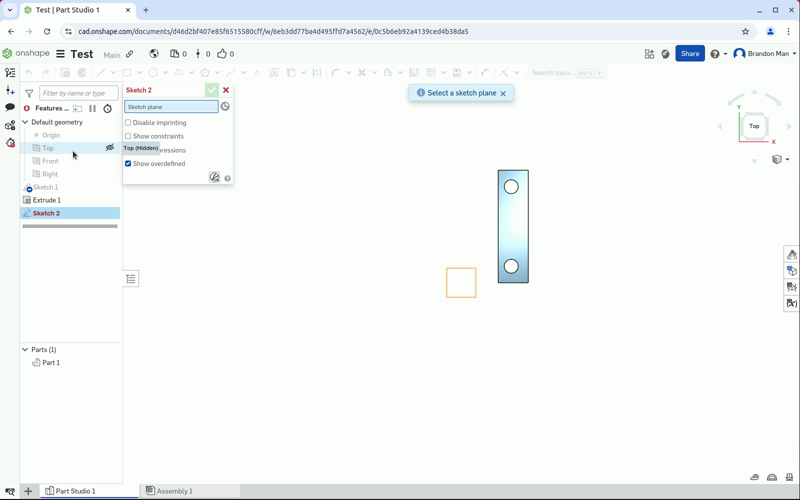
click(73, 150)
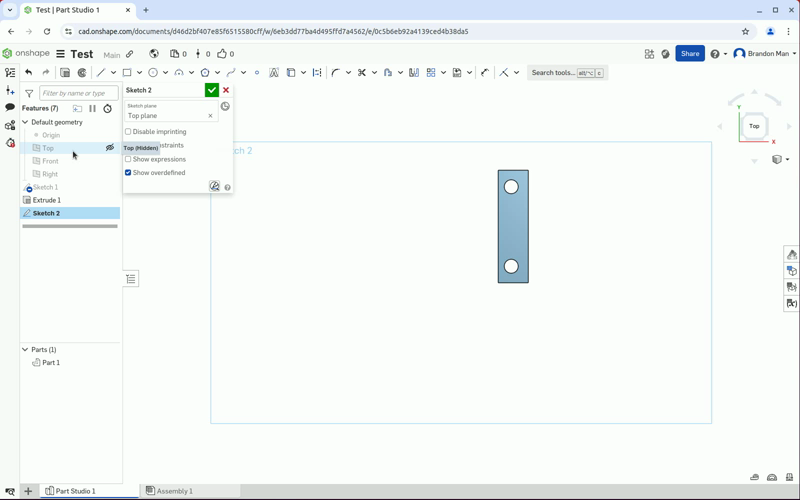
mouse_move(73, 352)
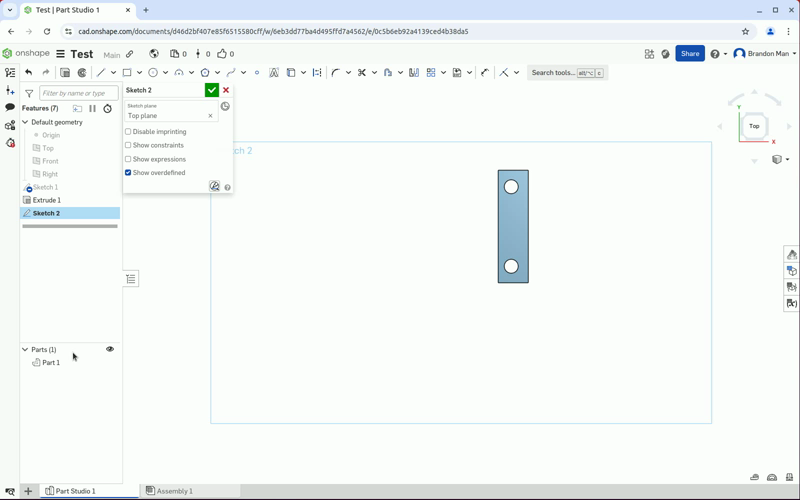
key(y)
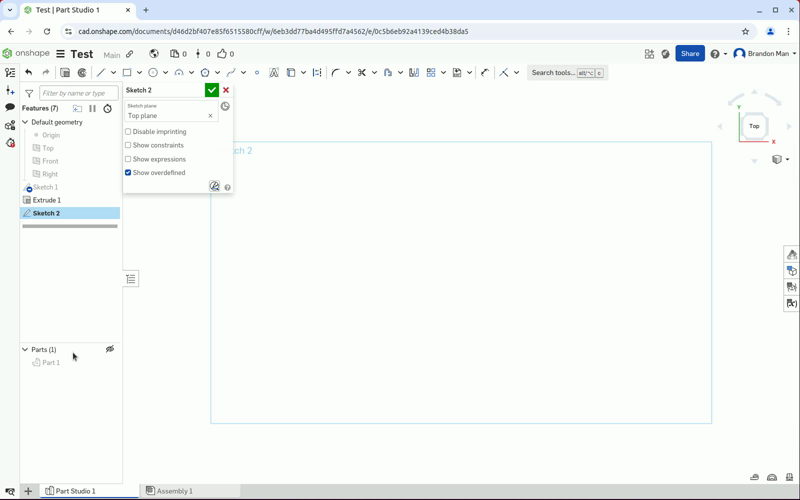
key(l)
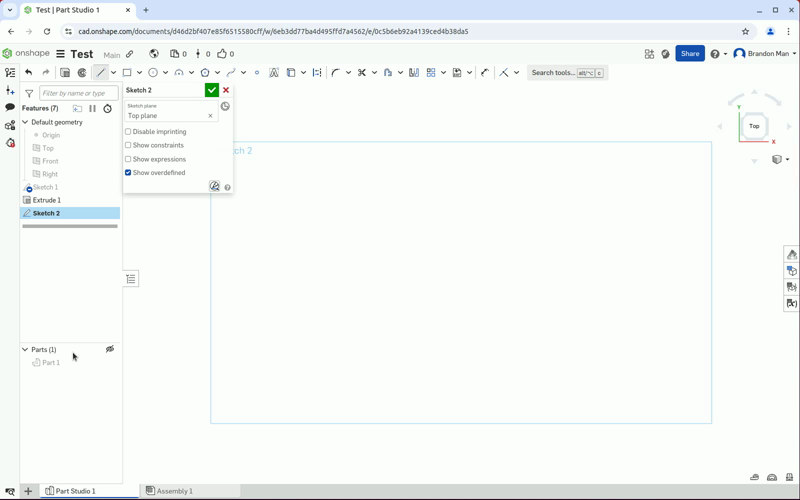
key_down(shift)
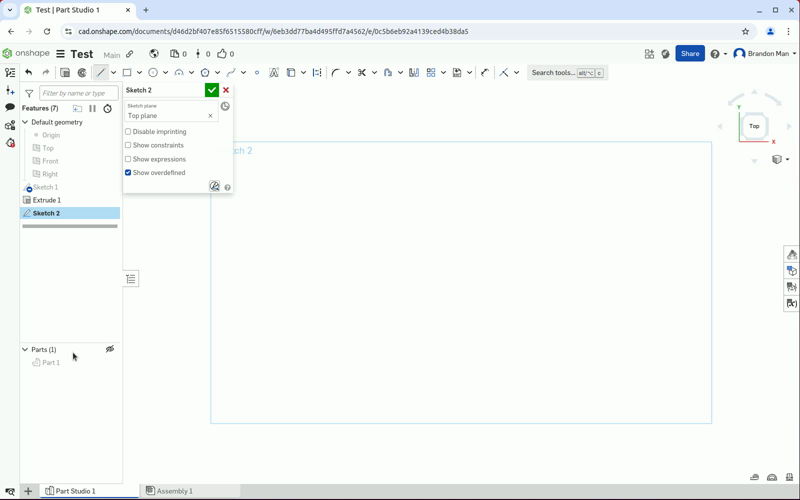
mouse_move(465, 282)
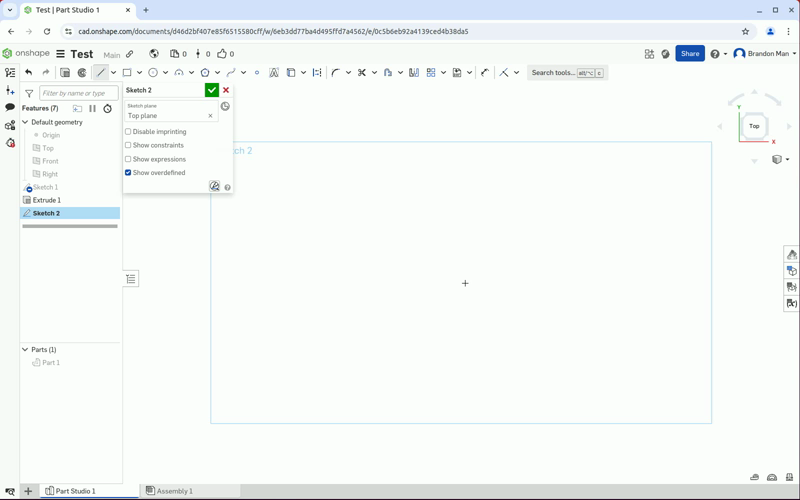
click(465, 282)
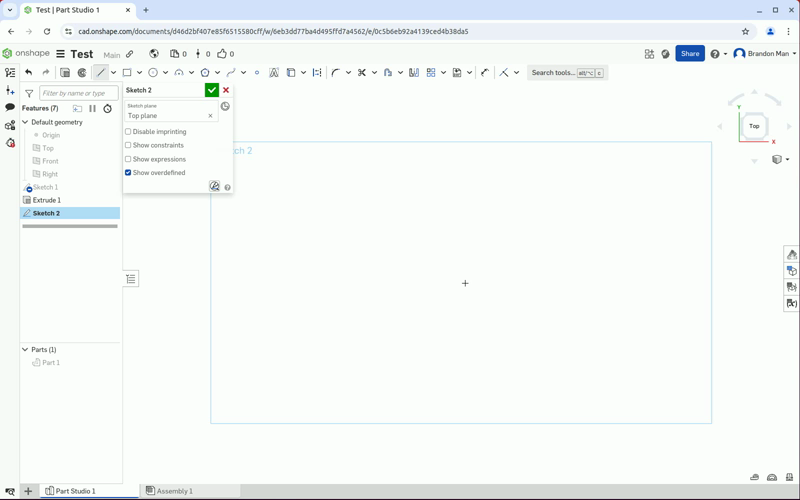
key_up(shift)
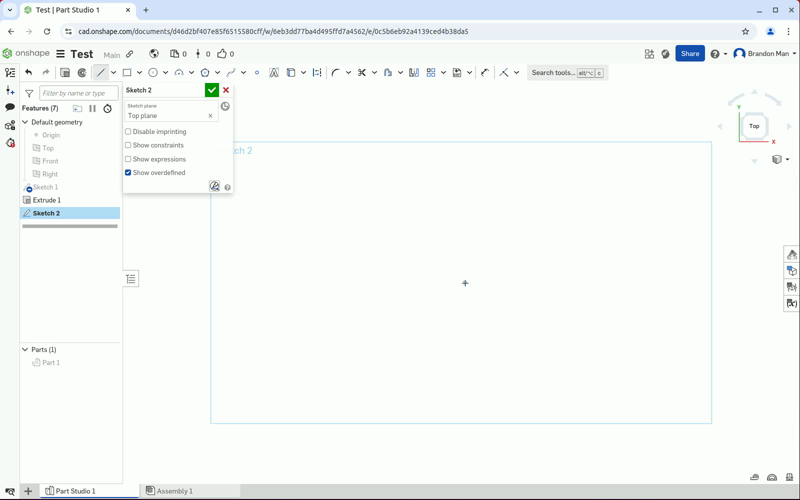
key_down(shift)
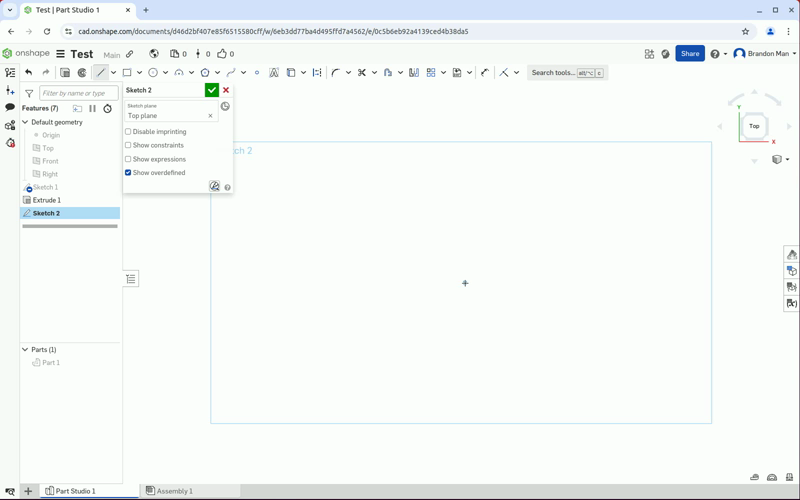
mouse_move(495, 282)
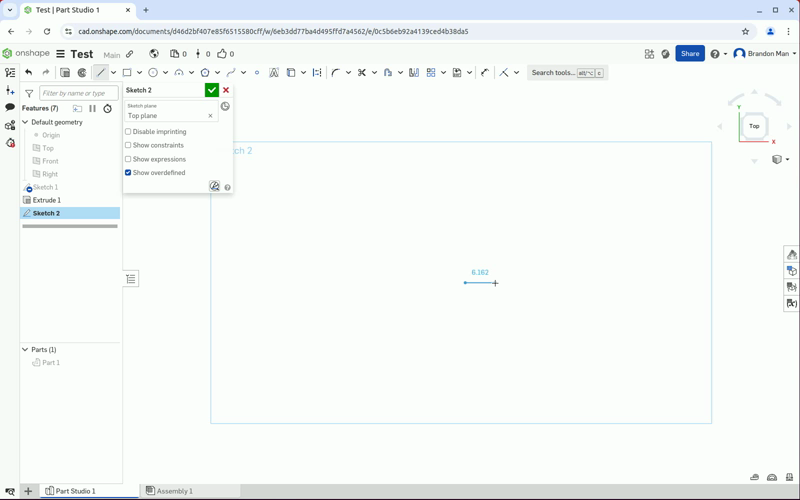
mouse_move(498, 282)
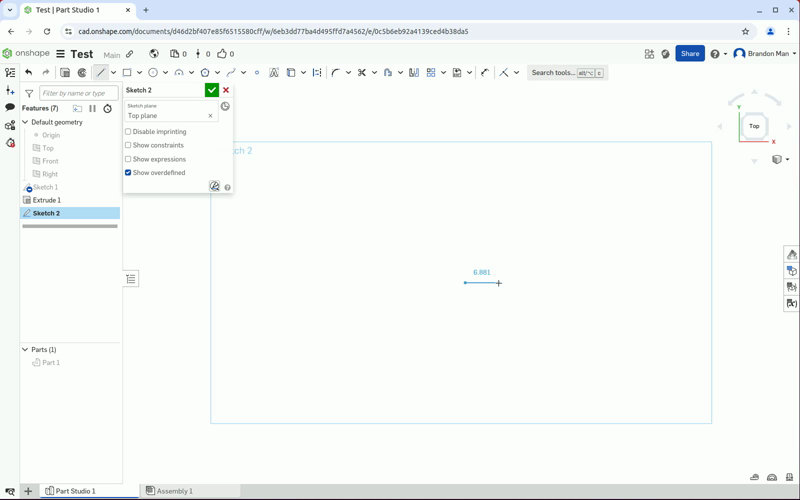
click(498, 282)
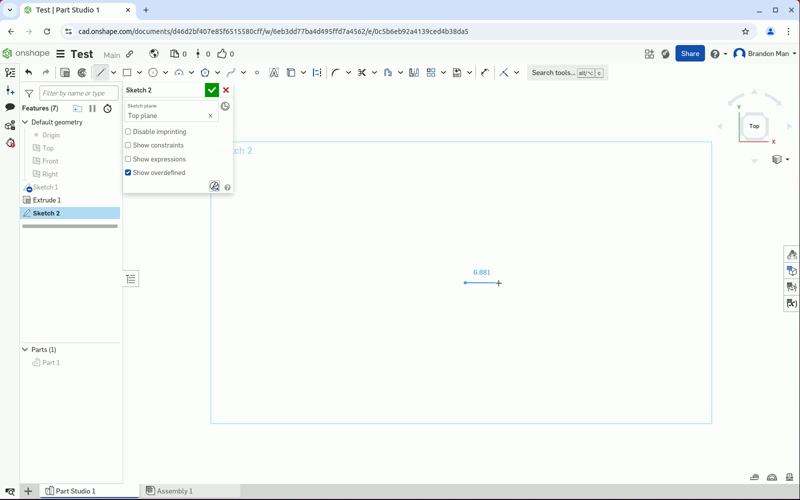
key_up(shift)
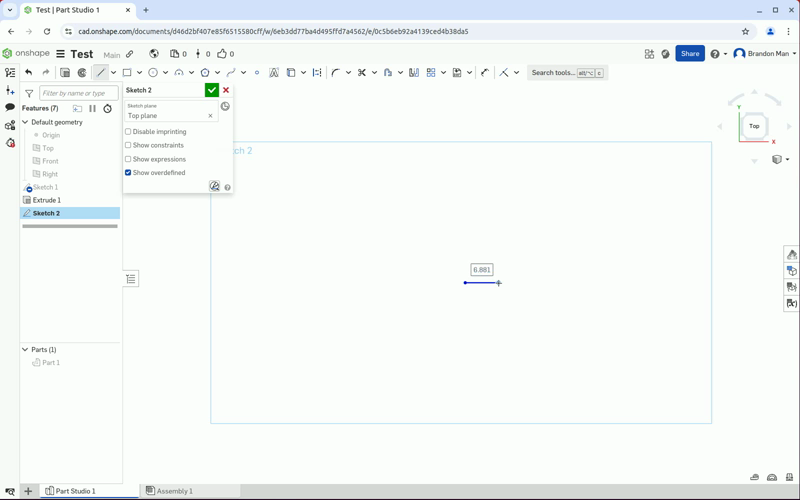
key_down(shift)
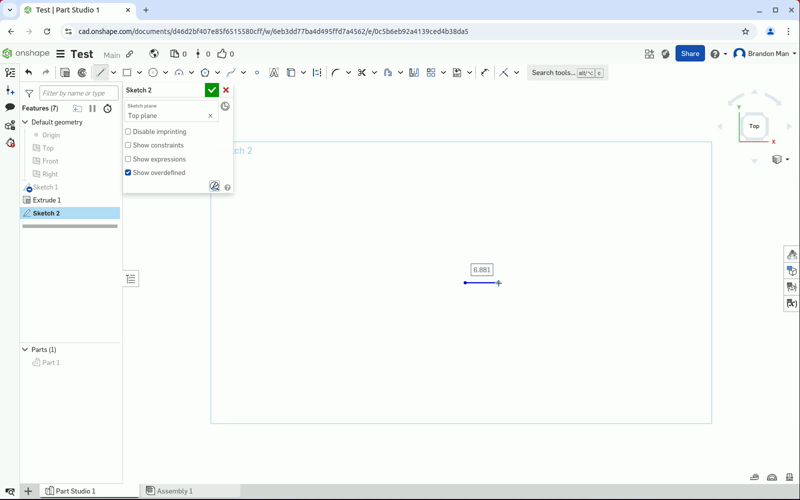
mouse_move(498, 170)
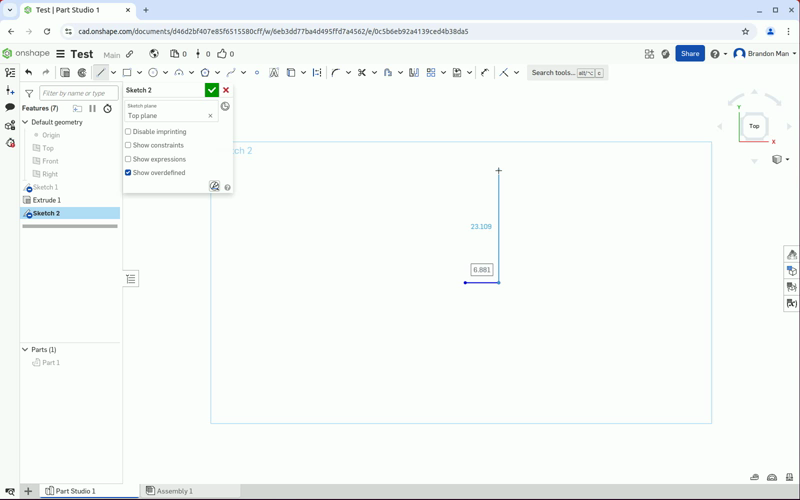
click(498, 170)
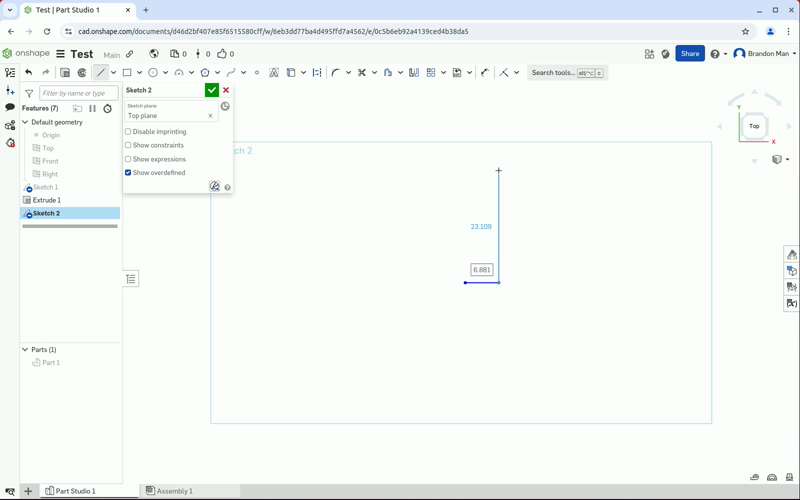
key_up(shift)
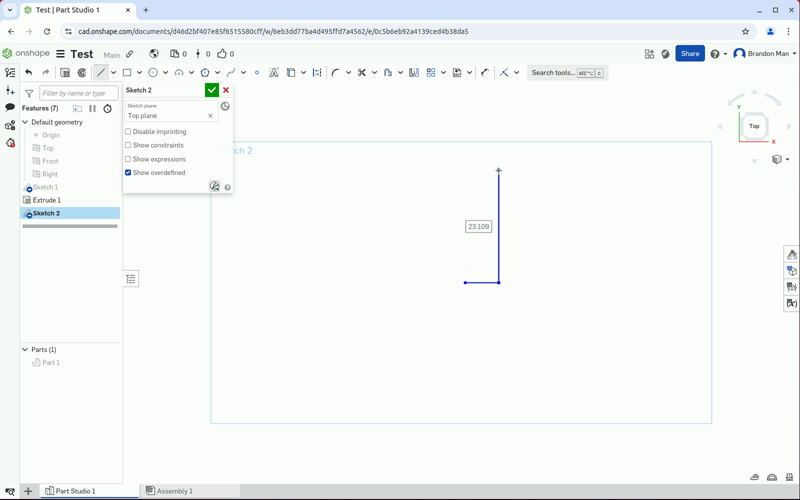
key_down(shift)
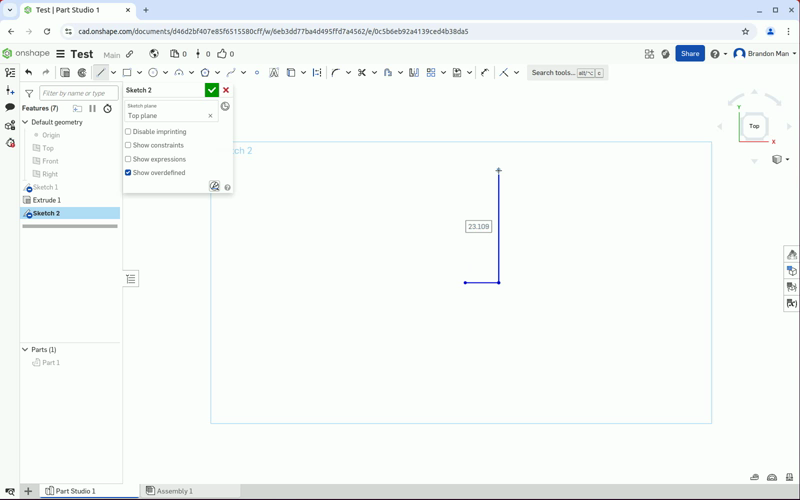
mouse_move(528, 170)
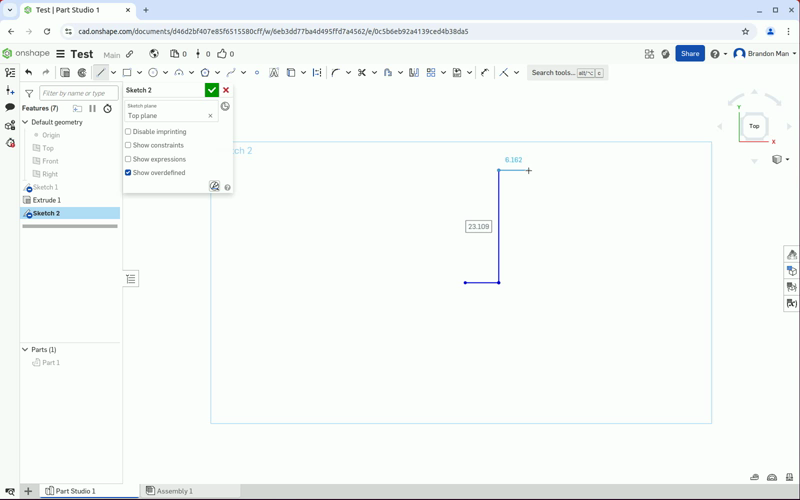
mouse_move(465, 170)
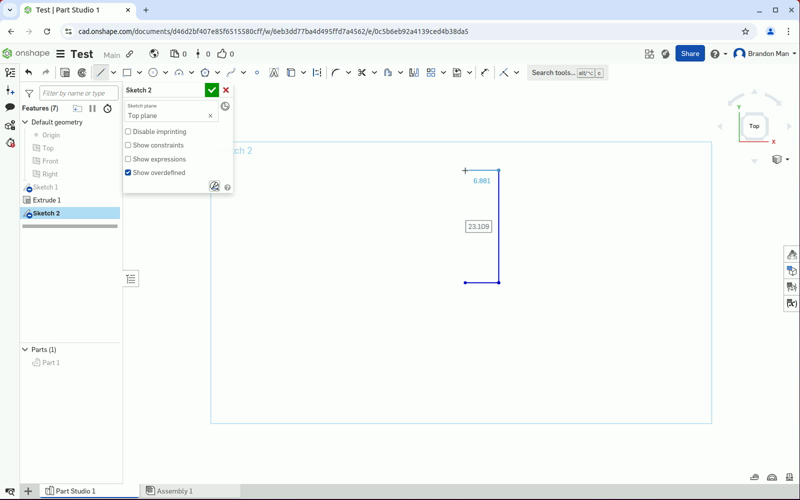
click(465, 170)
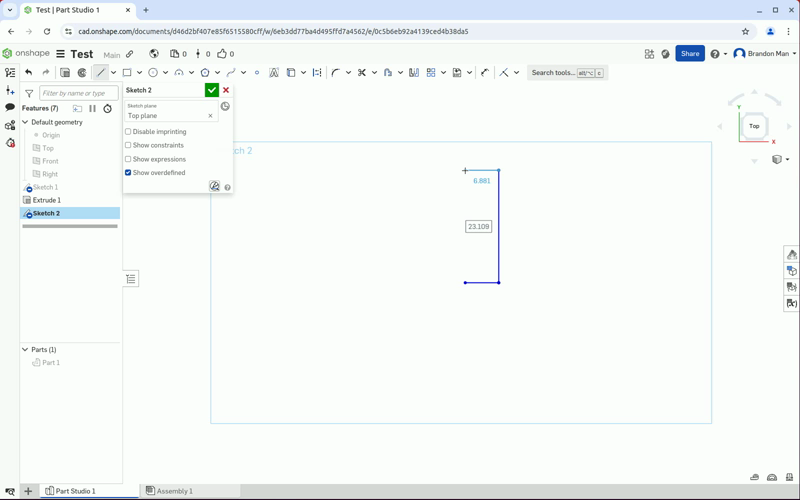
key_up(shift)
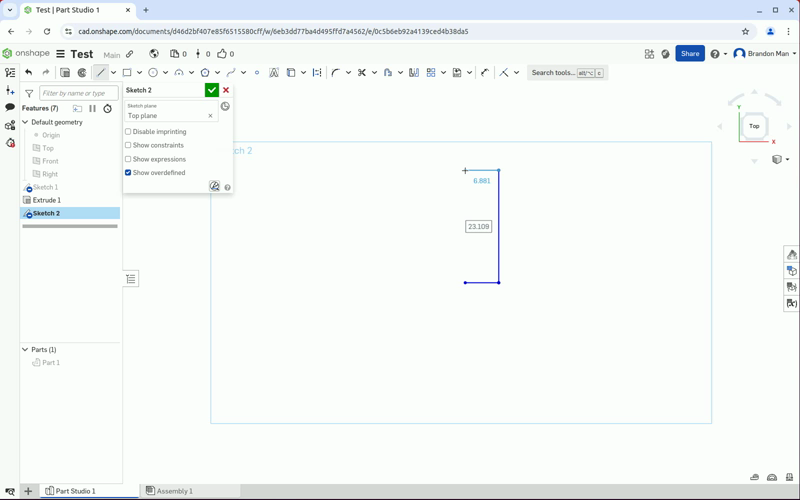
key_down(shift)
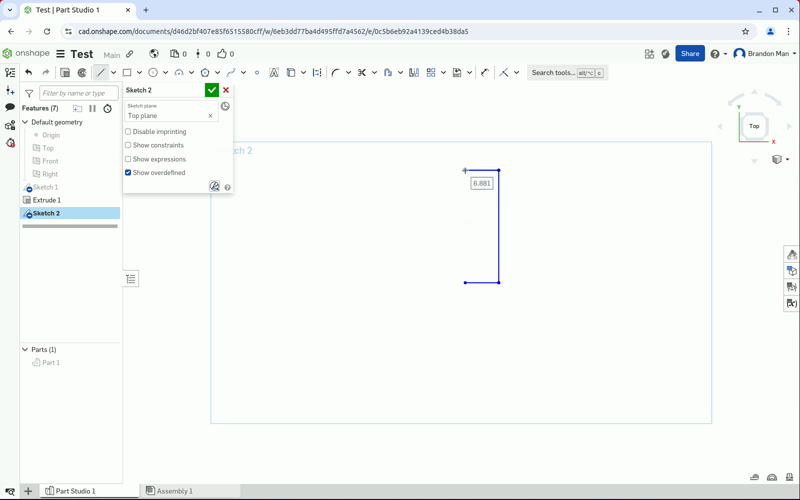
mouse_move(495, 170)
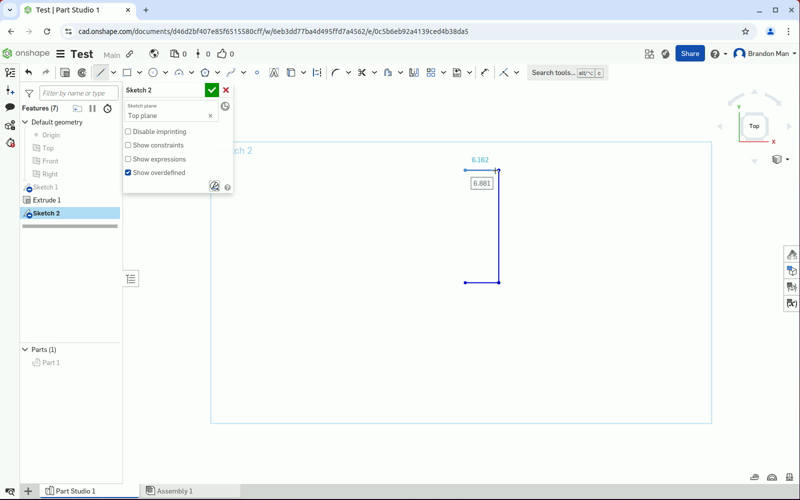
mouse_move(465, 226)
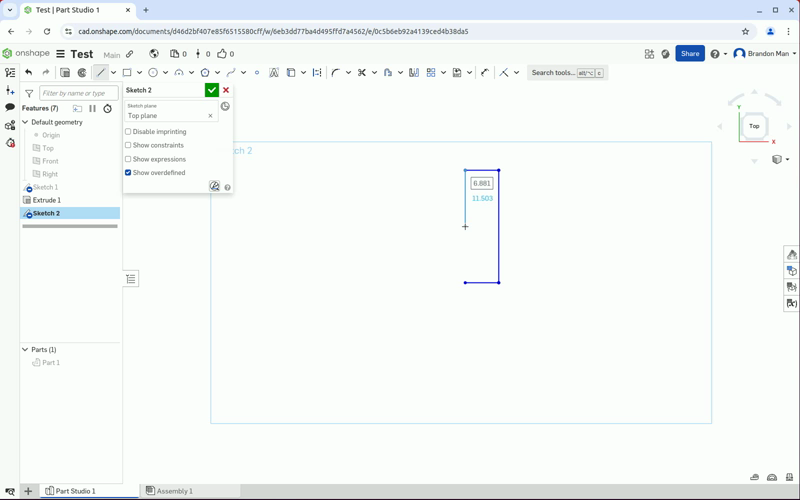
click(465, 226)
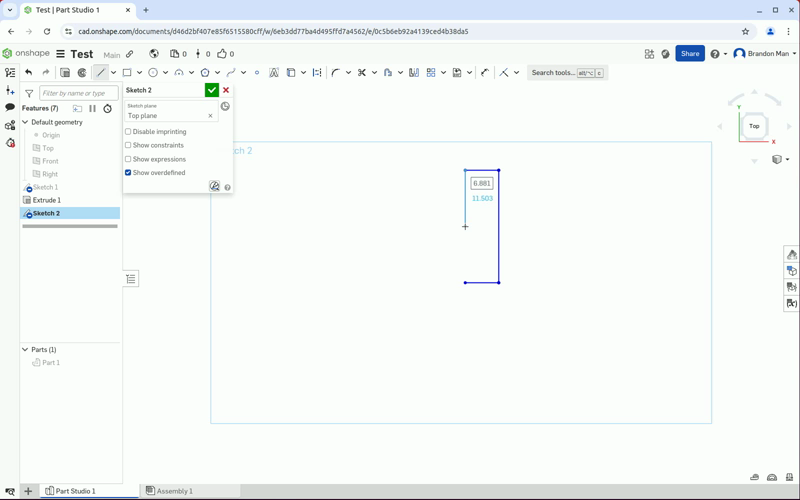
key_up(shift)
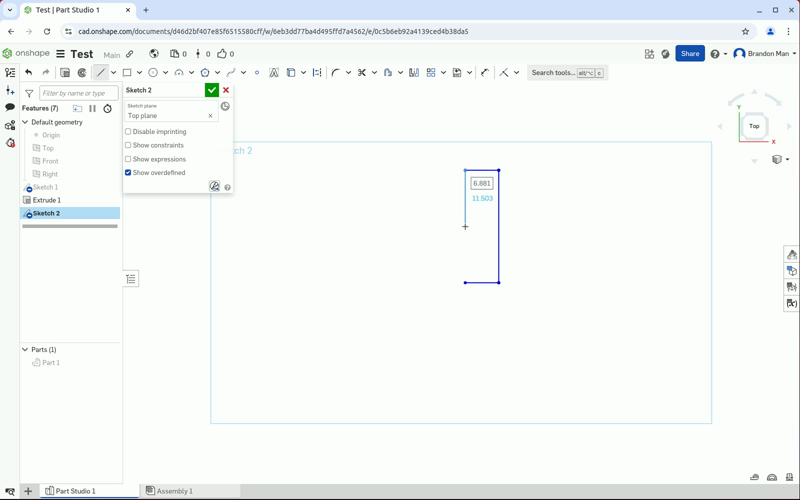
mouse_move(495, 226)
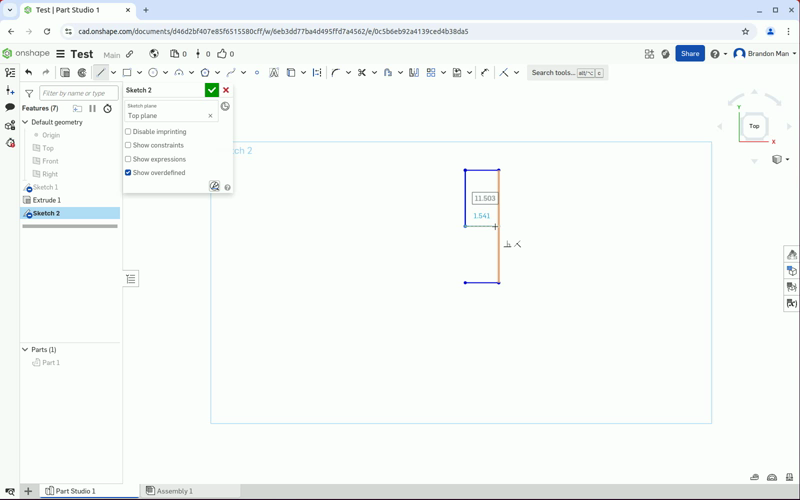
key_down(shift)
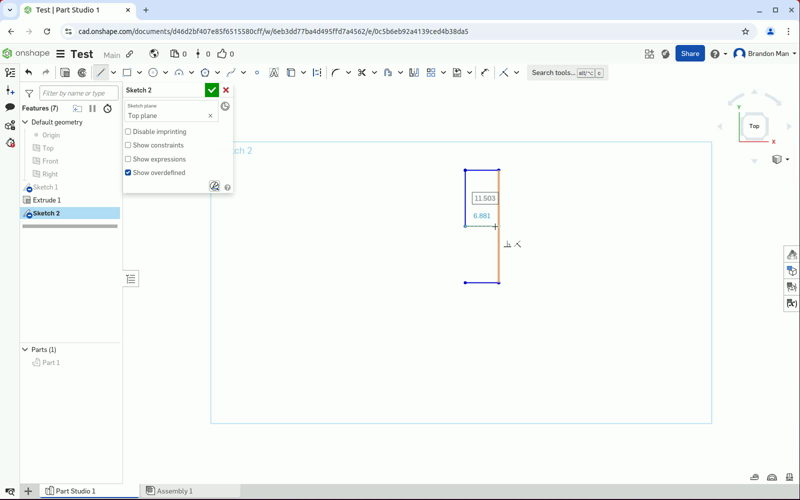
mouse_move(465, 282)
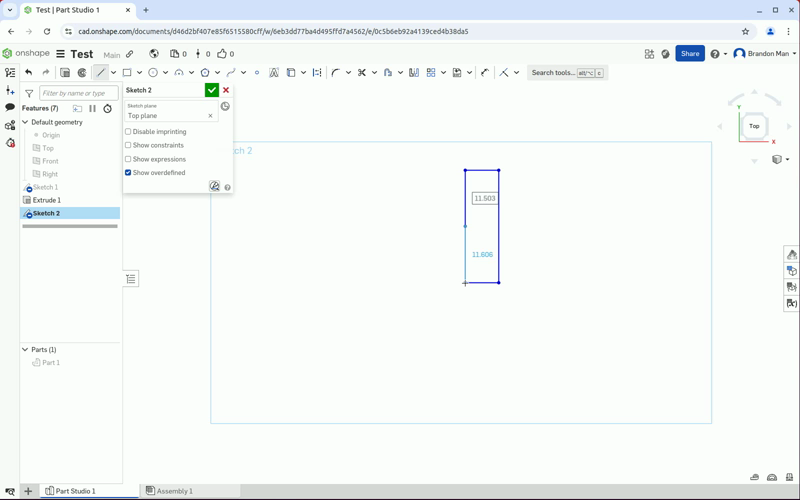
key_up(shift)
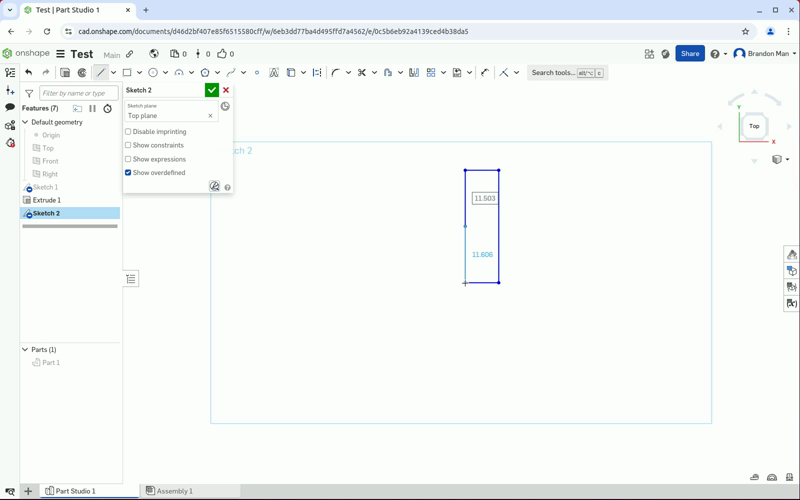
click(465, 282)
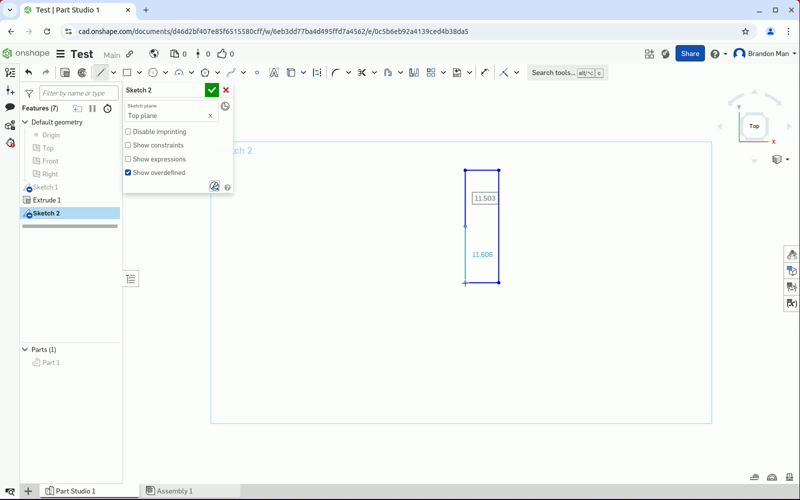
key(esc)
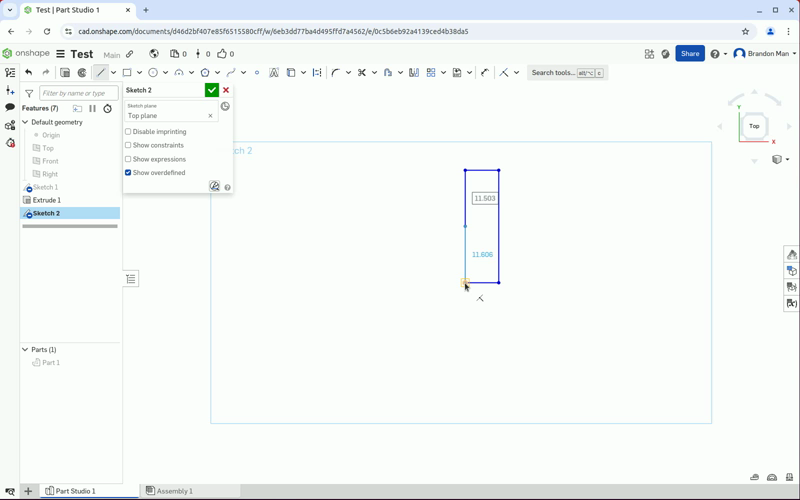
key(c)
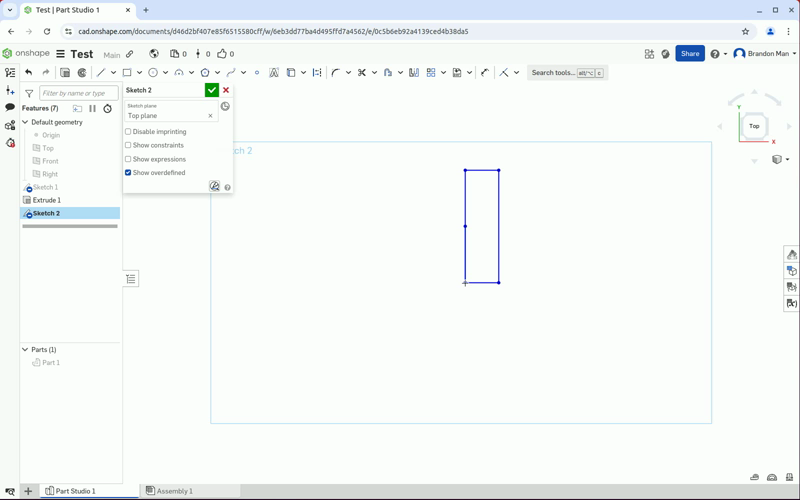
key_down(shift)
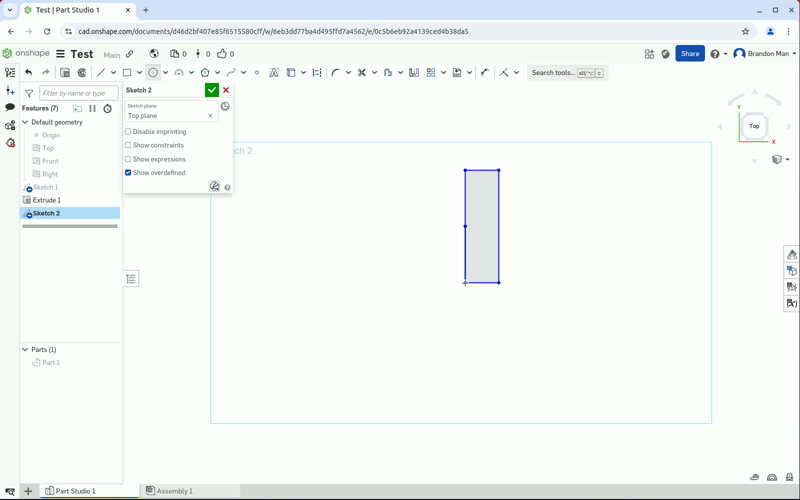
mouse_move(477, 254)
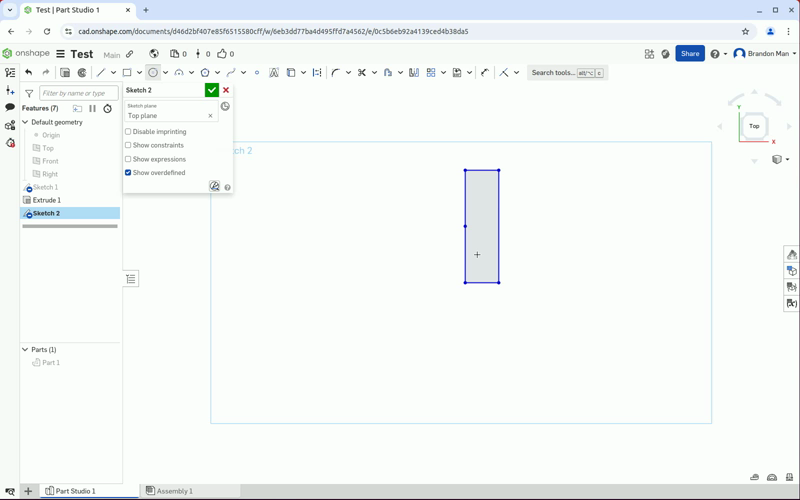
click(477, 254)
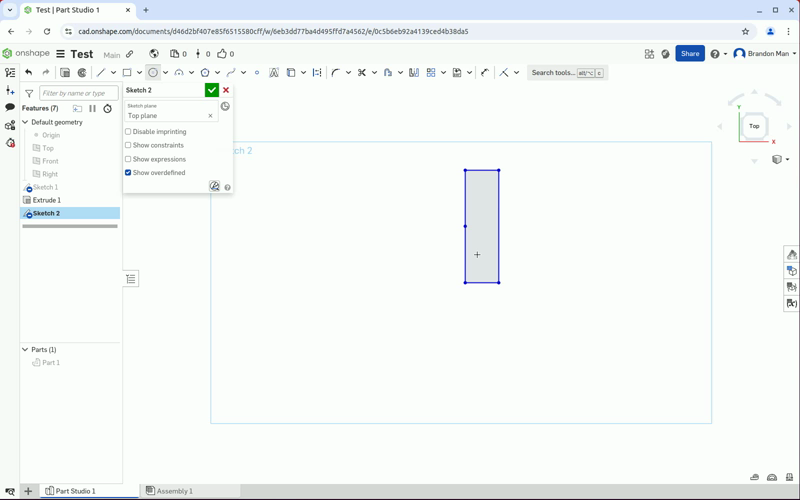
key_up(shift)
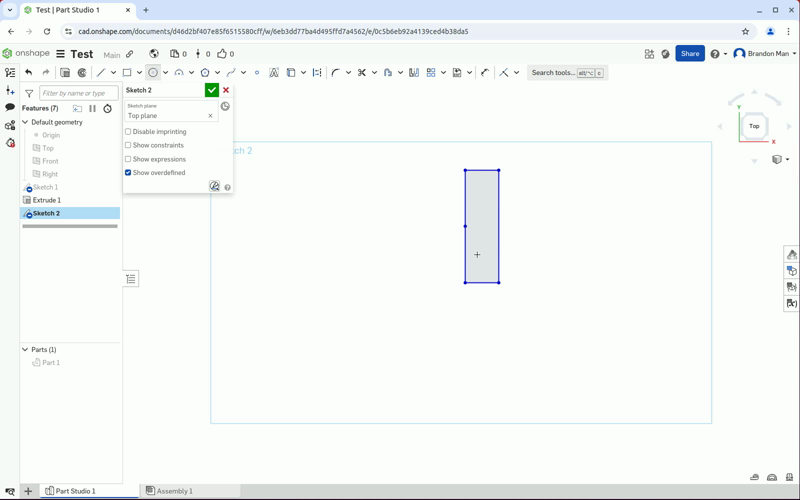
mouse_move(483, 254)
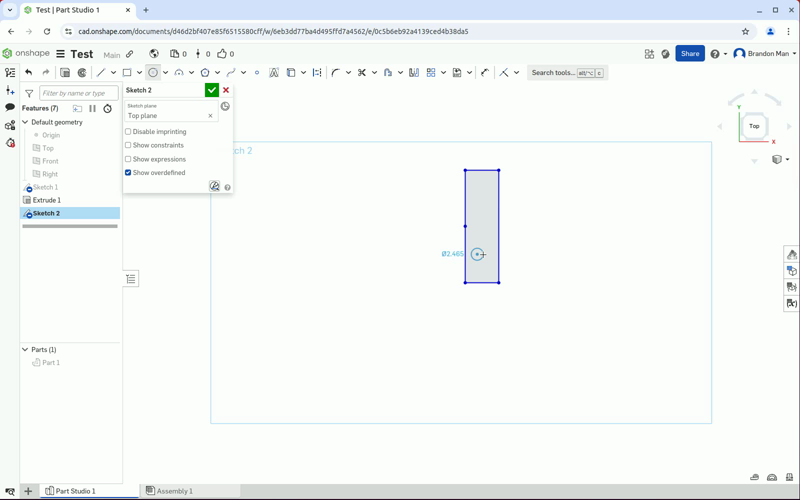
click(483, 254)
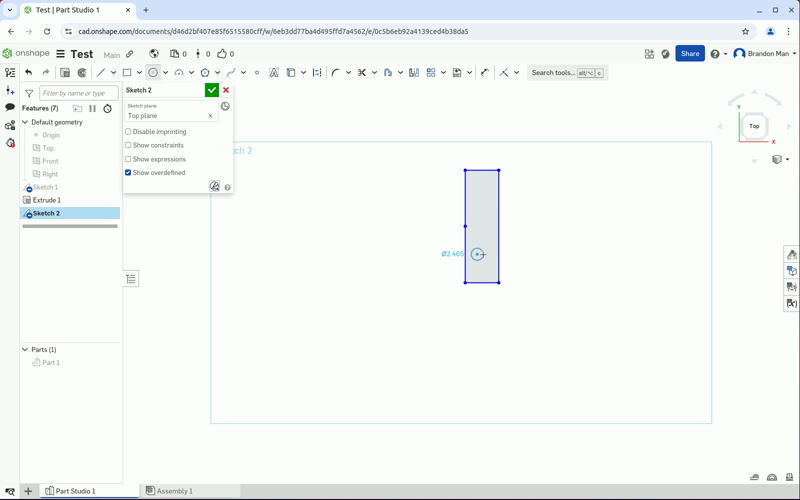
key(esc)
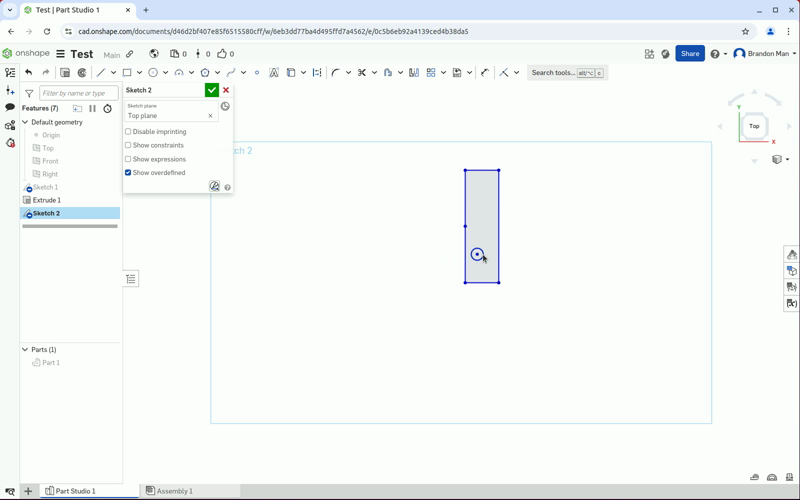
key(c)
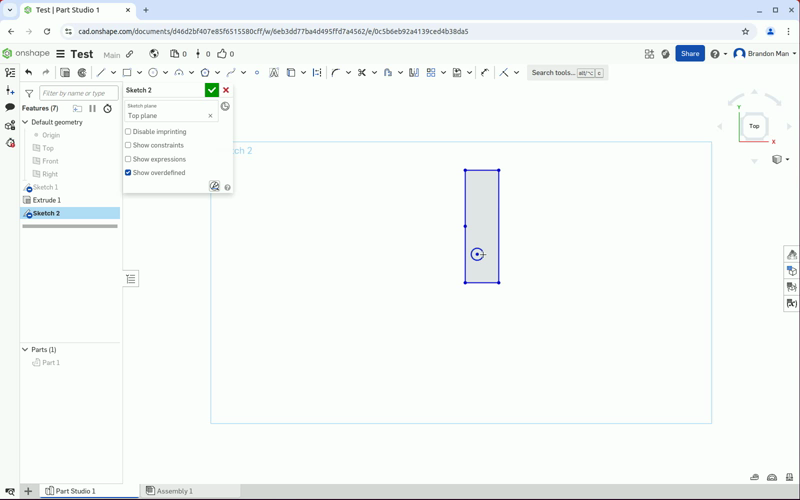
key_down(shift)
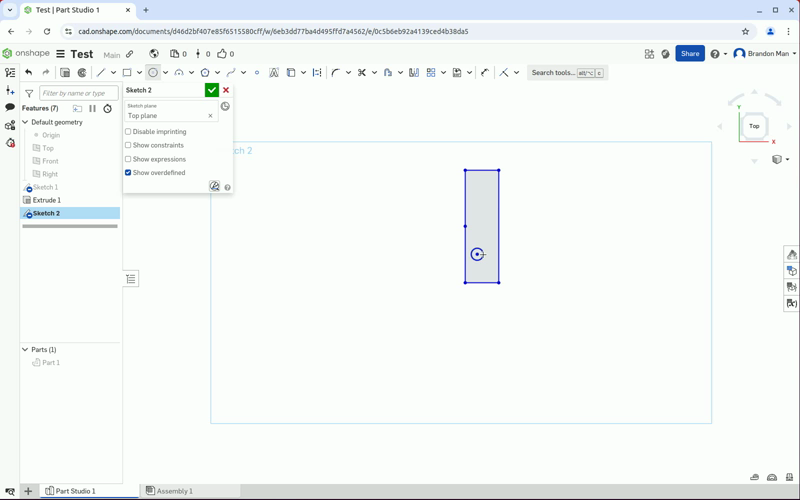
mouse_move(477, 198)
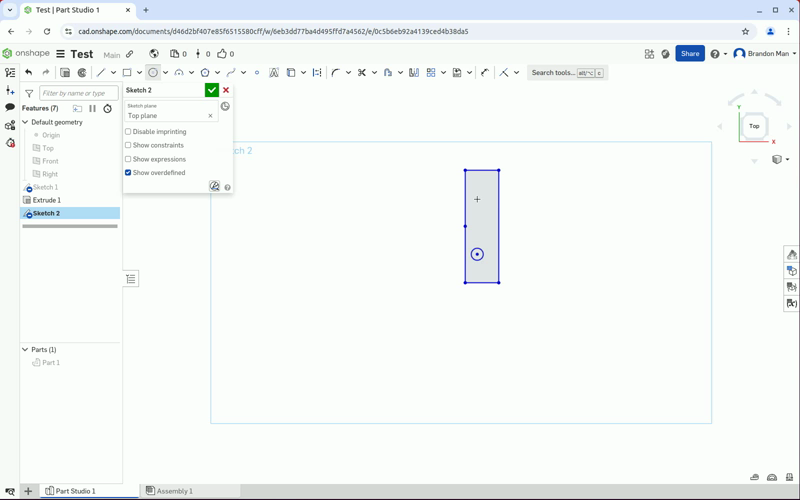
click(477, 198)
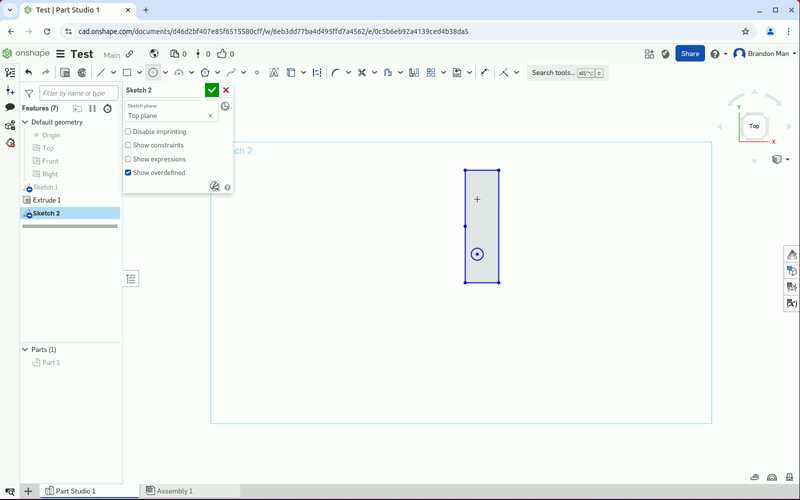
key_up(shift)
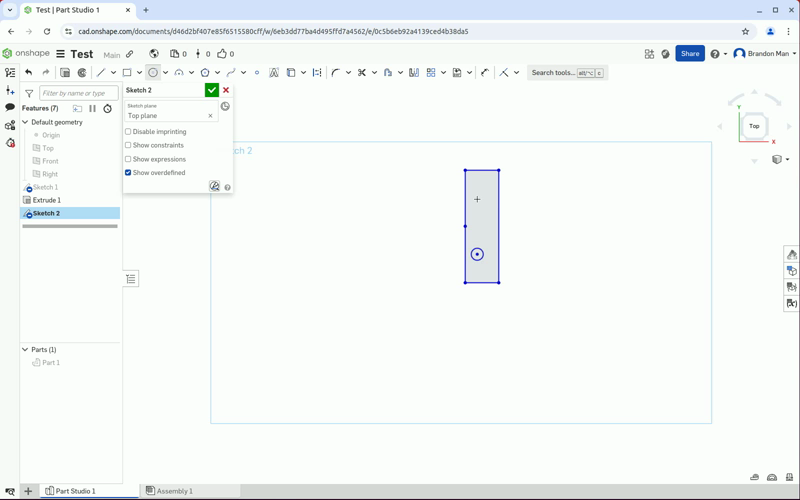
mouse_move(483, 198)
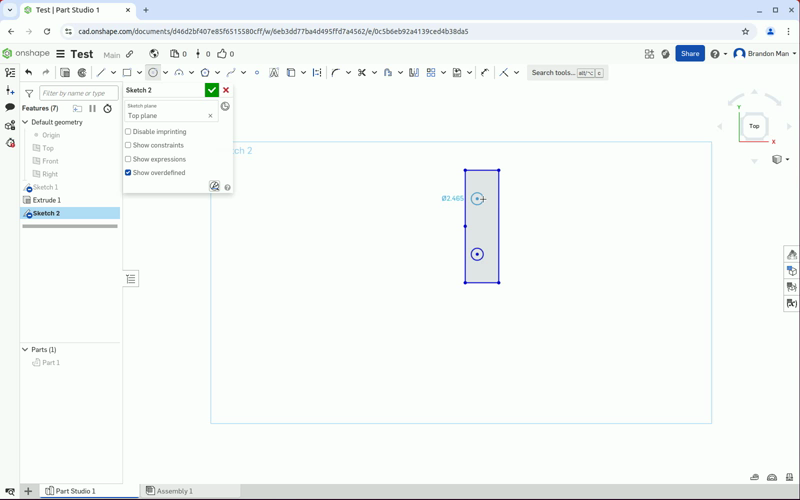
click(483, 198)
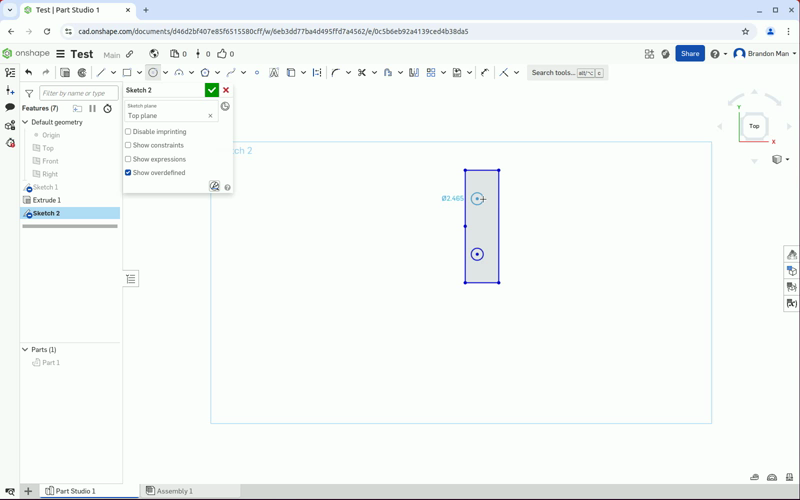
key(esc)
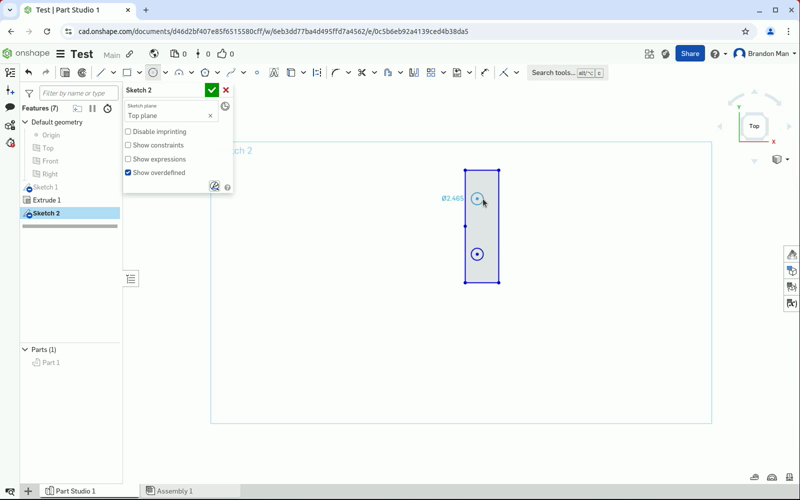
mouse_move(483, 226)
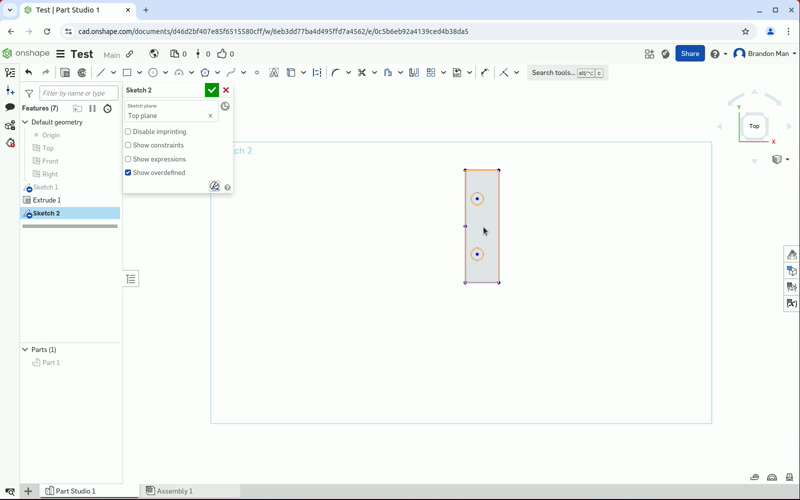
click(483, 226)
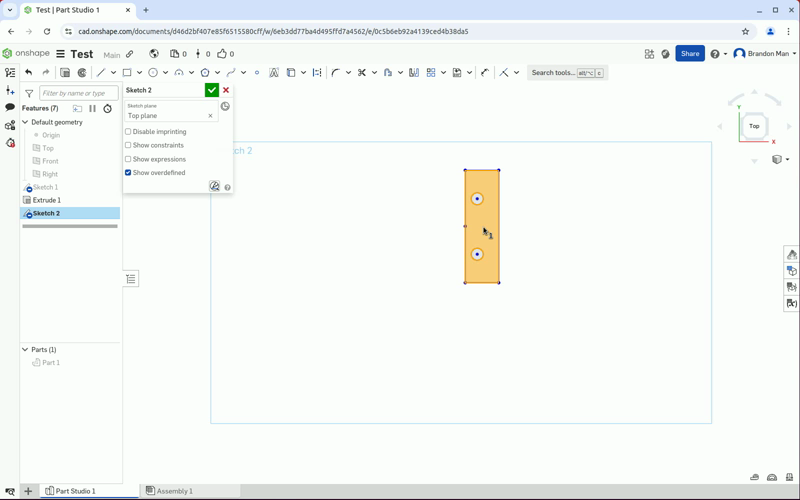
mouse_move(73, 352)
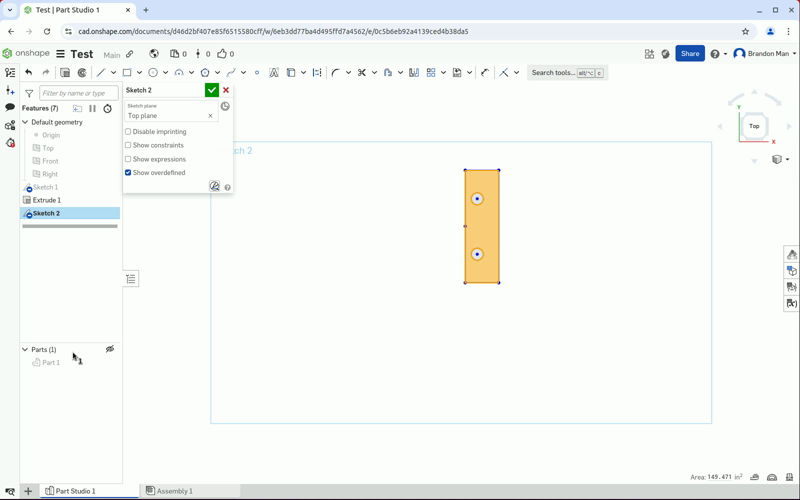
key(shift+y)
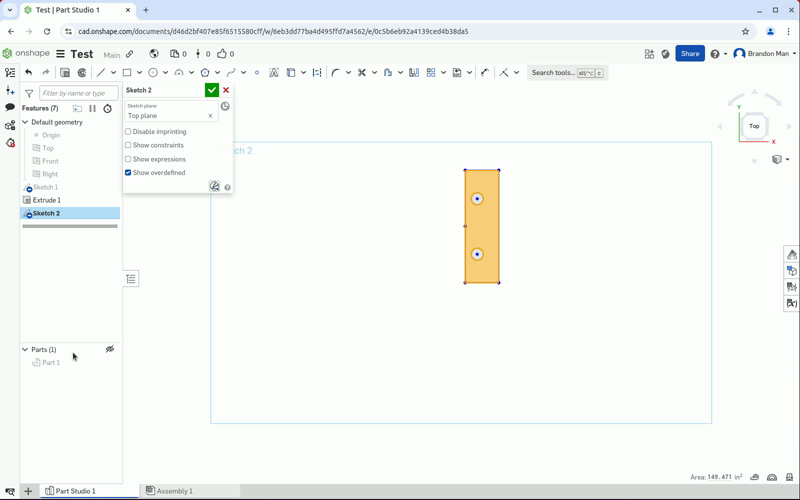
key(shift+e)
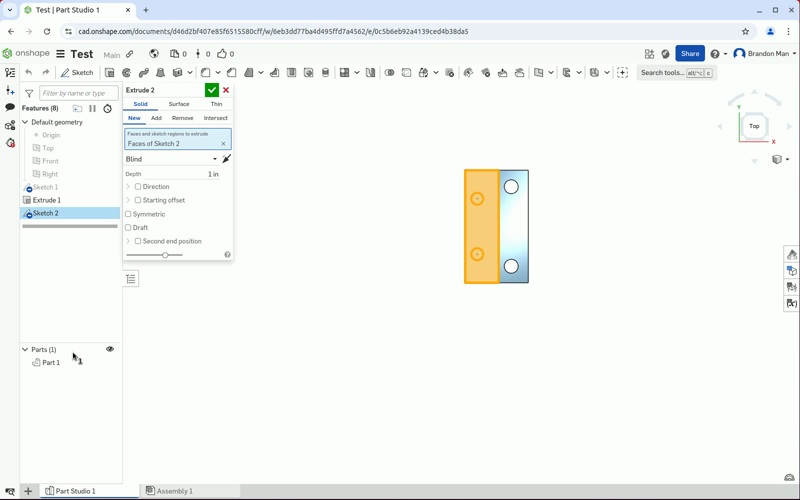
mouse_move(143, 106)
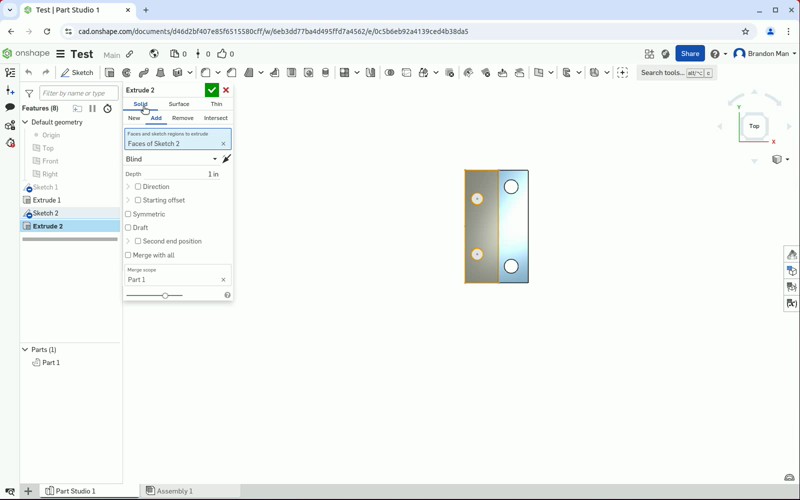
click(143, 106)
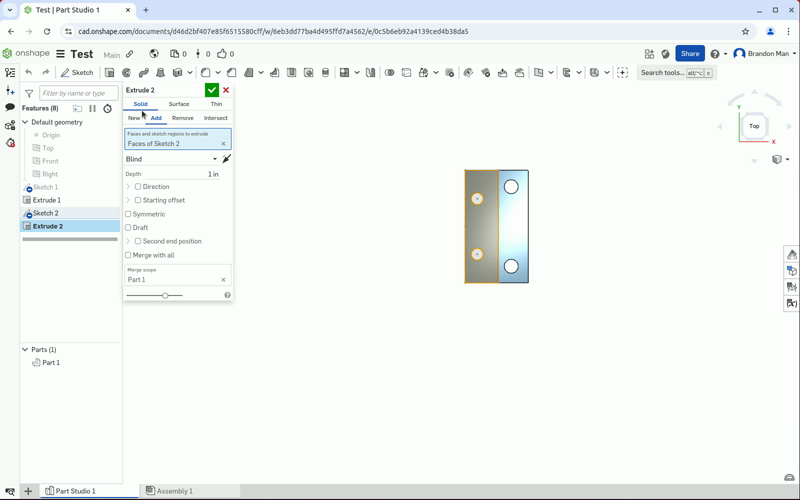
mouse_move(137, 120)
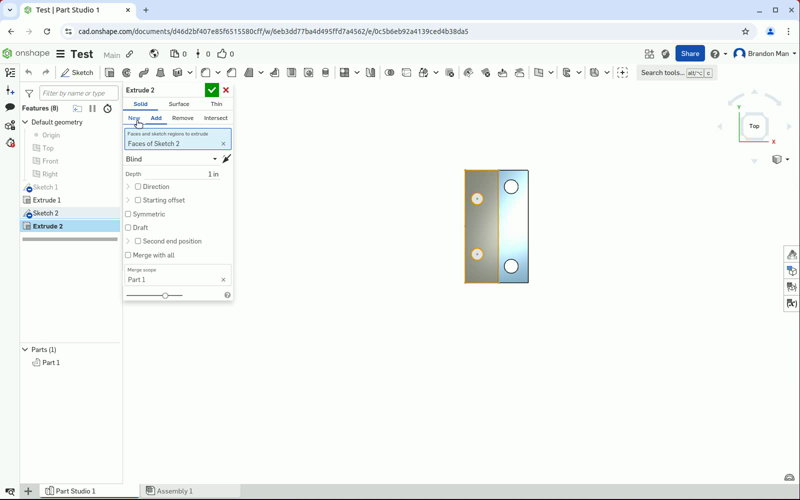
click(137, 120)
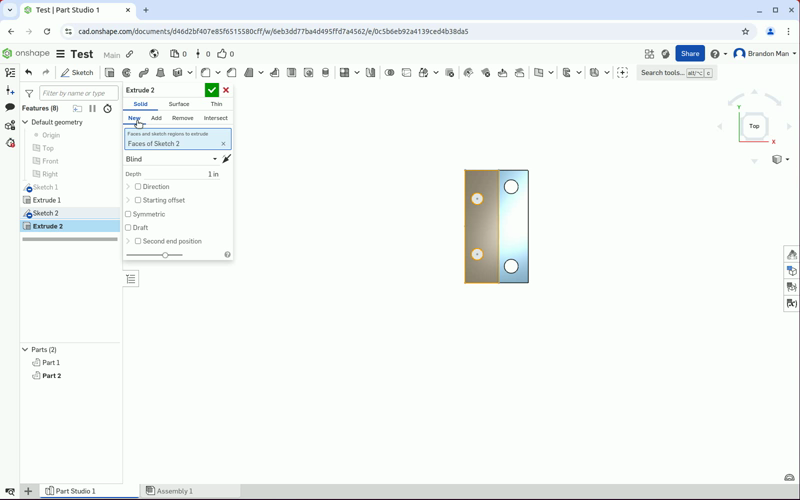
key(tab, 4)
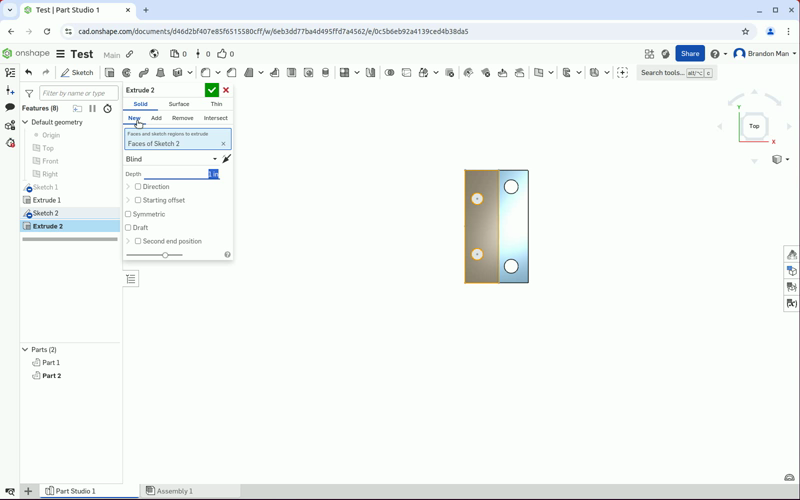
text(9.147)
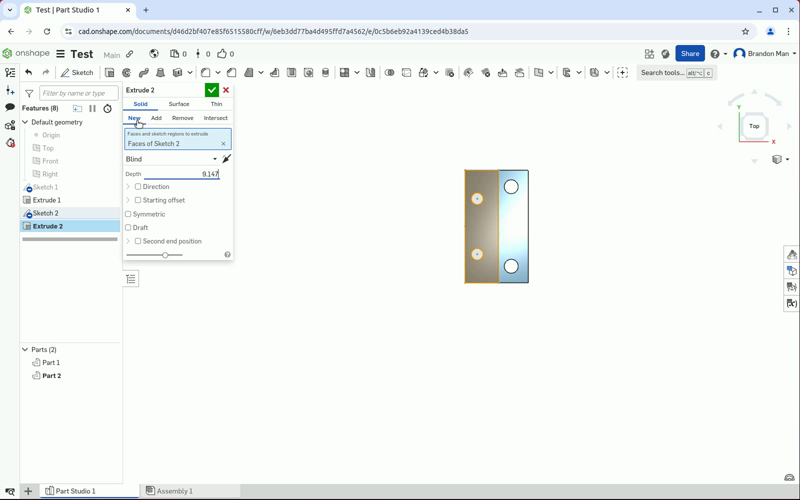
key(enter)
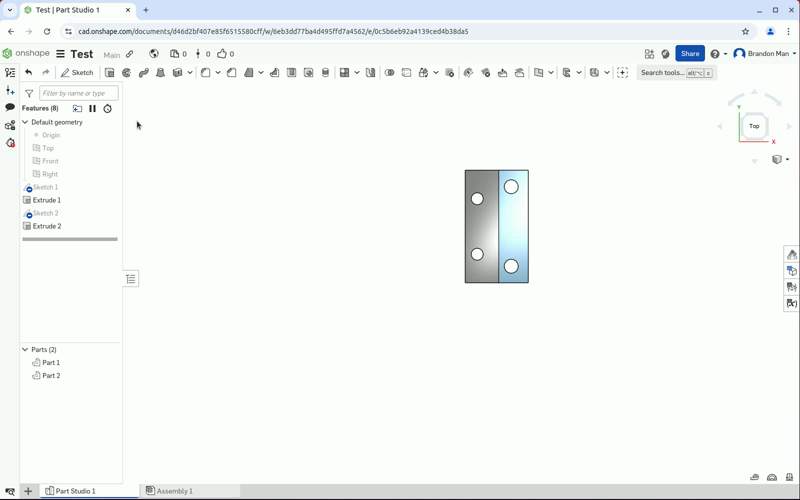
key(shift+h)
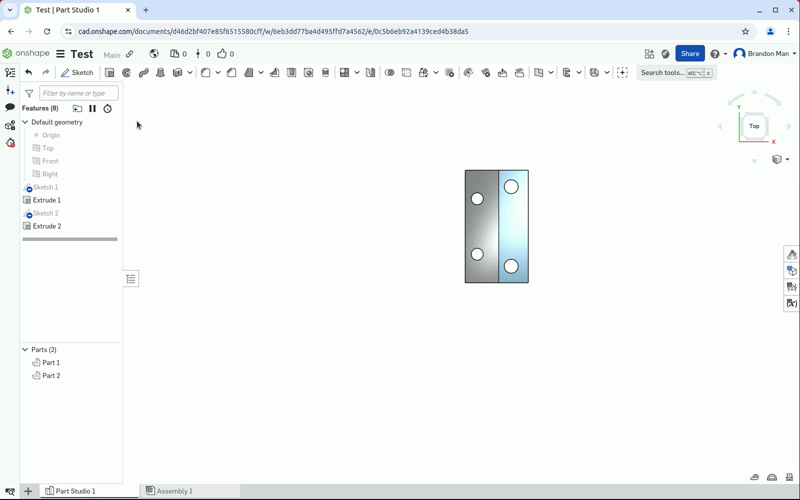
key(shift+h)
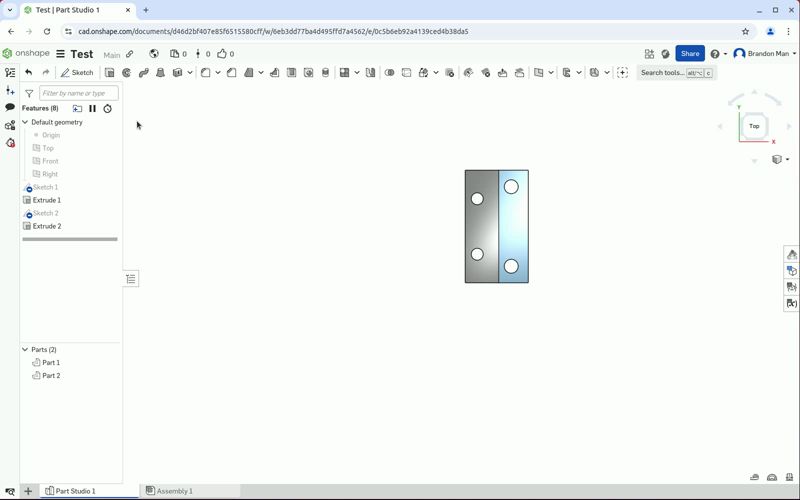
mouse_move(73, 189)
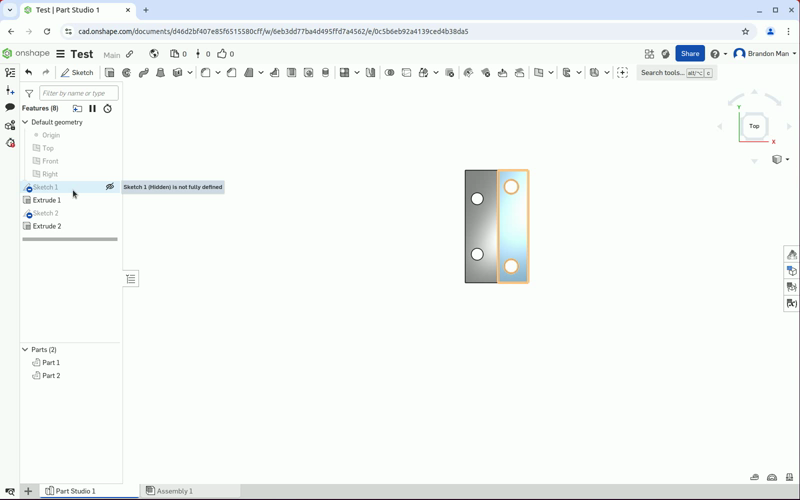
click(73, 189)
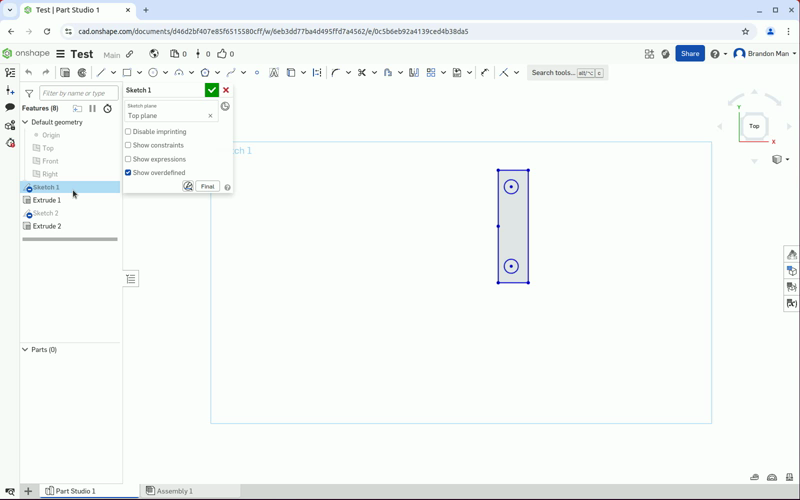
mouse_move(229, 92)
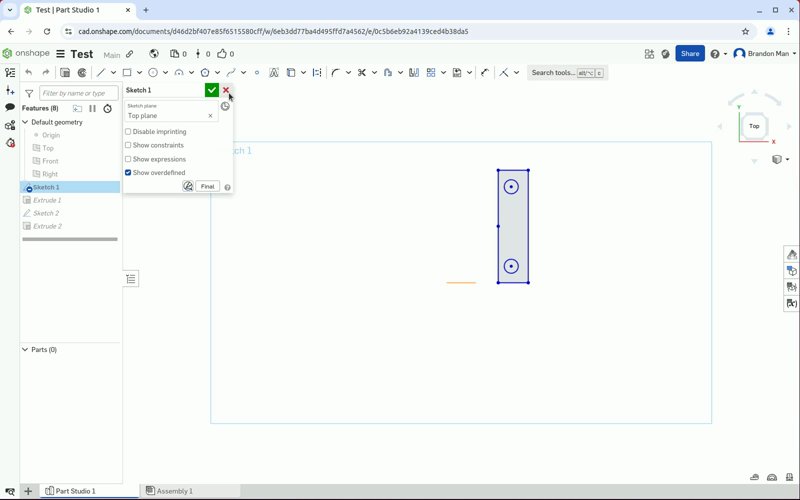
click(229, 92)
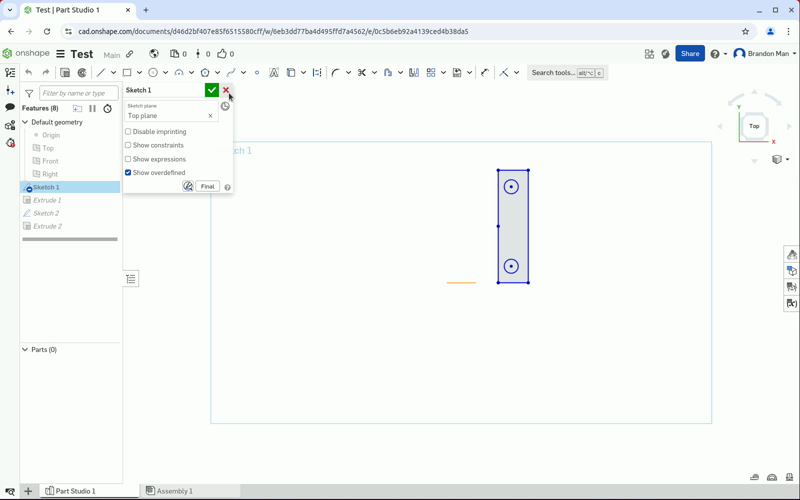
key(shift+s)
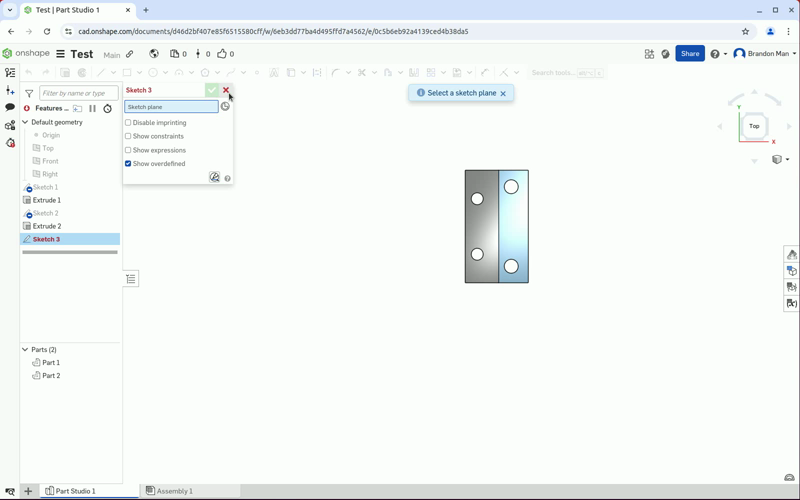
mouse_move(73, 150)
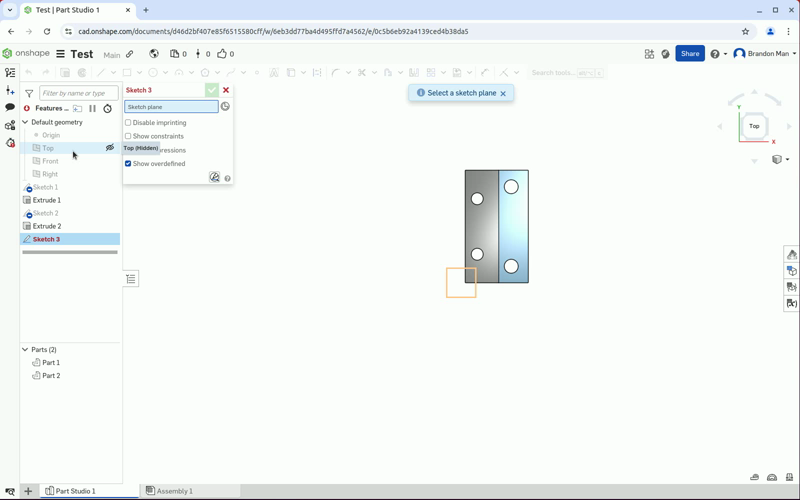
click(73, 150)
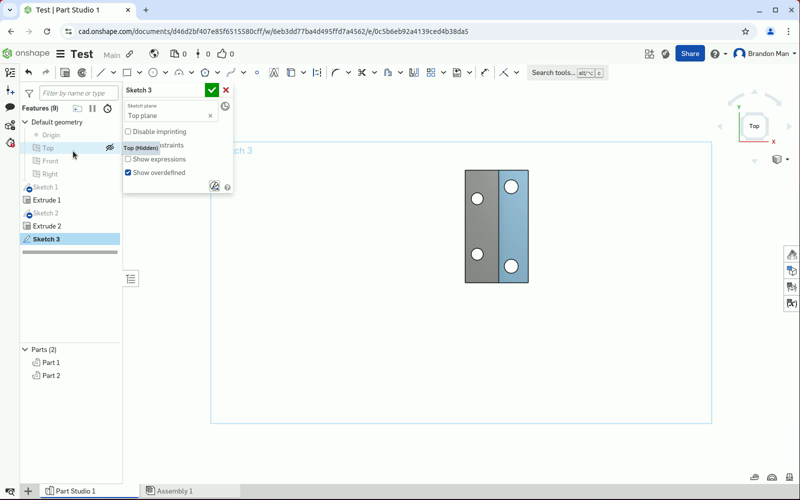
mouse_move(73, 352)
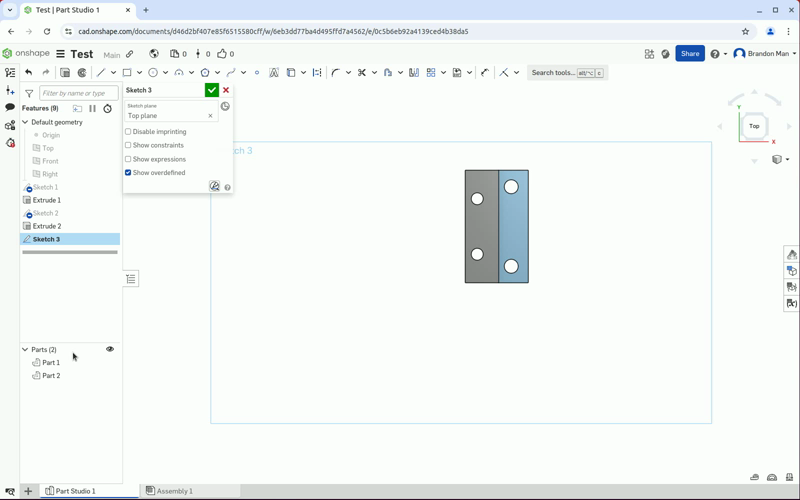
key(y)
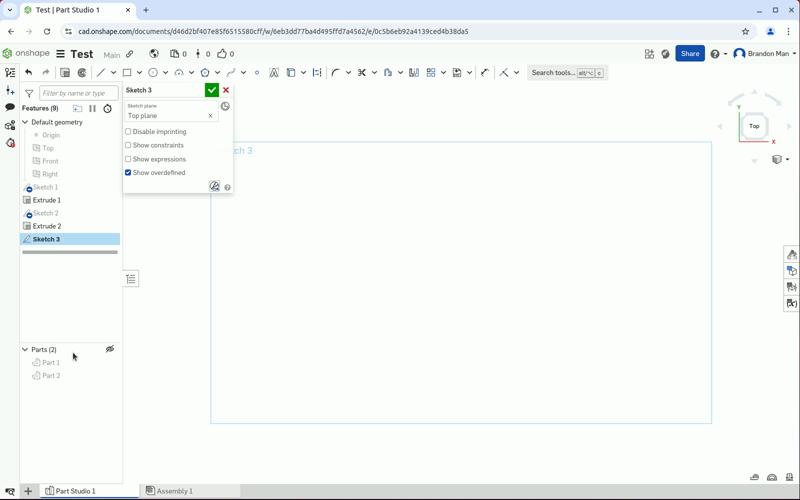
key(l)
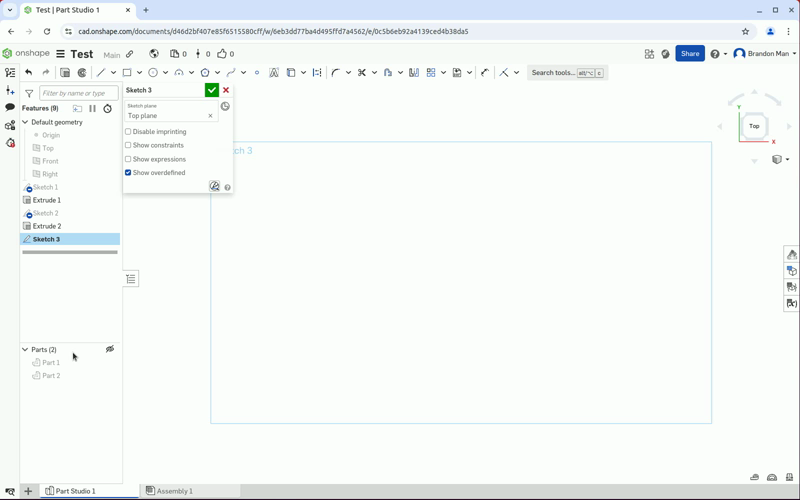
key_down(shift)
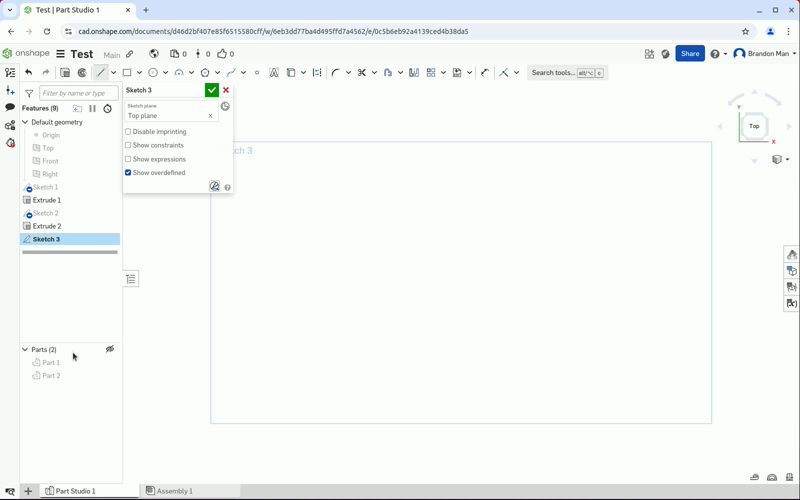
mouse_move(465, 275)
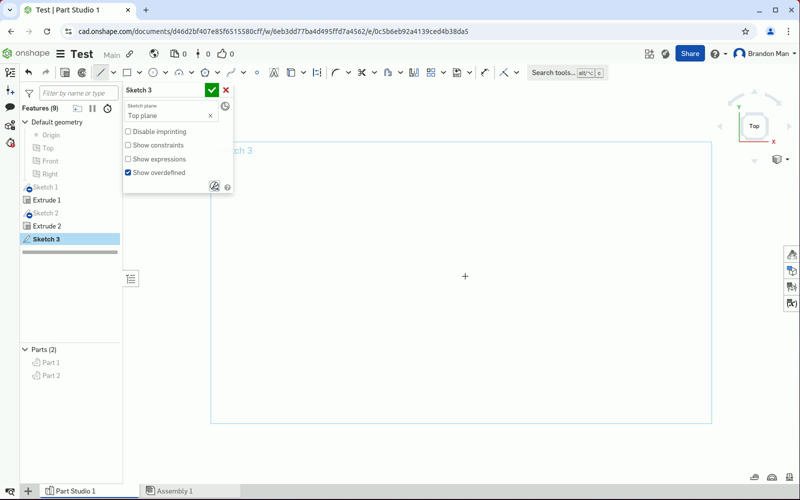
click(465, 275)
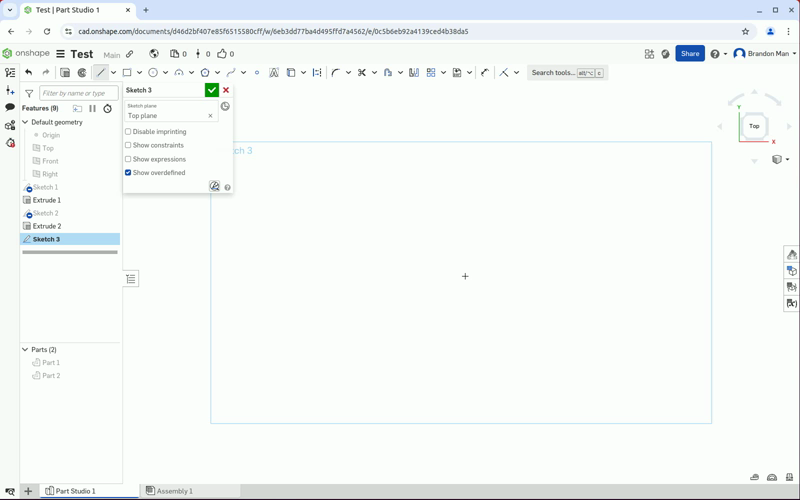
key_up(shift)
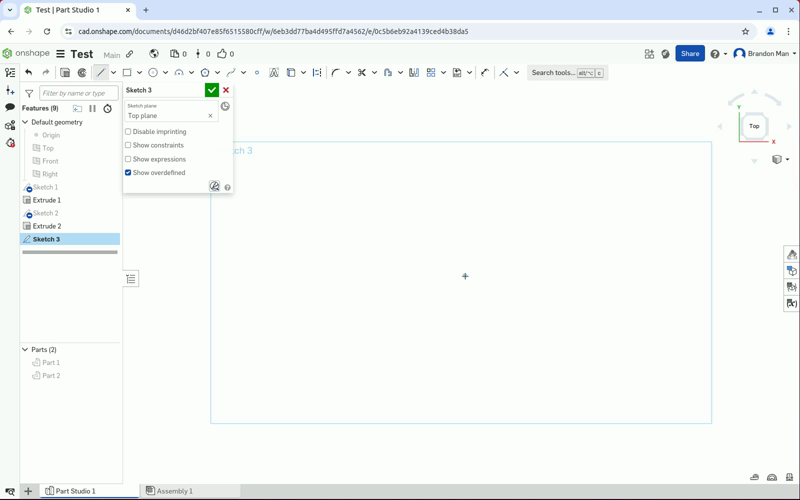
key_down(shift)
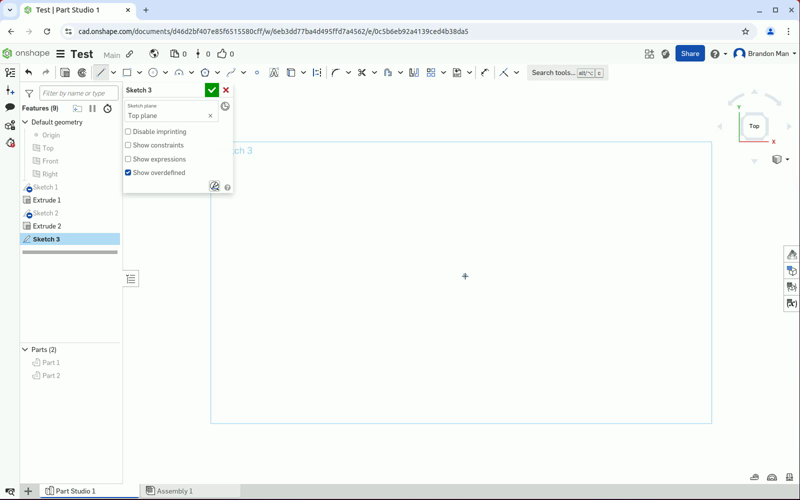
mouse_move(495, 275)
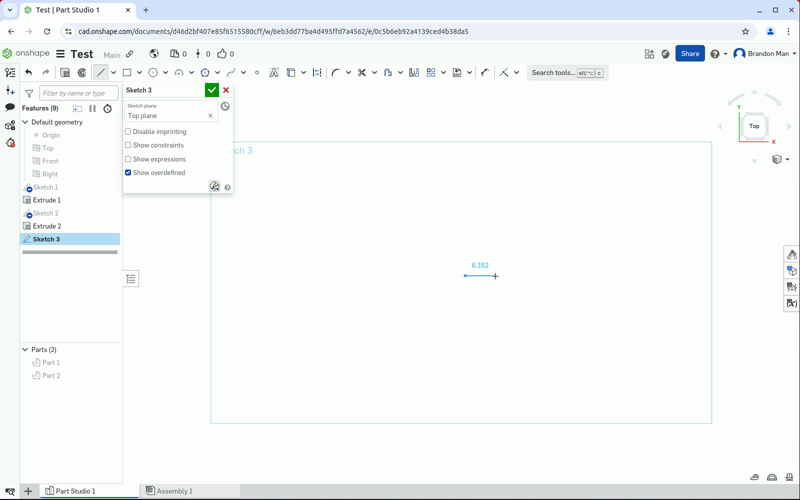
mouse_move(492, 275)
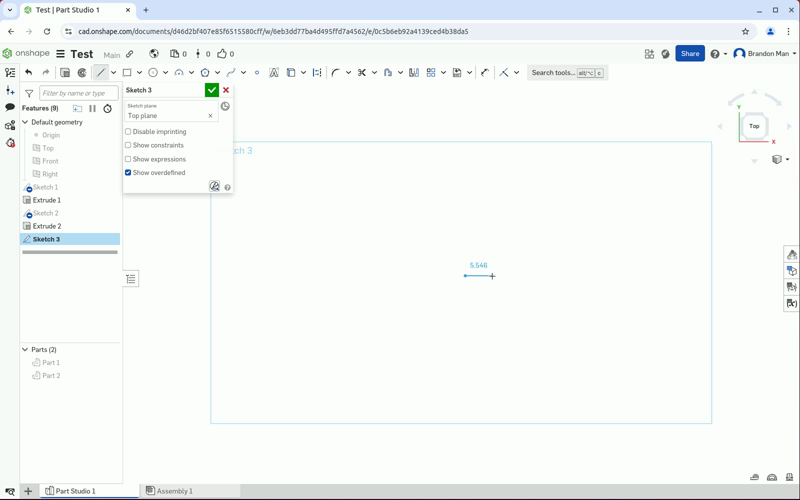
click(492, 275)
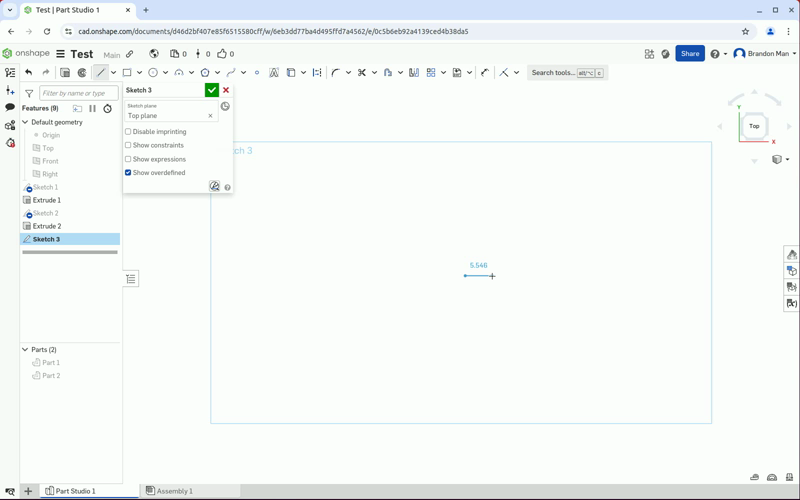
key_up(shift)
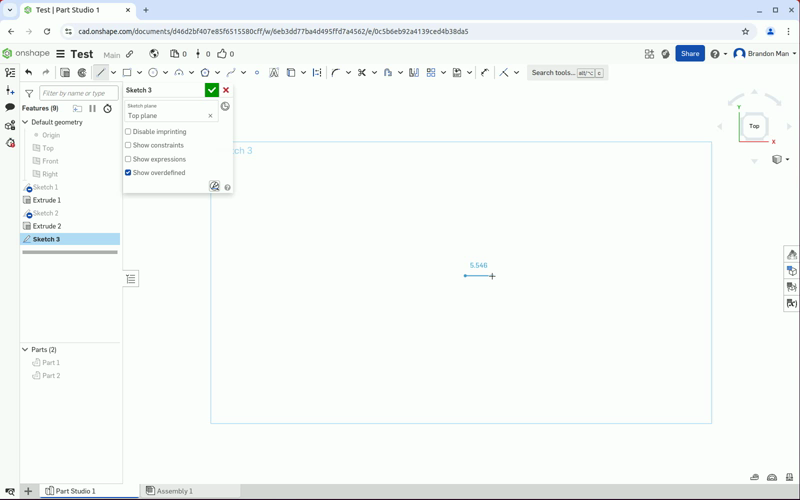
key_down(shift)
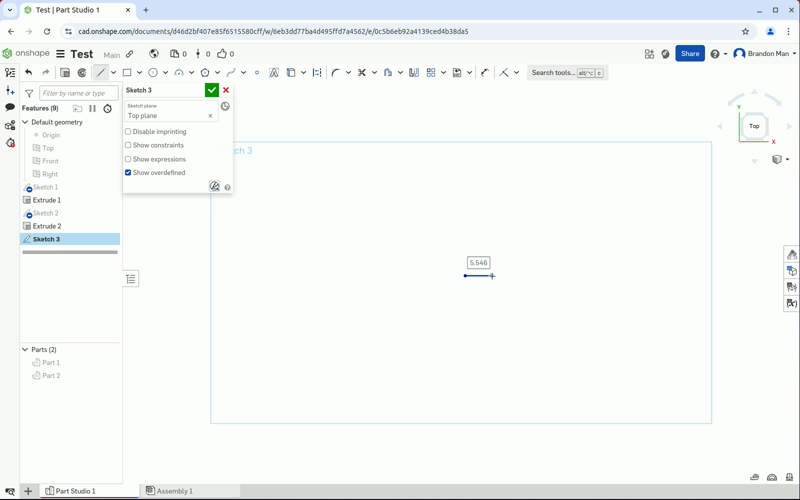
mouse_move(492, 178)
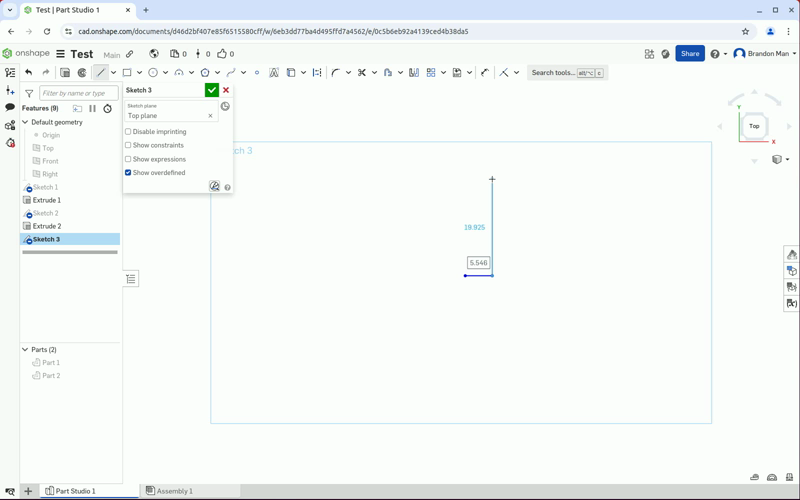
click(492, 178)
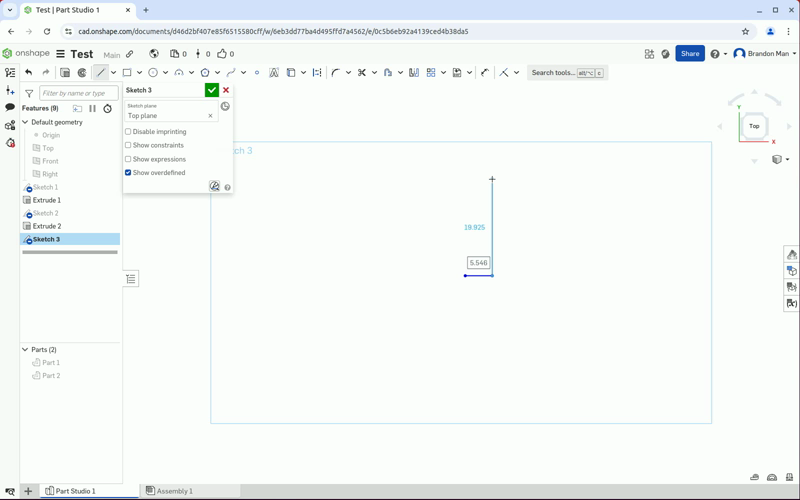
key_up(shift)
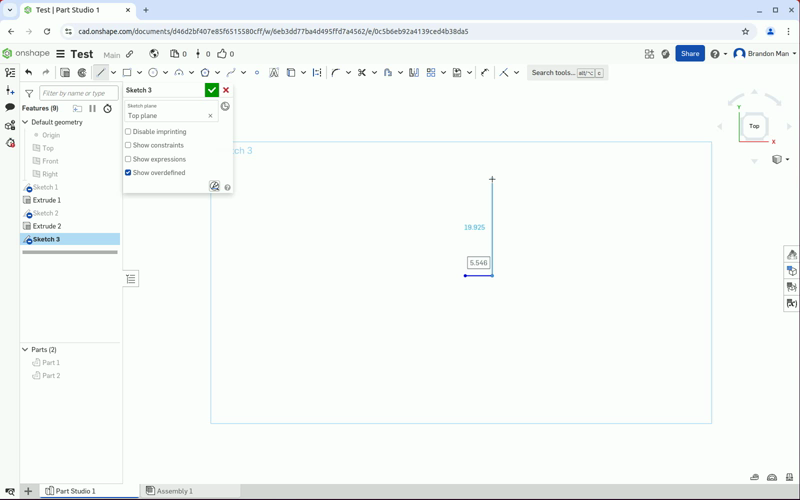
key_down(shift)
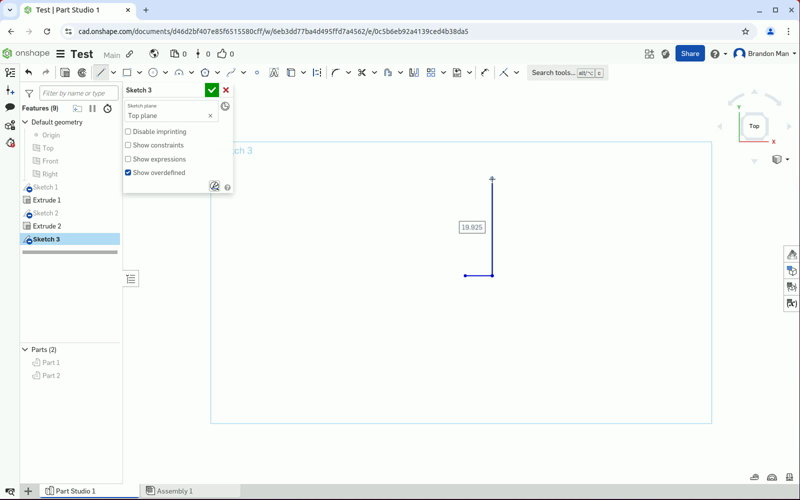
mouse_move(522, 178)
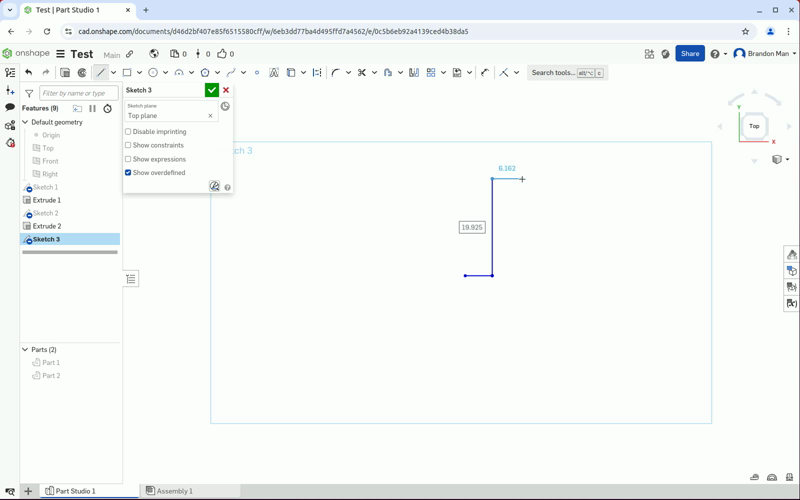
mouse_move(465, 178)
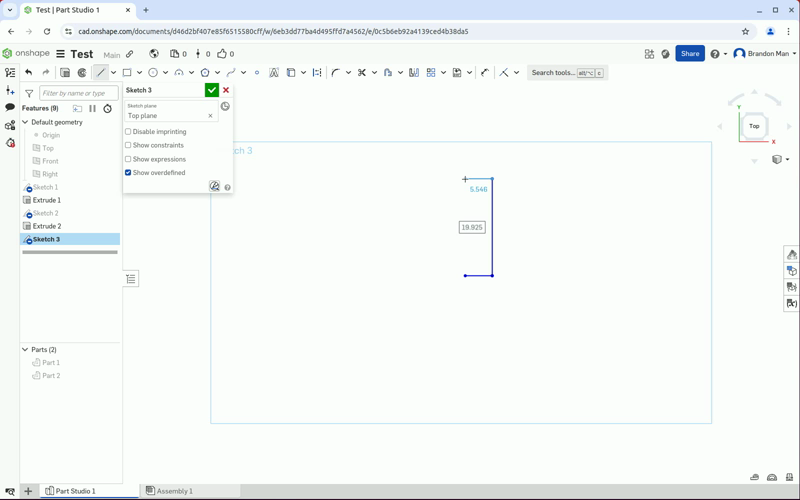
click(465, 178)
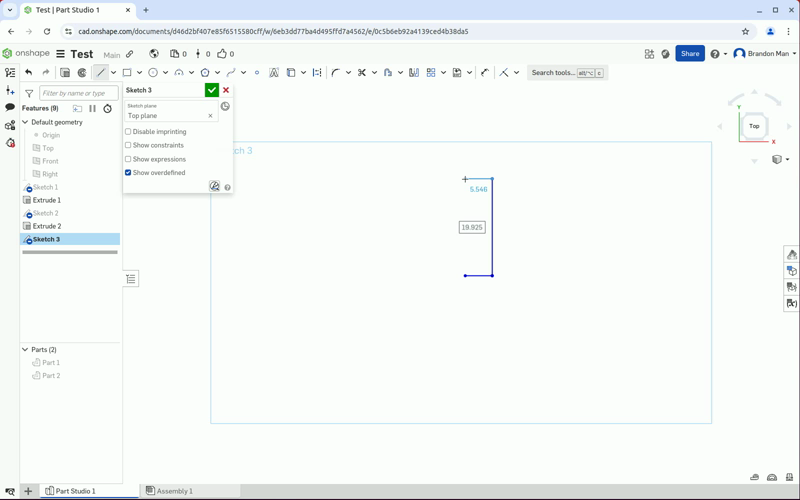
key_up(shift)
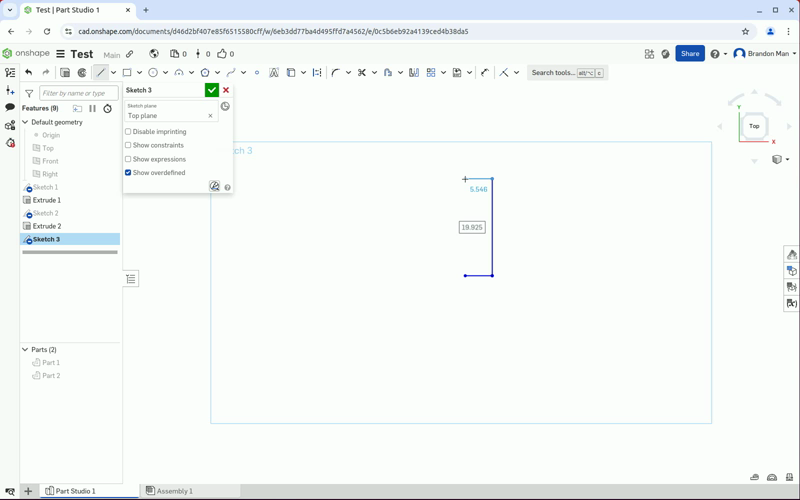
key_down(shift)
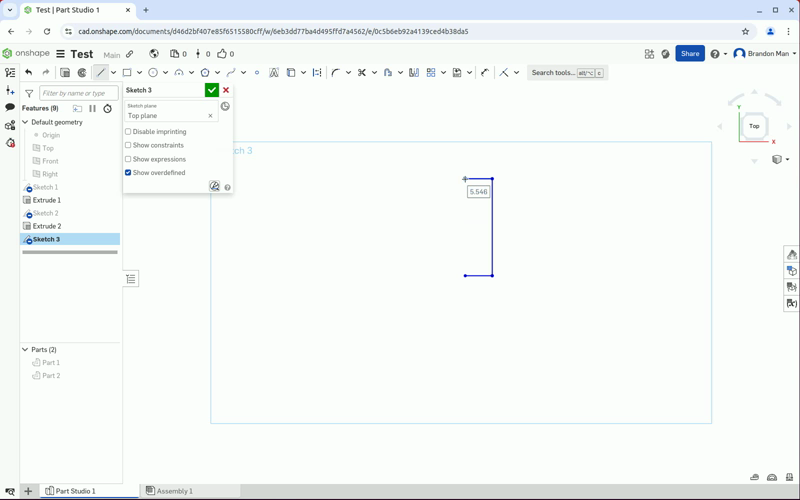
mouse_move(465, 275)
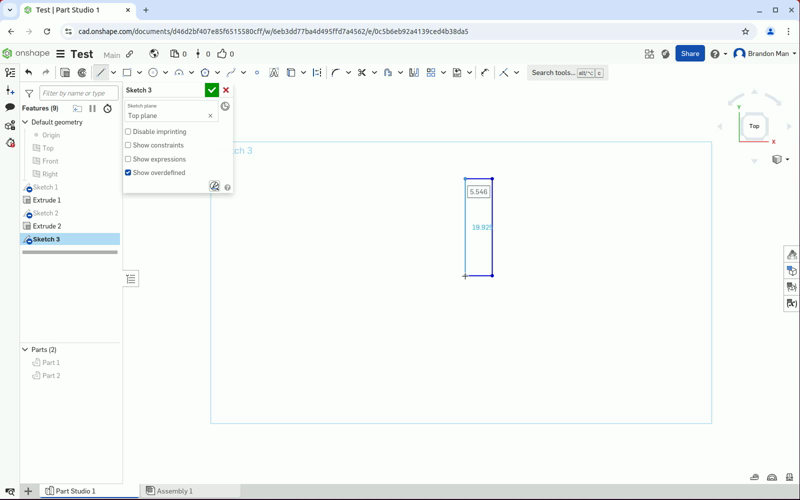
key_up(shift)
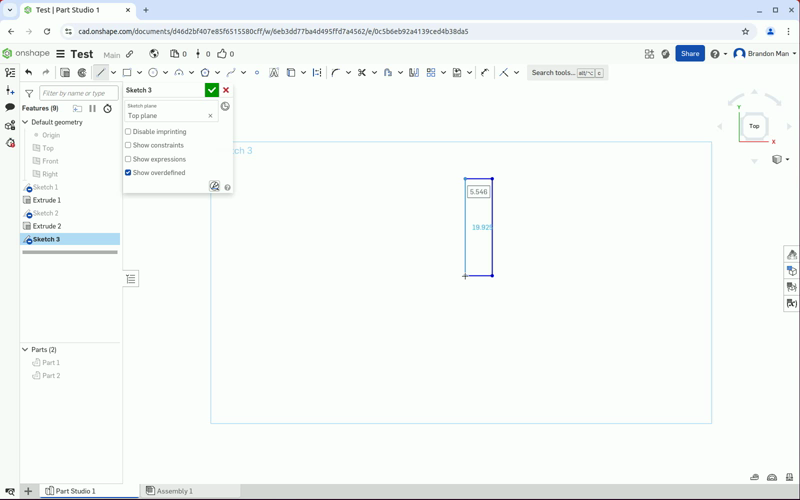
click(465, 275)
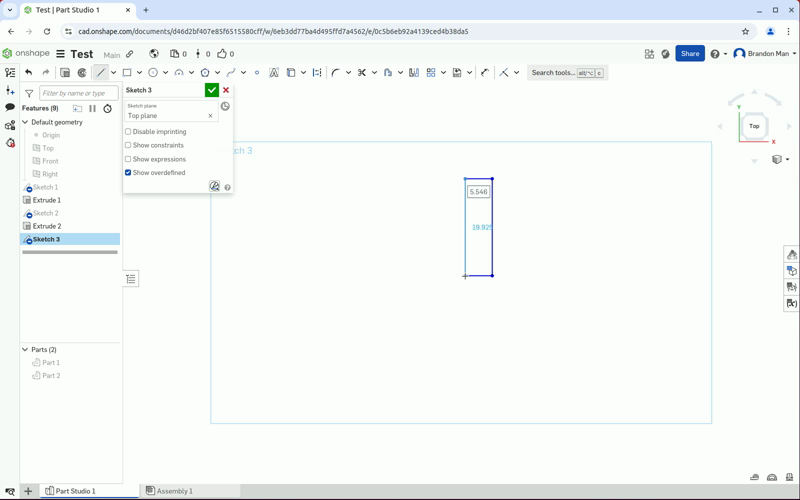
key(esc)
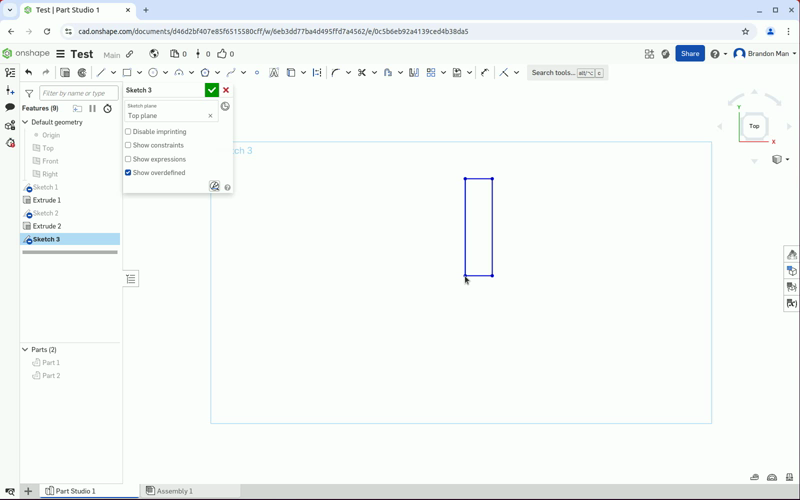
mouse_move(475, 184)
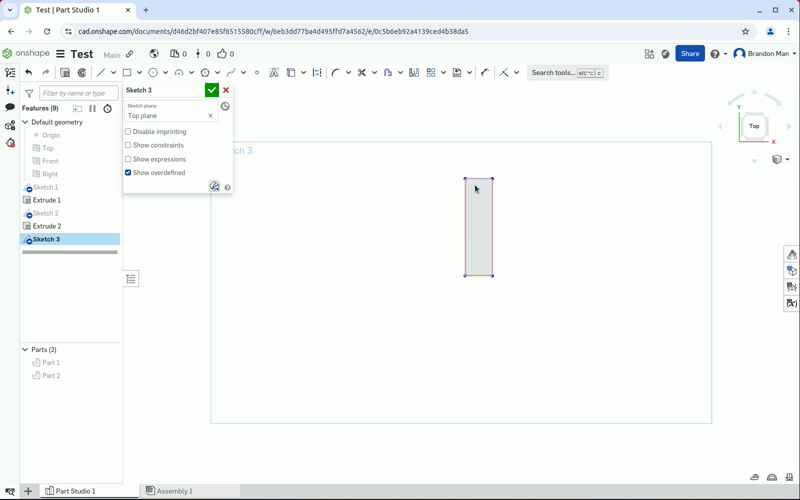
click(475, 184)
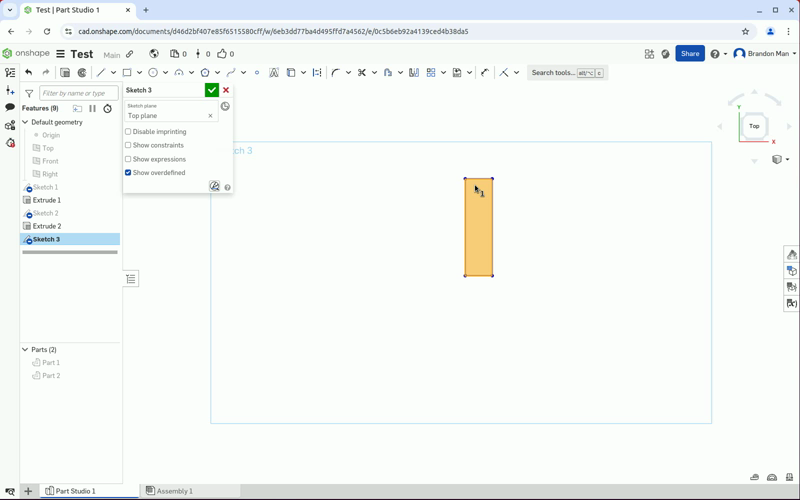
mouse_move(73, 352)
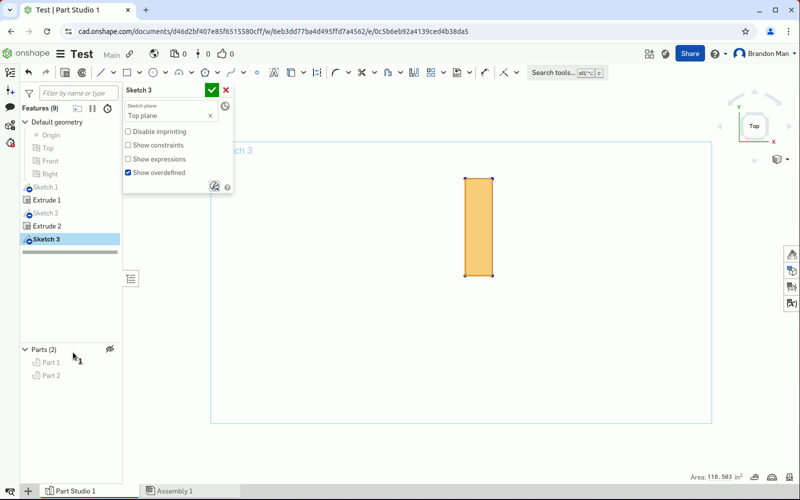
key(shift+y)
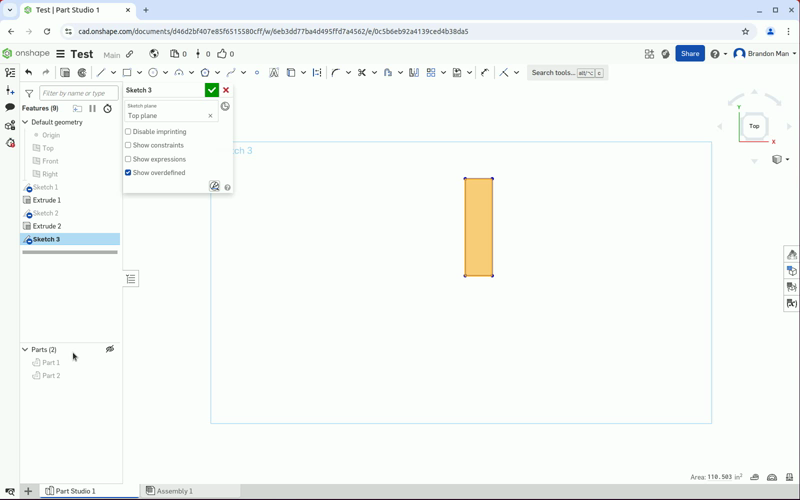
key(shift+e)
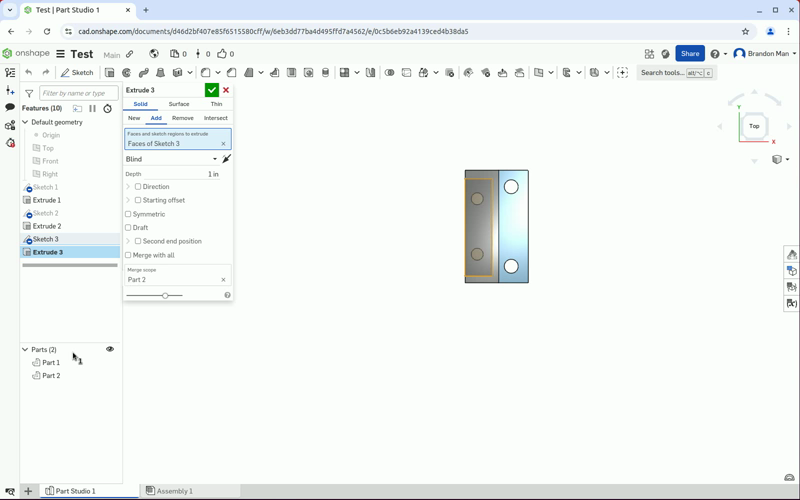
mouse_move(143, 106)
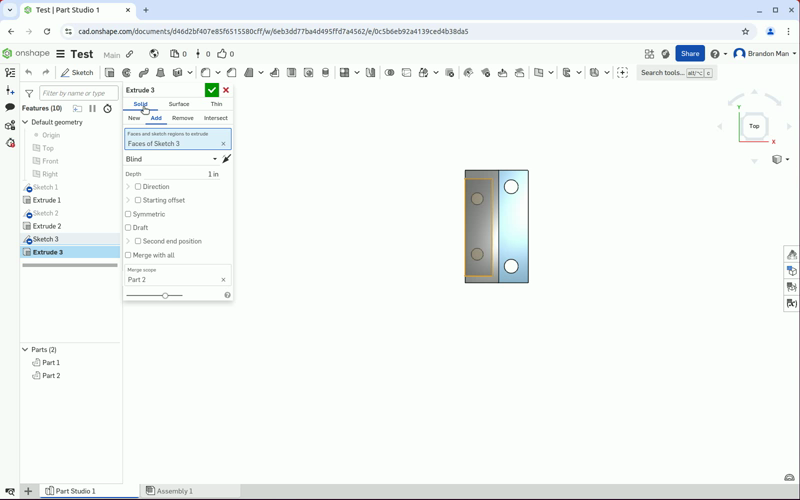
click(143, 106)
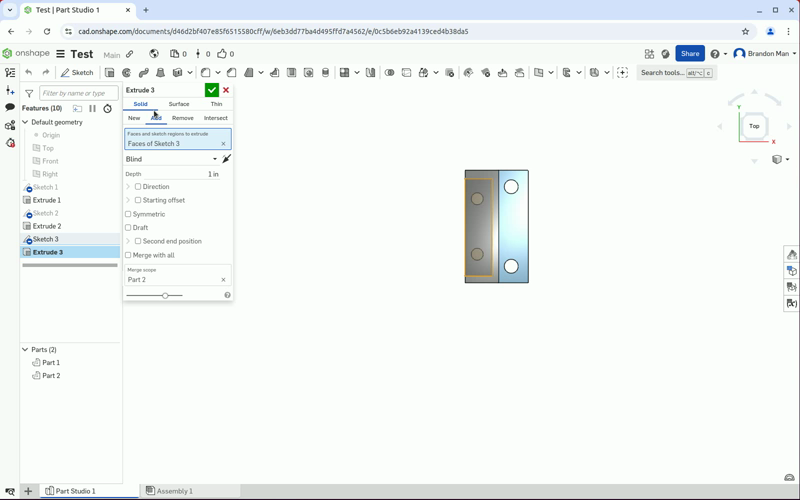
mouse_move(186, 120)
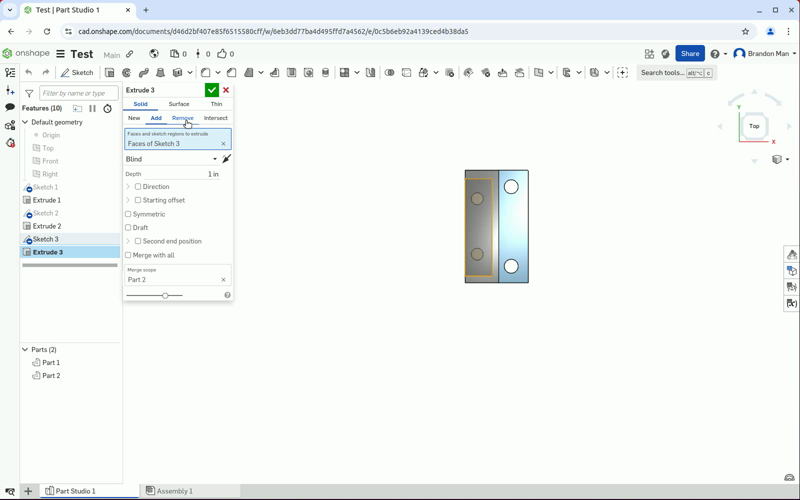
click(186, 120)
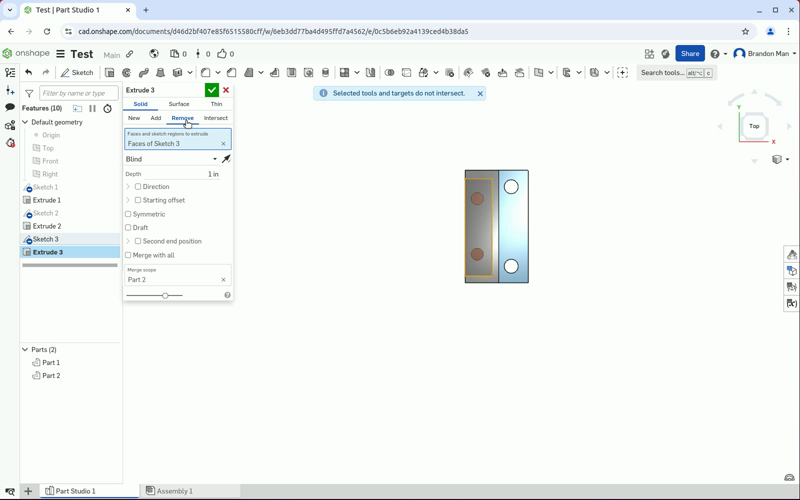
key(tab, 4)
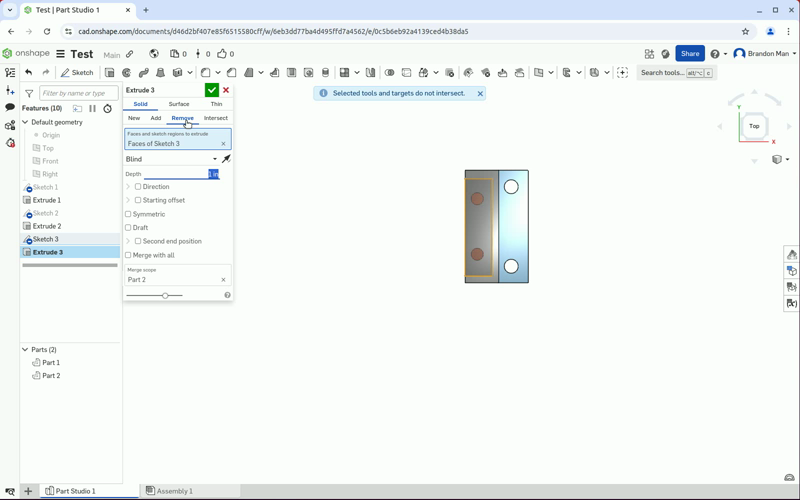
text(-3.129)
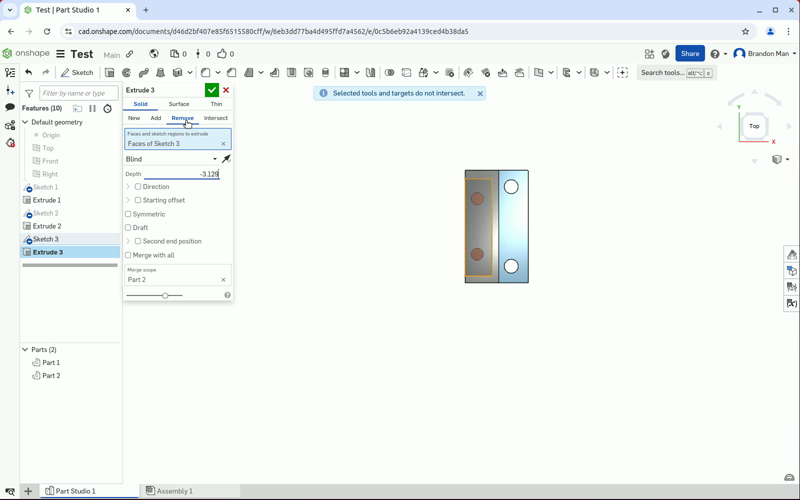
key(tab, 6)
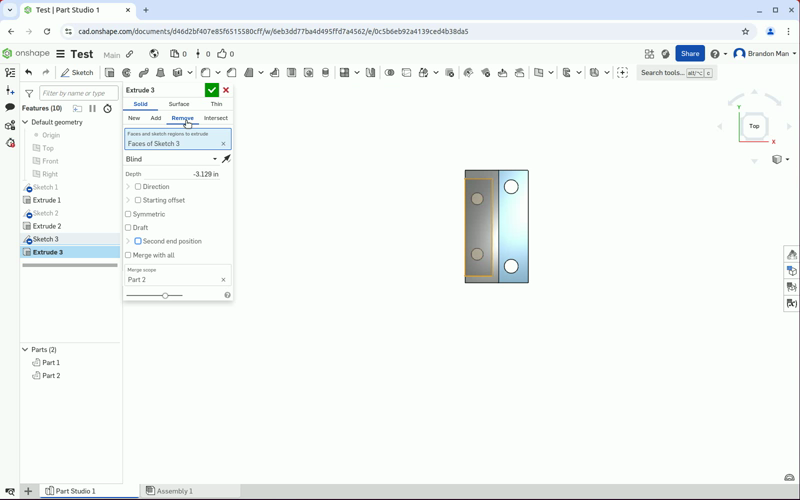
key(space)
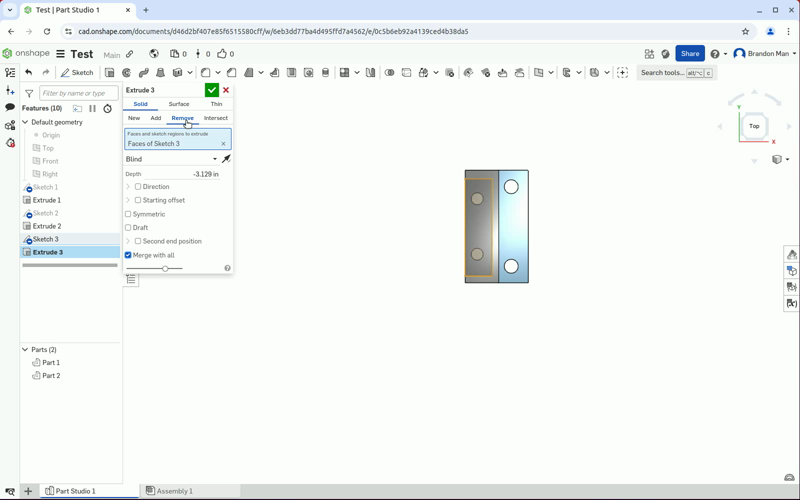
key(enter)
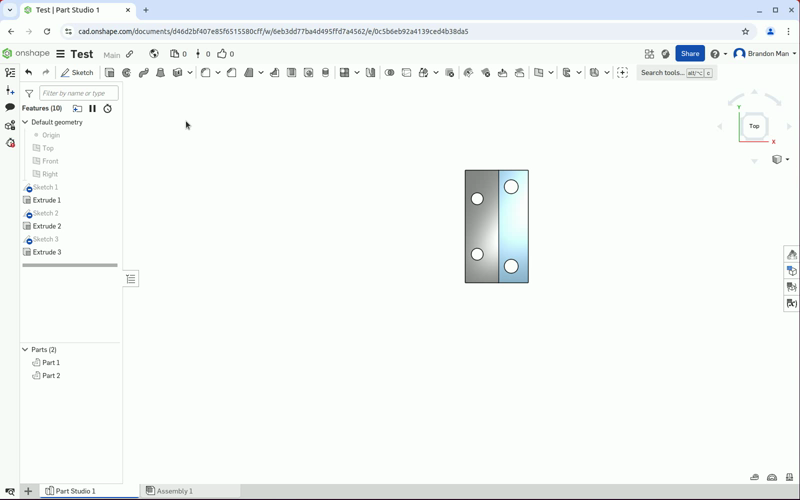
key(shift+h)
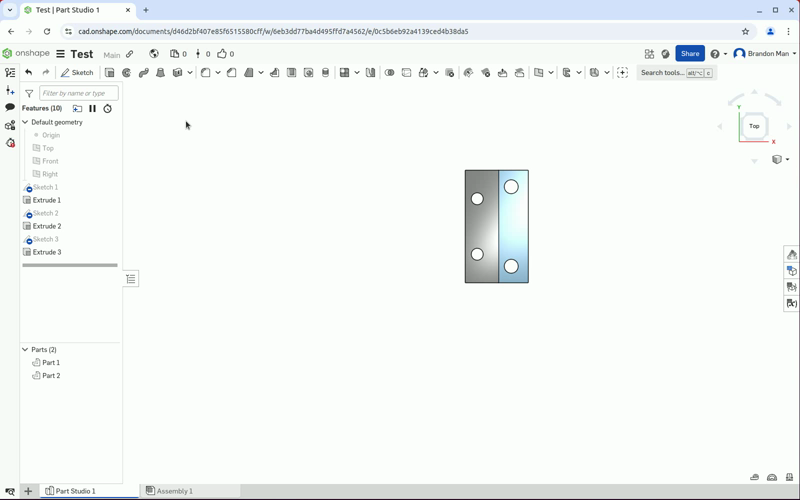
key(shift+h)
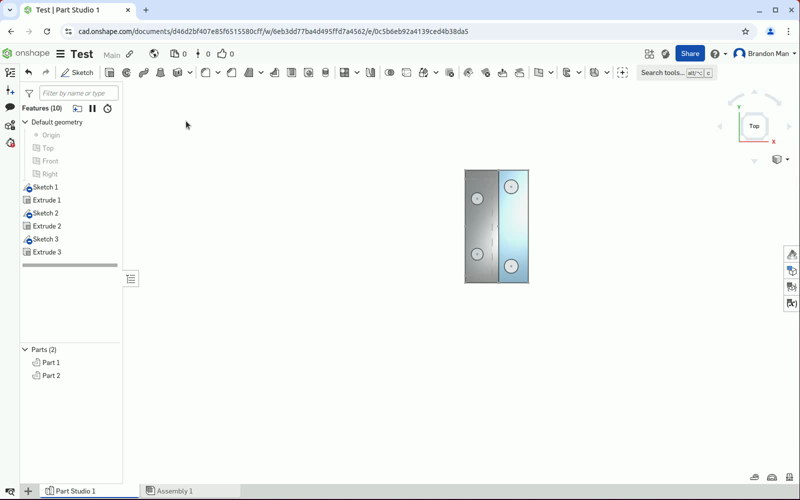
key(shift+7)
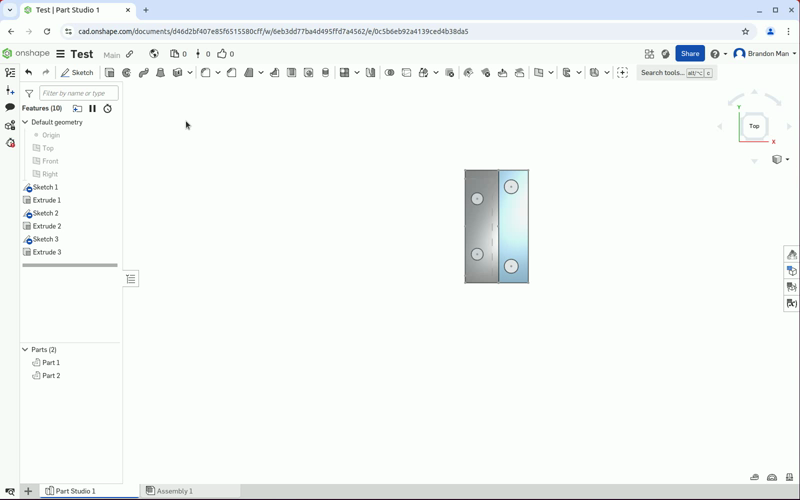
key(up, 3)
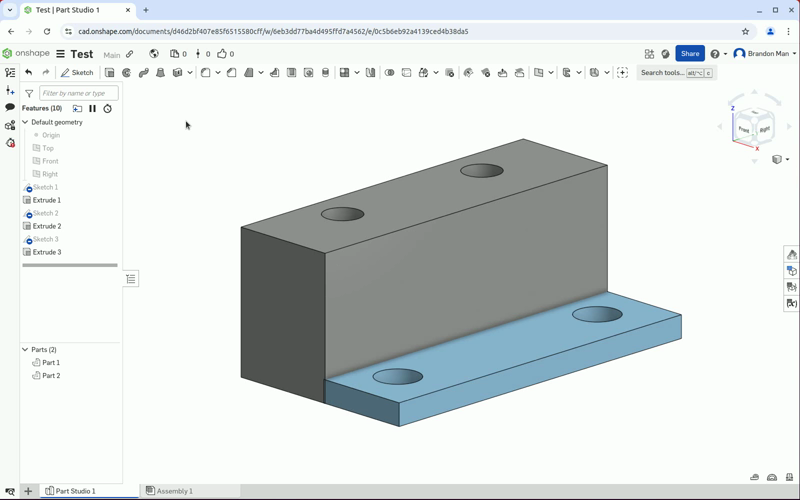
key(left, 3)
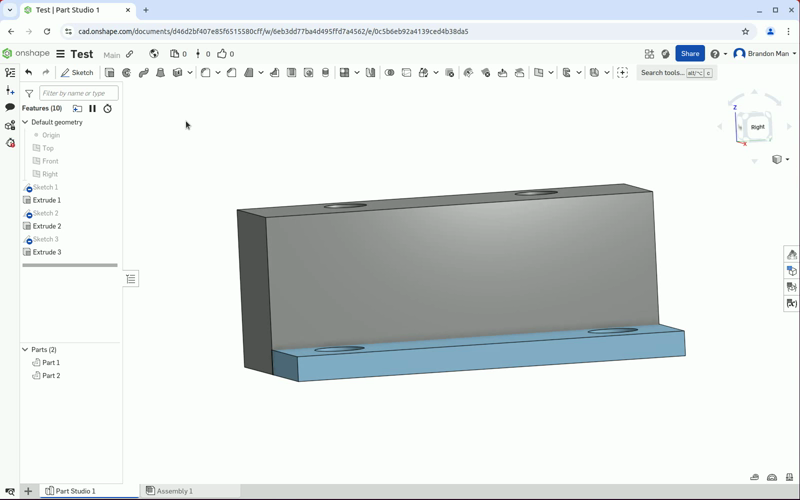
key(right, 3)
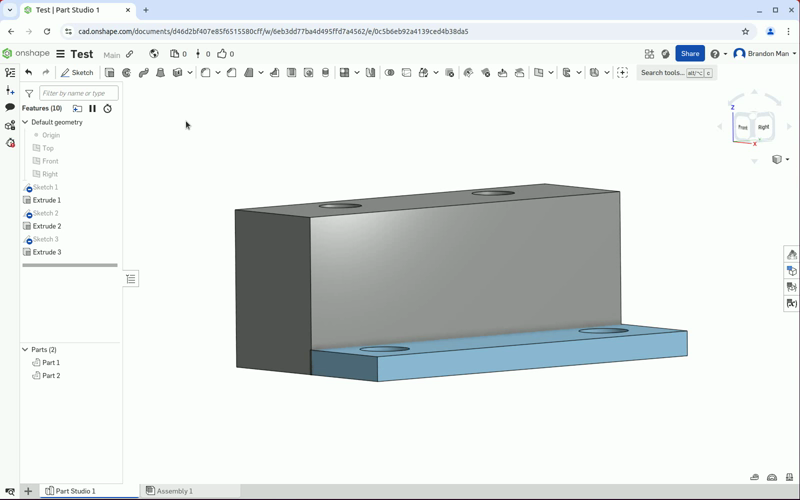
key(down, 3)
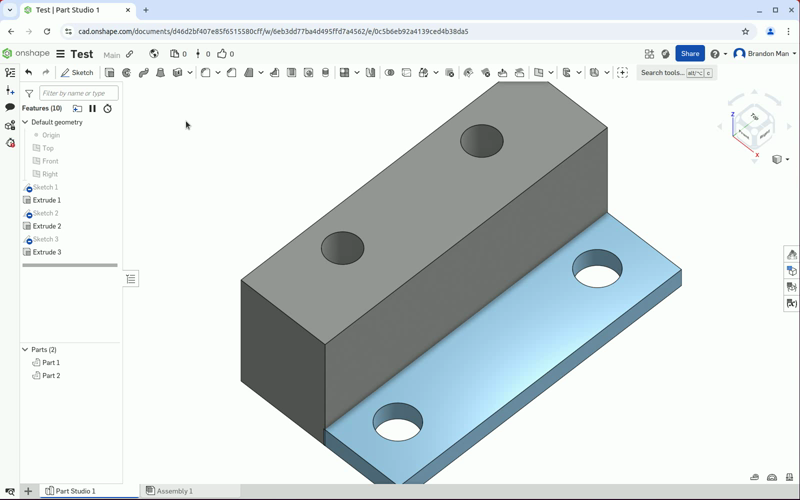
mouse_move(73, 189)
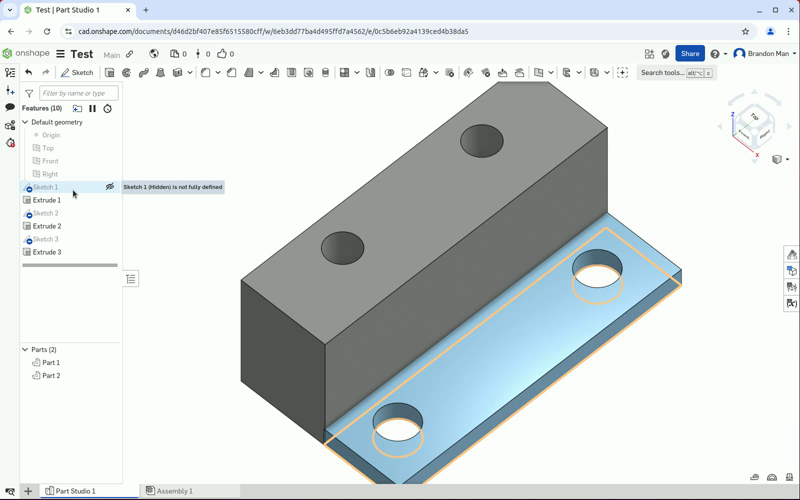
click(73, 189)